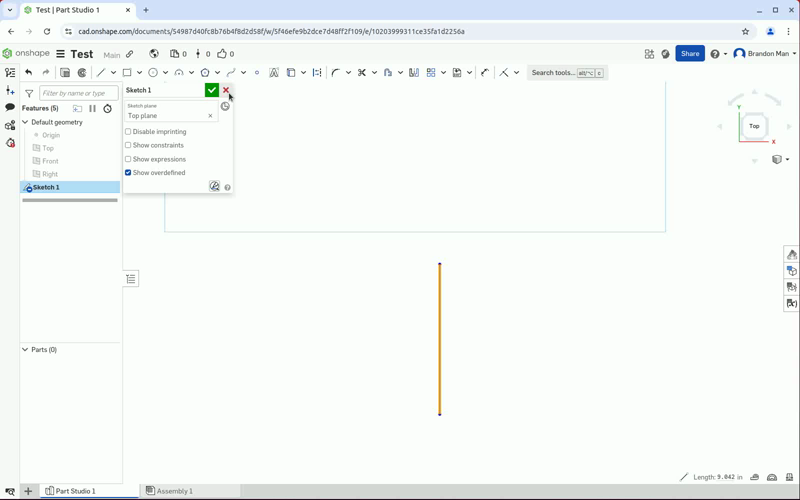
key(shift+h)
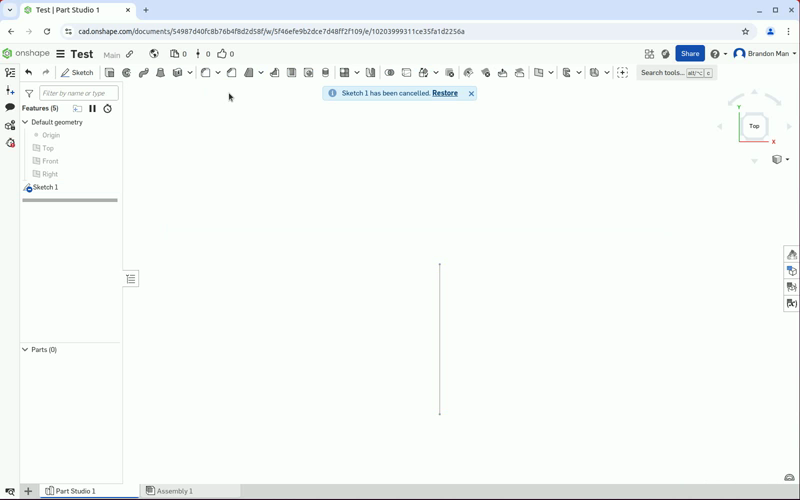
key(shift+s)
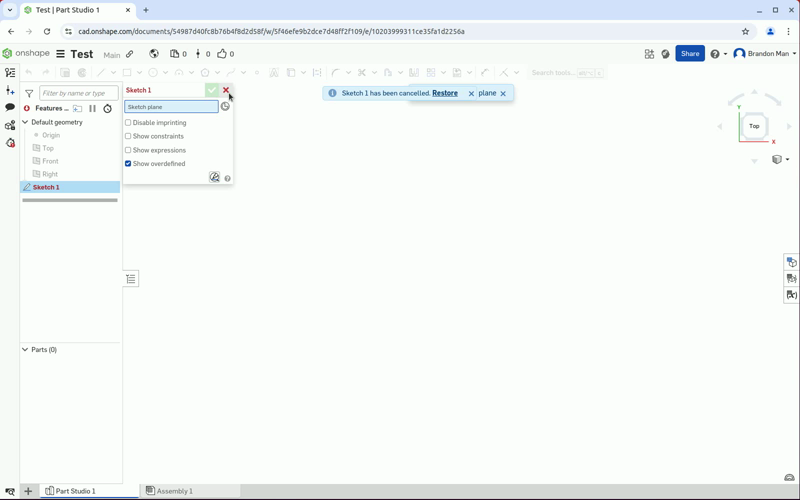
mouse_move(73, 150)
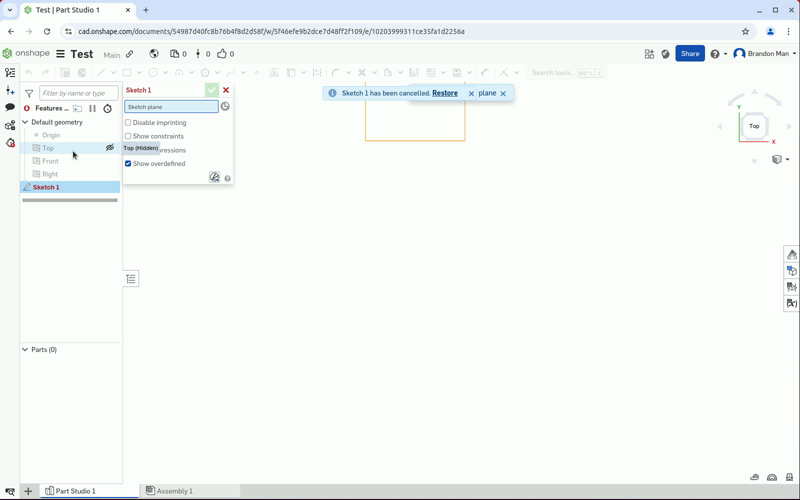
click(73, 150)
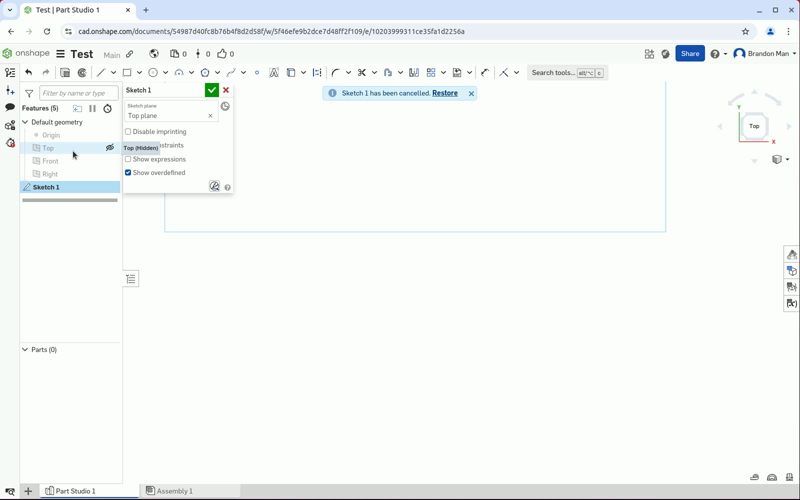
mouse_move(73, 352)
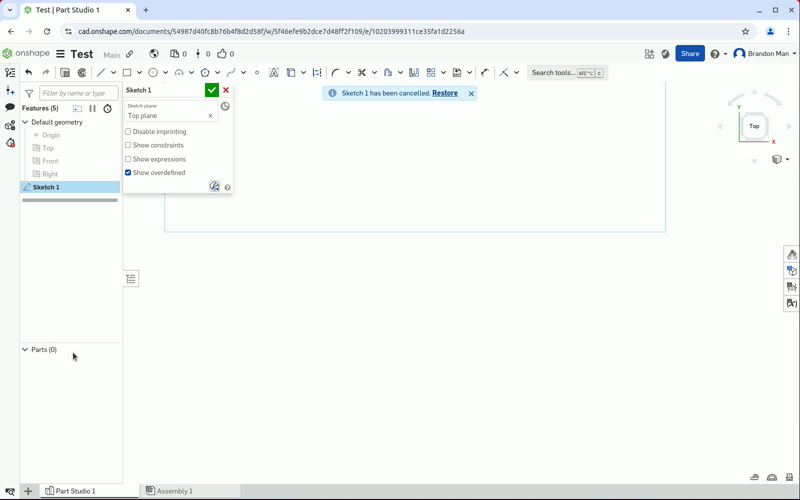
key(y)
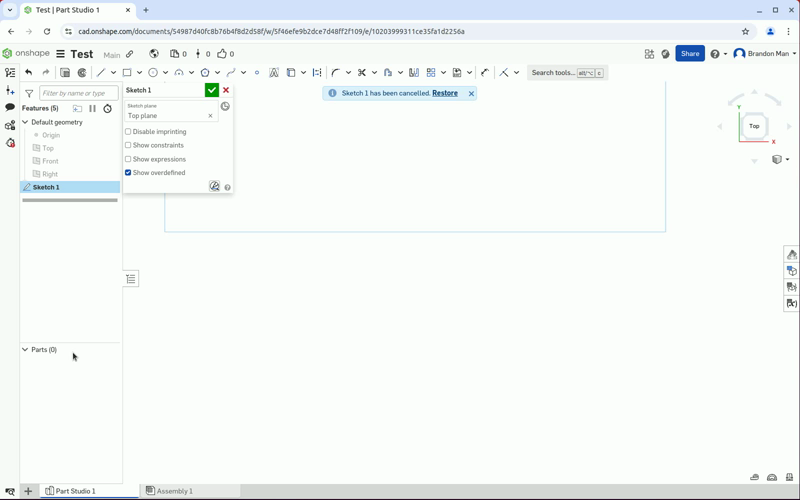
key(a)
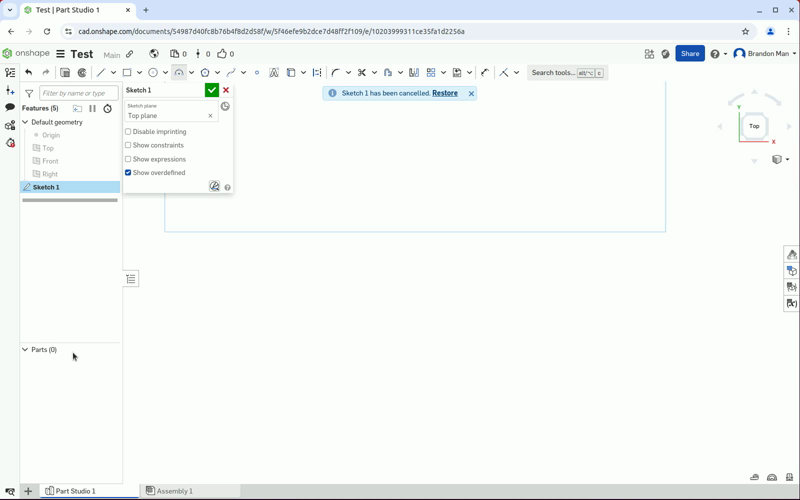
key_down(shift)
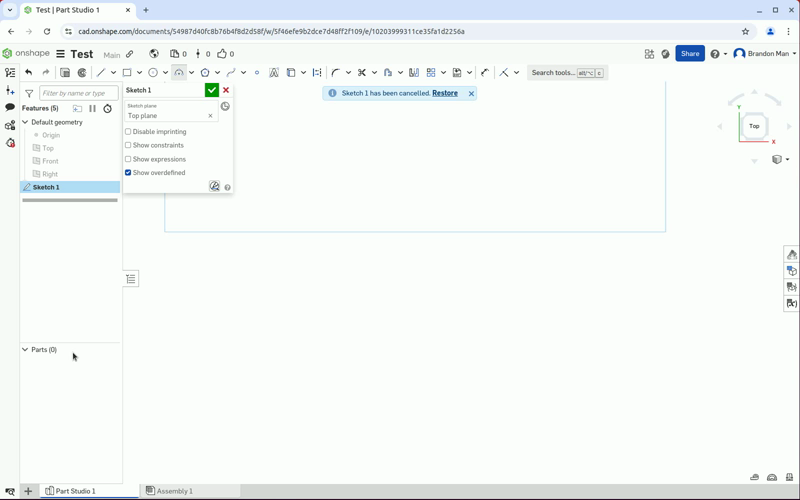
mouse_move(446, 390)
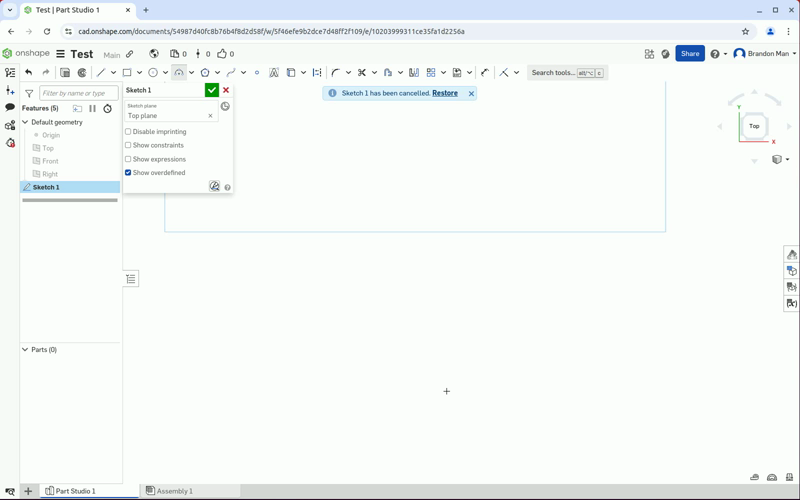
click(446, 390)
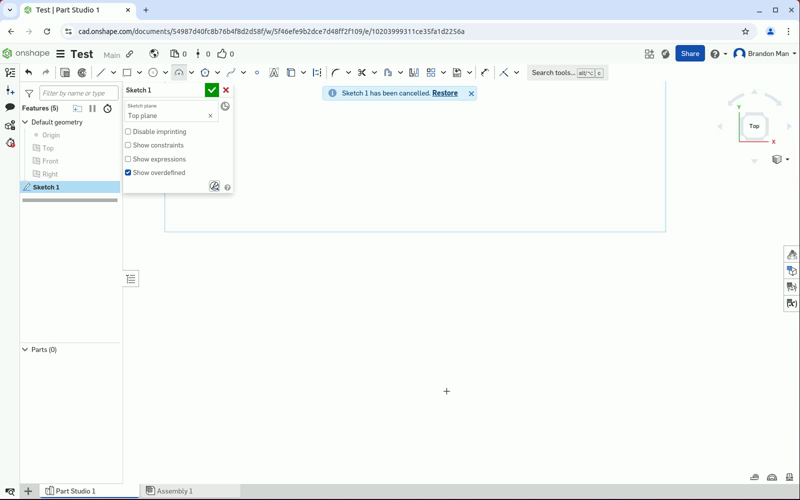
key_up(shift)
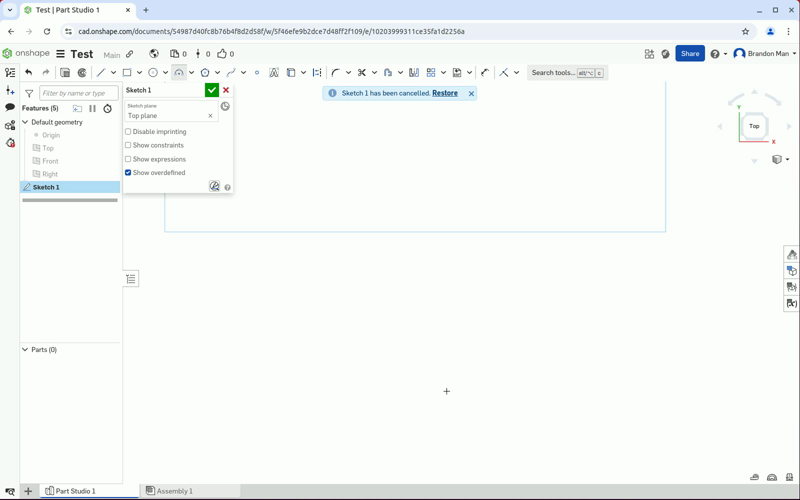
key_down(shift)
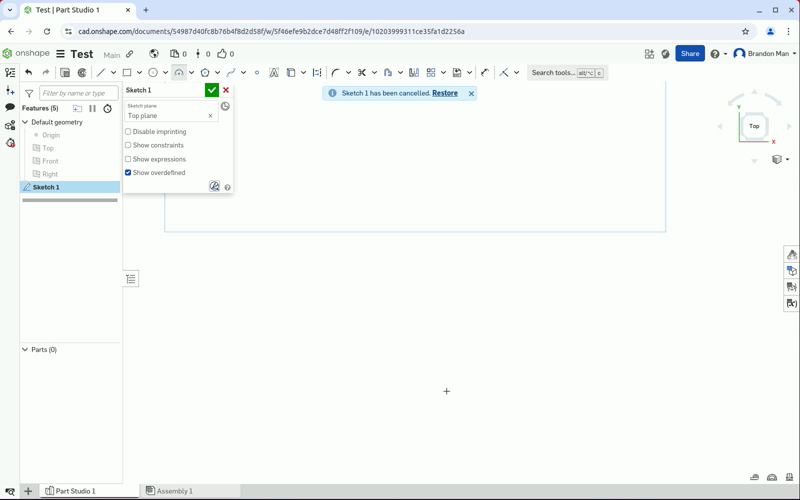
mouse_move(461, 395)
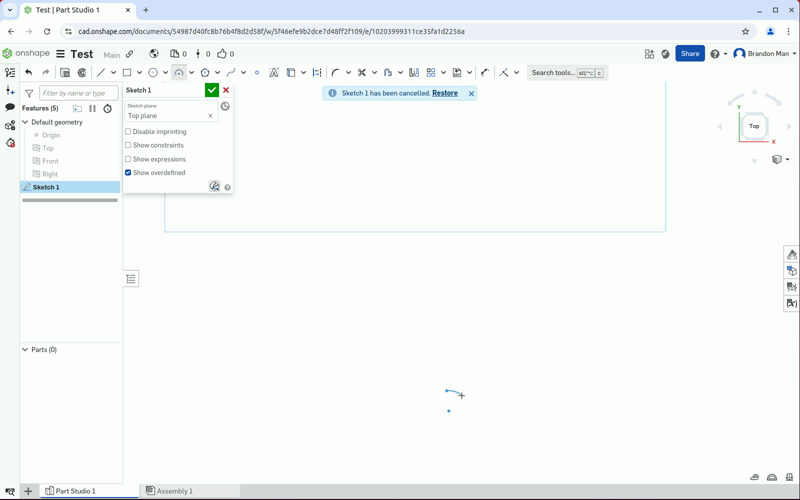
click(461, 395)
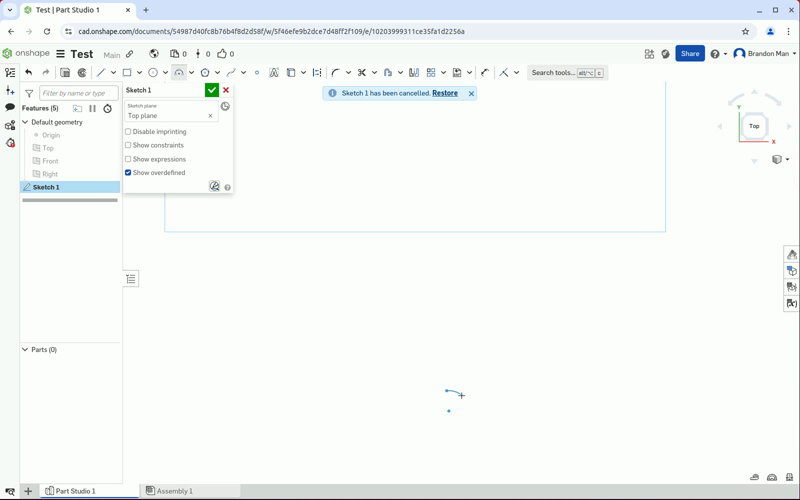
mouse_move(453, 394)
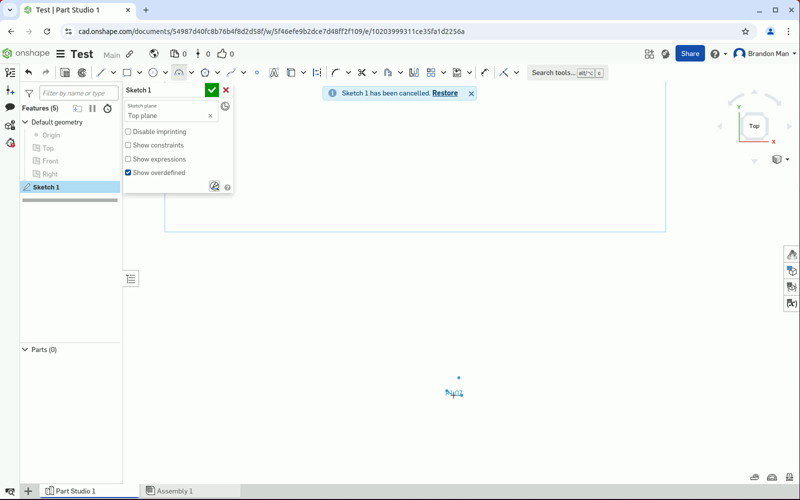
click(453, 394)
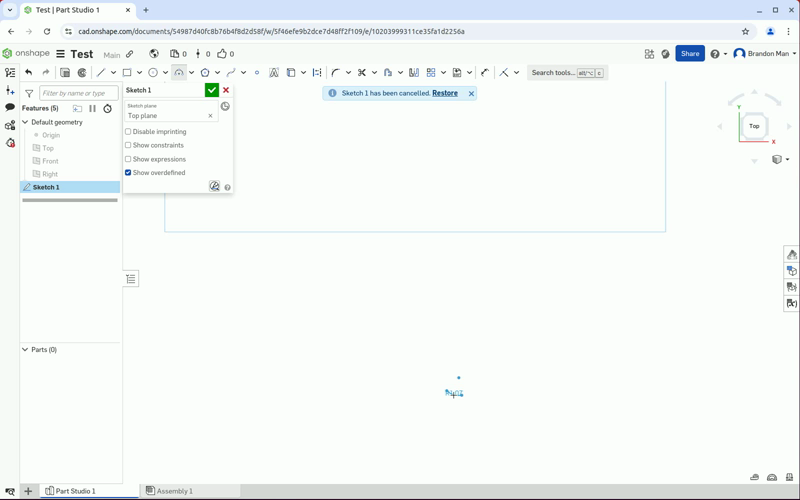
key_up(shift)
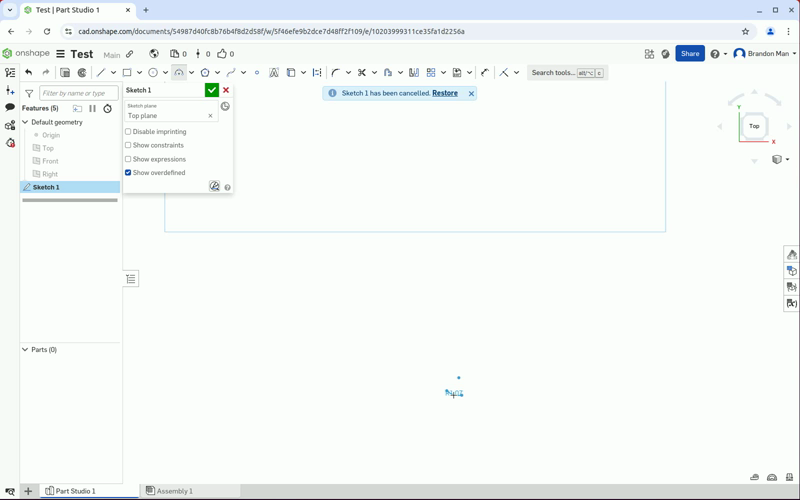
key(esc)
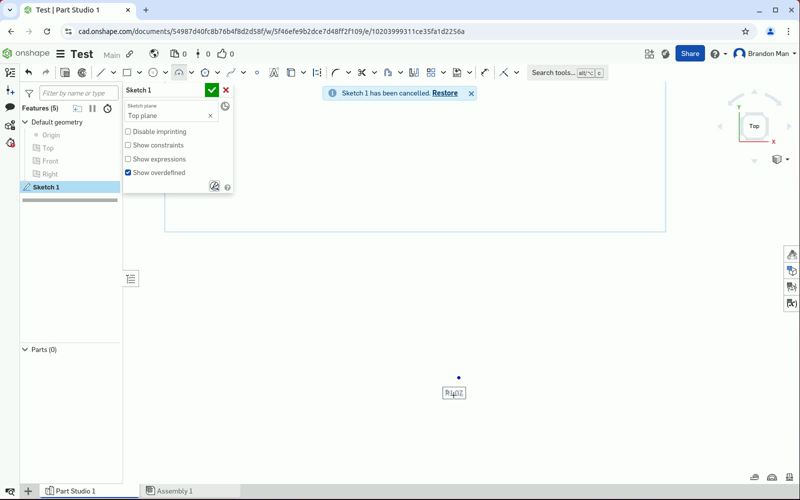
key(l)
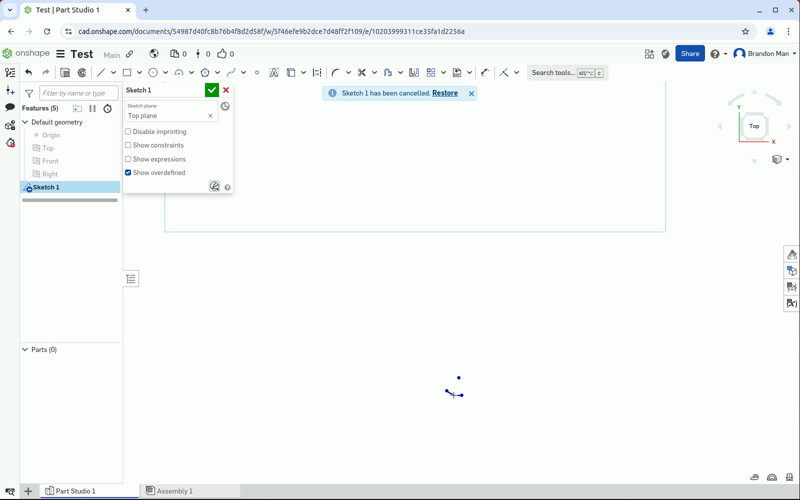
mouse_move(461, 395)
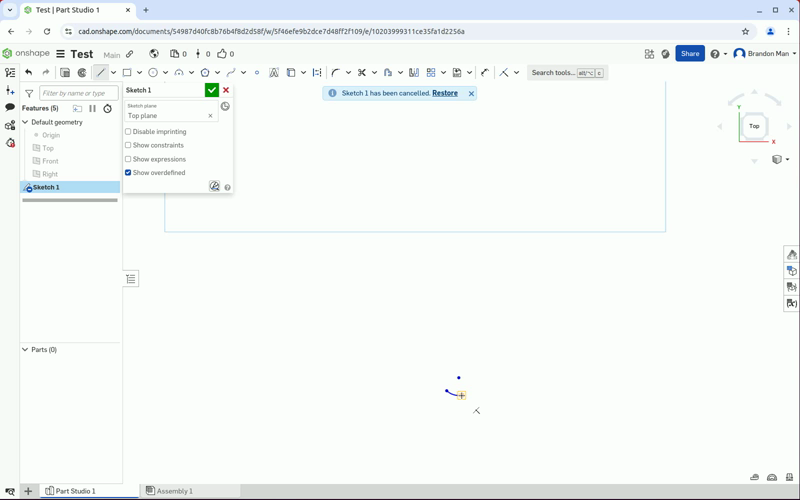
click(461, 395)
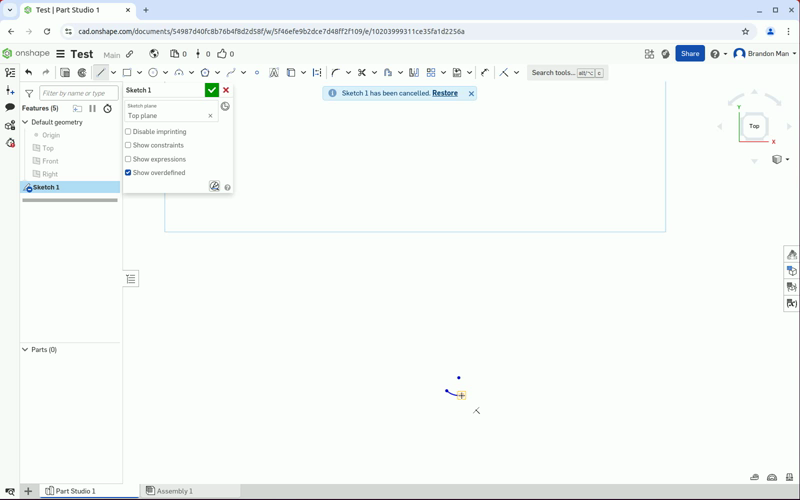
key_down(shift)
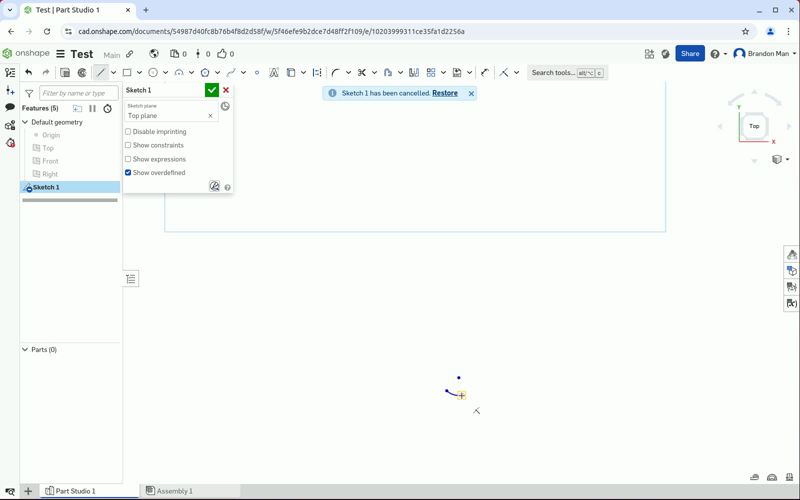
mouse_move(491, 395)
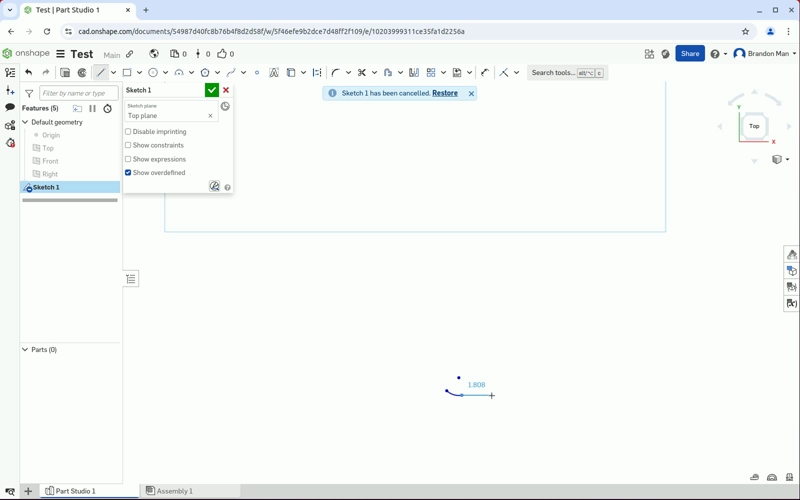
mouse_move(461, 387)
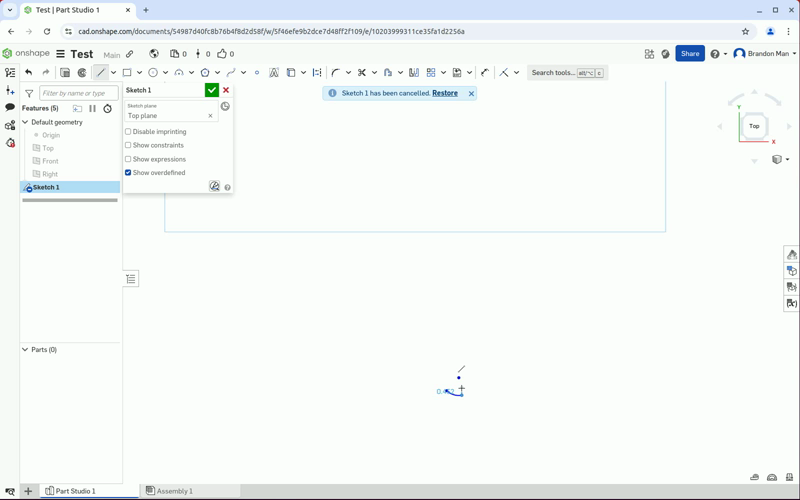
click(461, 387)
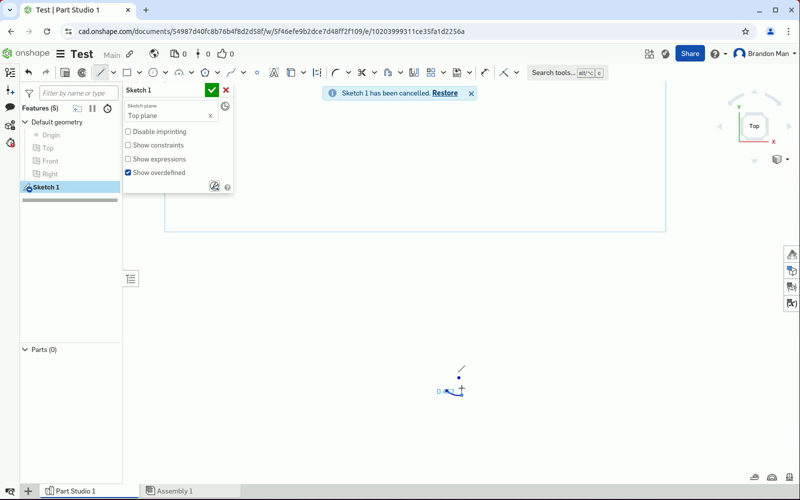
key_up(shift)
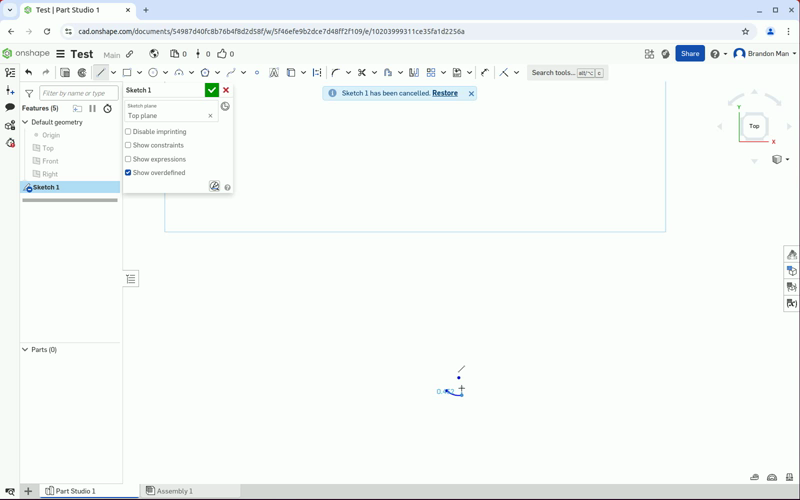
key_down(shift)
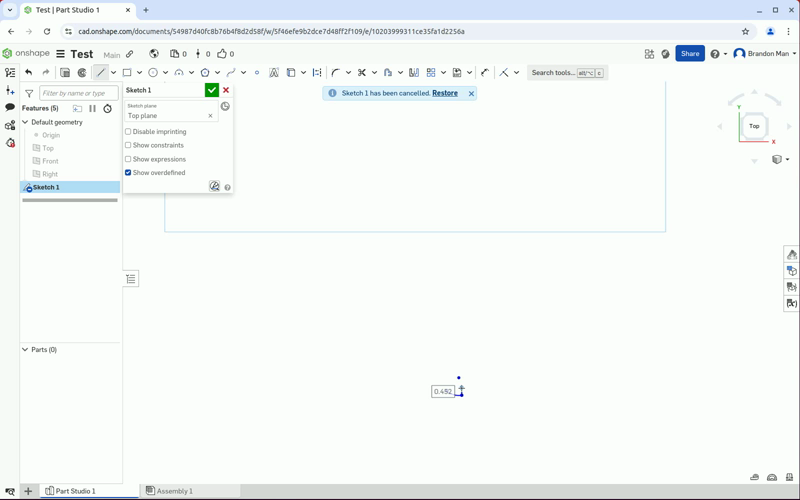
mouse_move(491, 387)
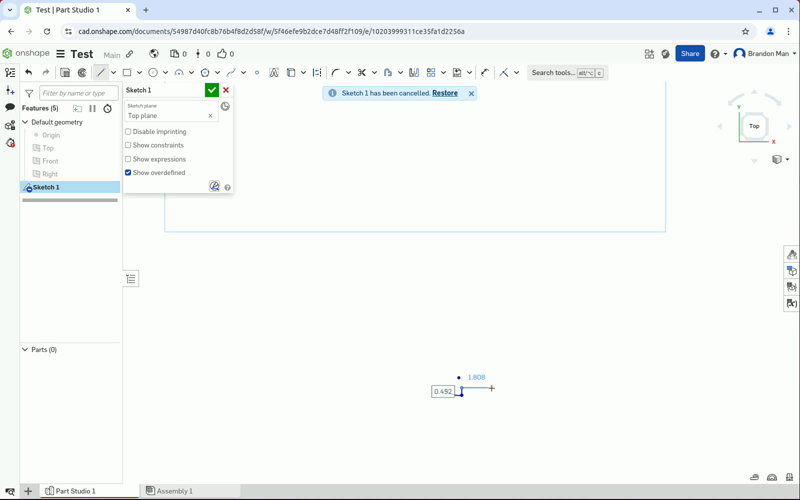
mouse_move(450, 387)
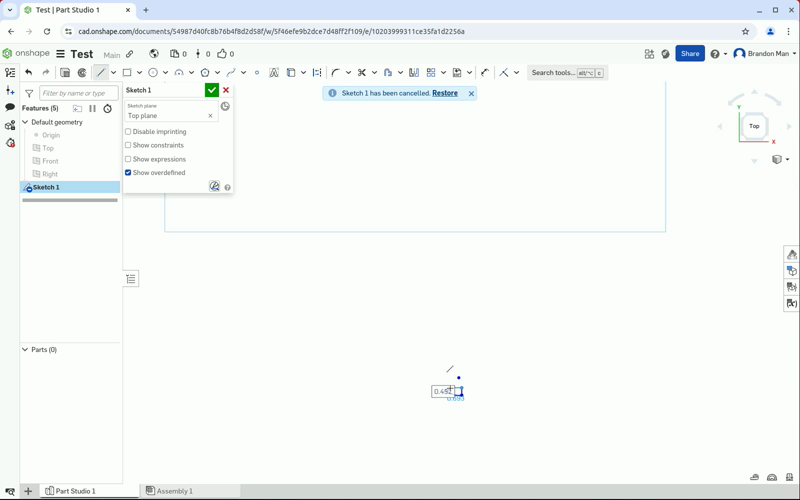
scroll(6)
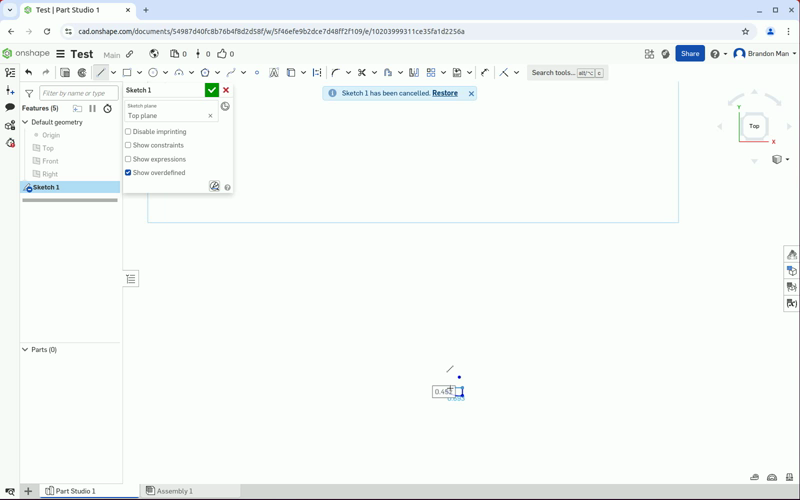
scroll(6)
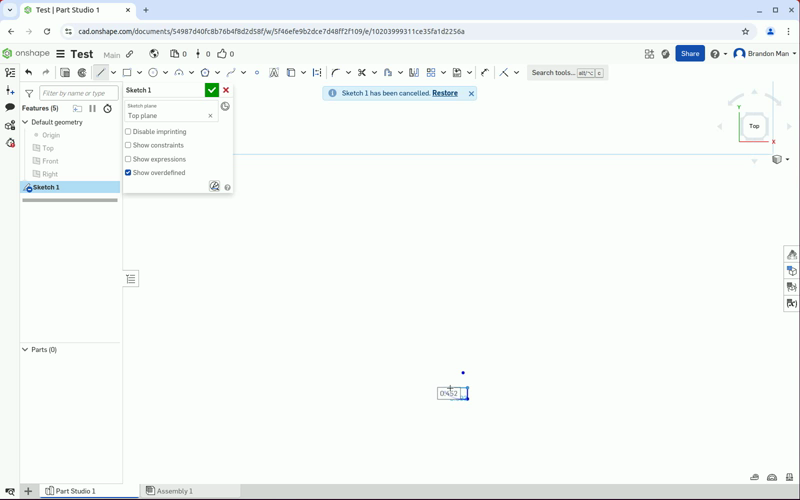
scroll(6)
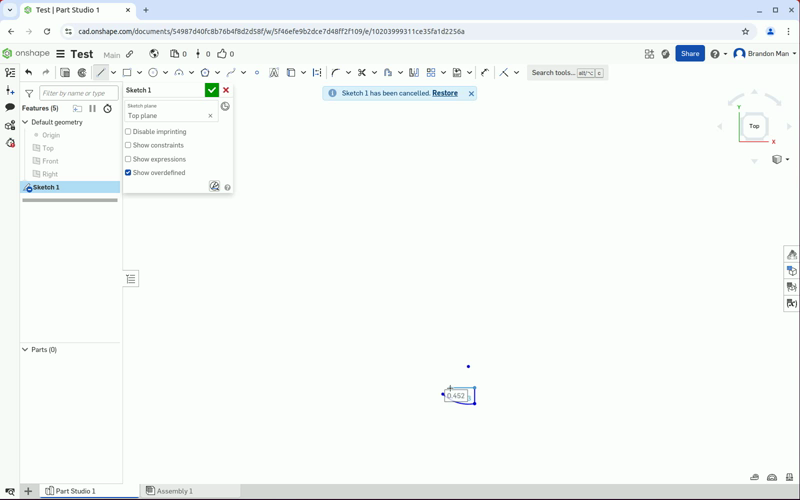
scroll(6)
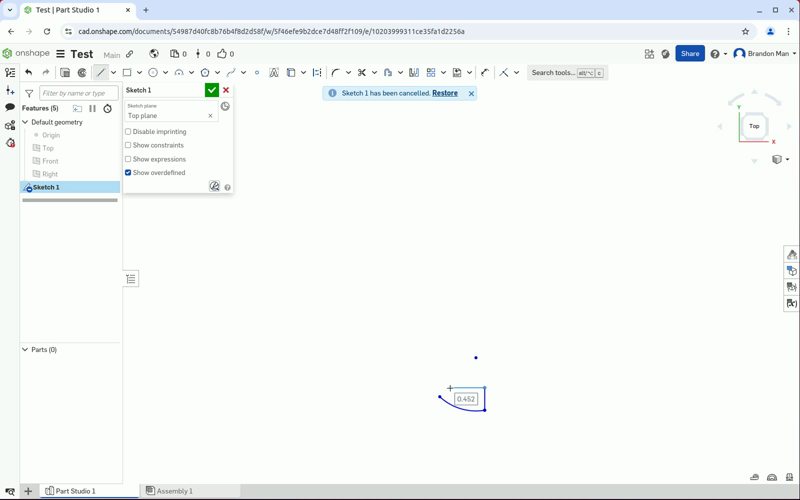
scroll(6)
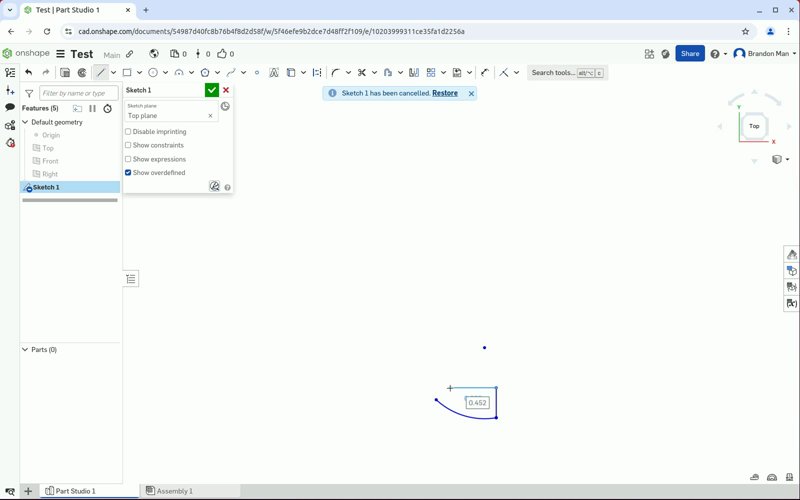
scroll(6)
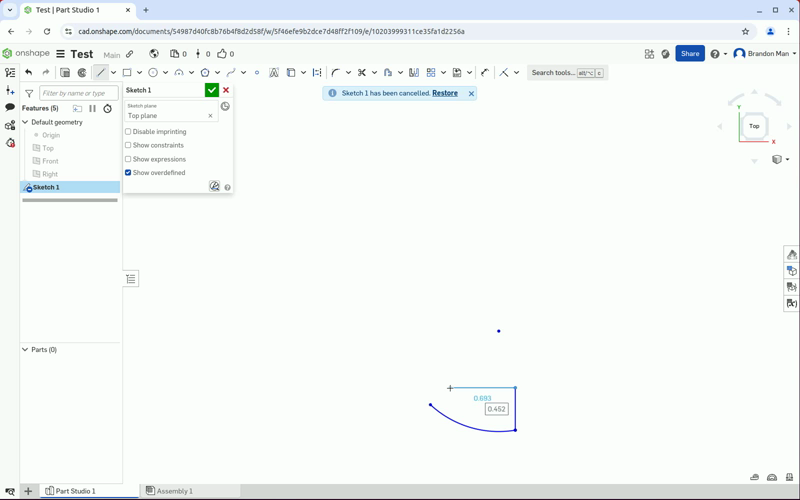
scroll(6)
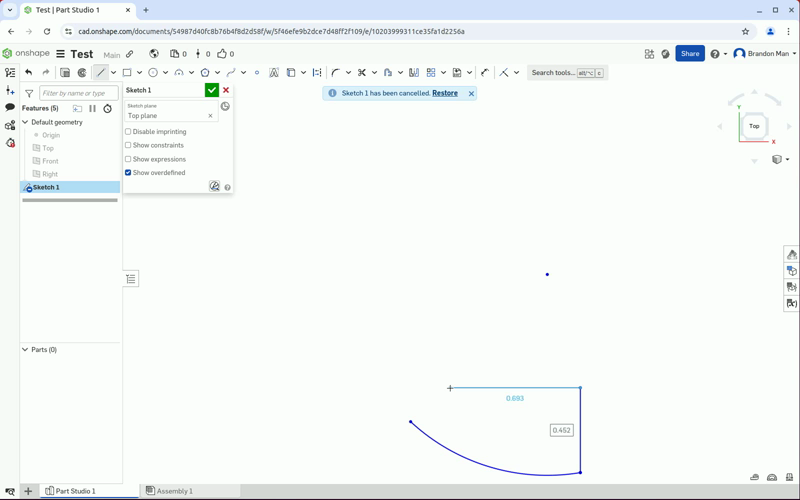
click(450, 387)
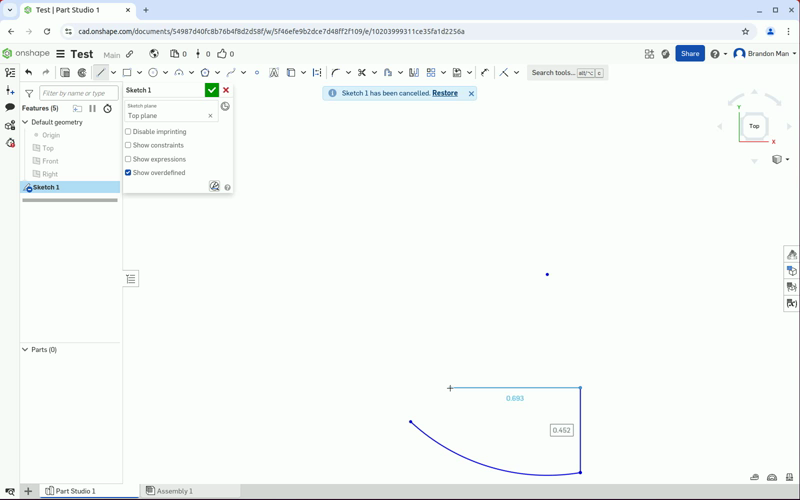
scroll(-6)
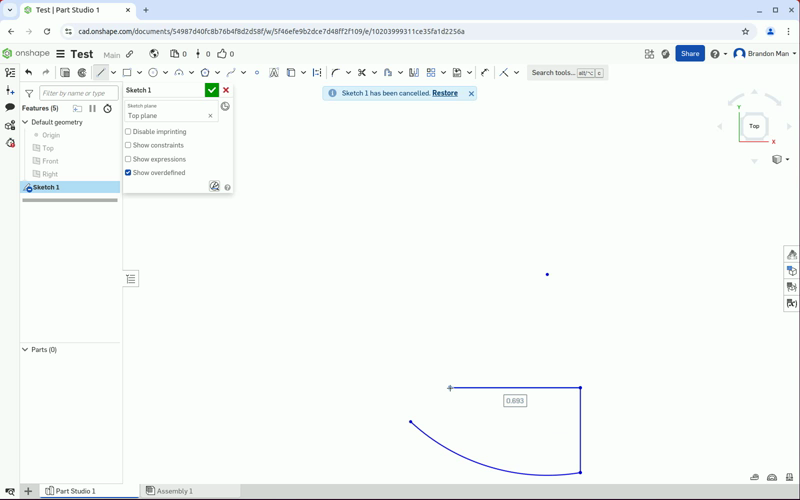
scroll(-6)
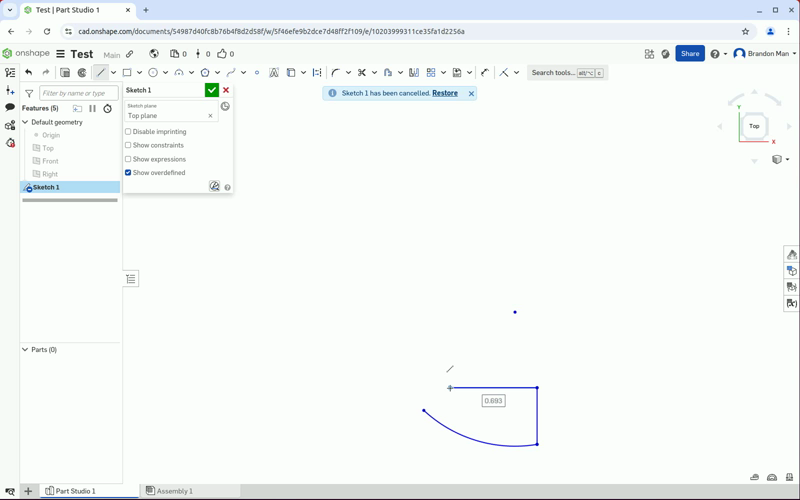
scroll(-6)
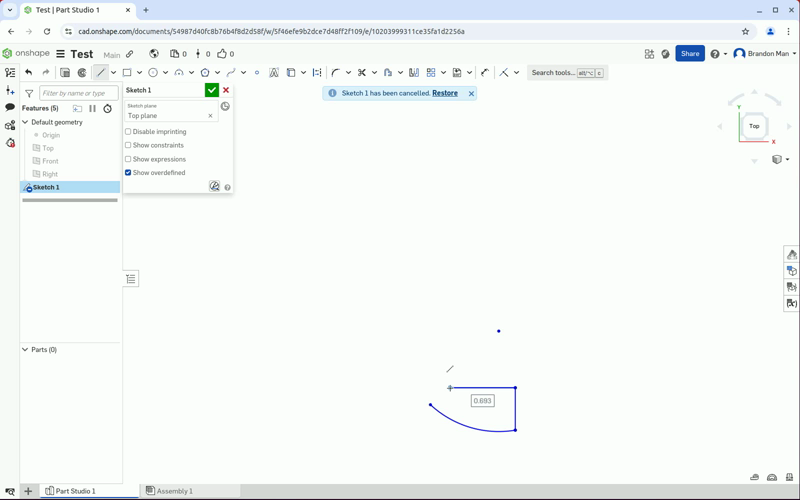
scroll(-6)
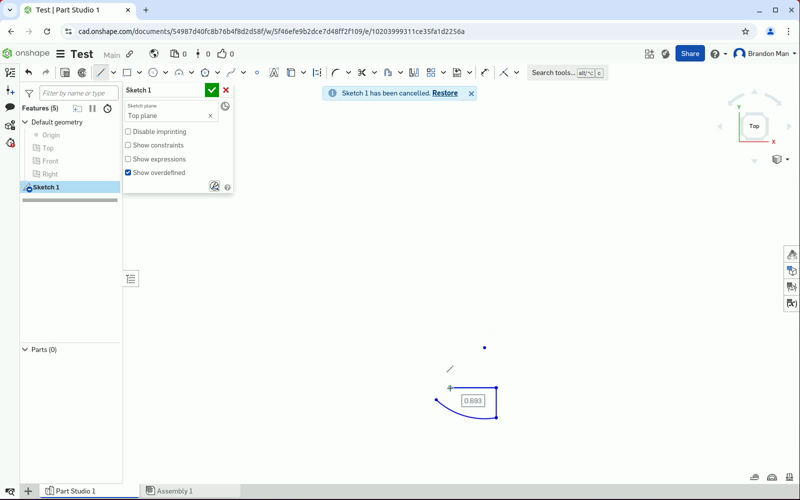
scroll(-6)
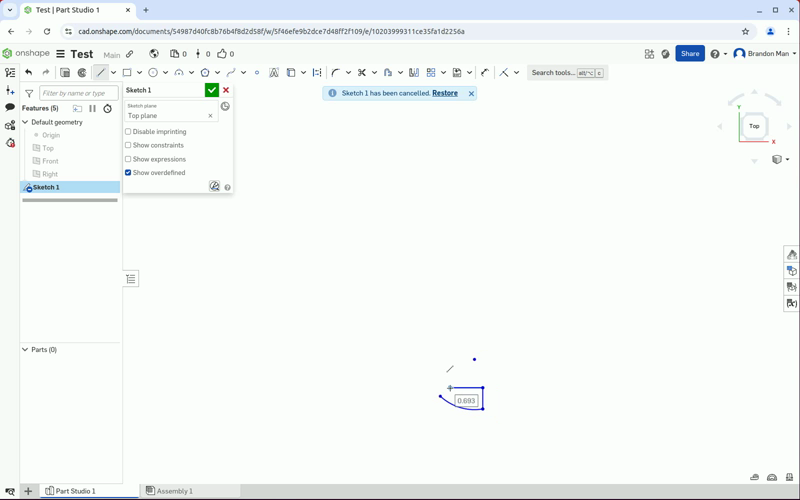
scroll(-6)
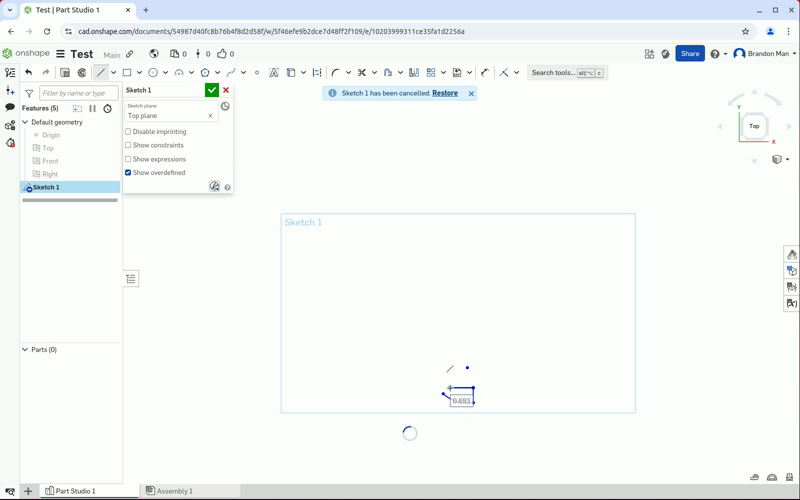
scroll(-6)
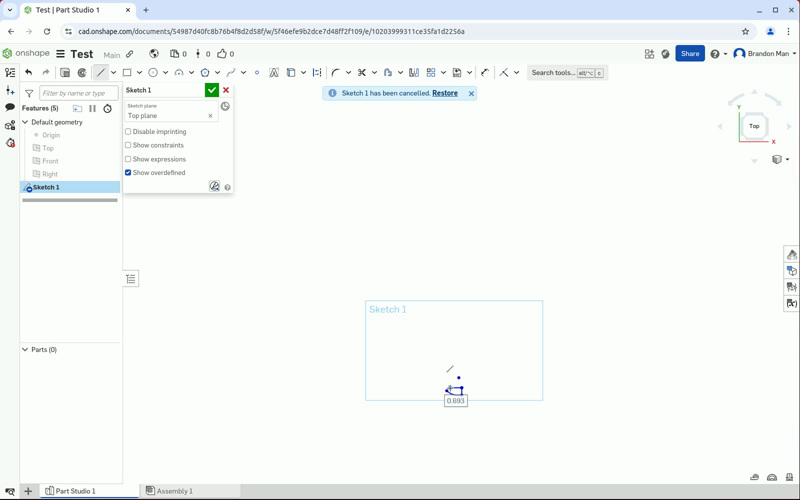
key_up(shift)
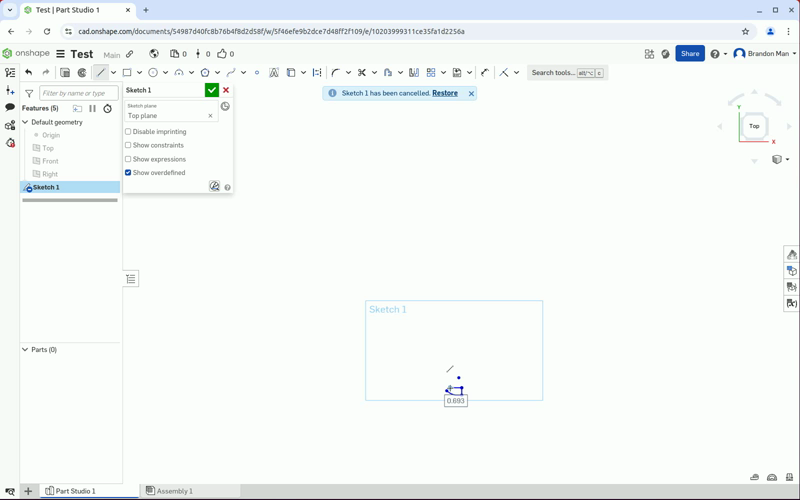
key_down(shift)
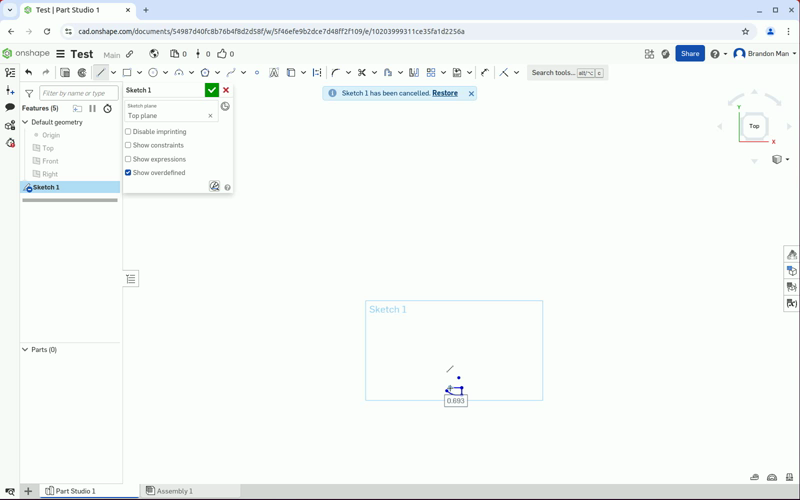
mouse_move(480, 387)
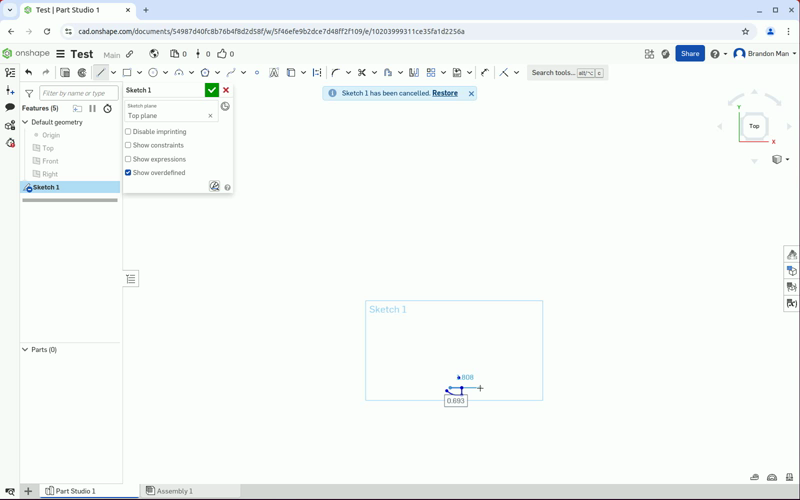
mouse_move(450, 378)
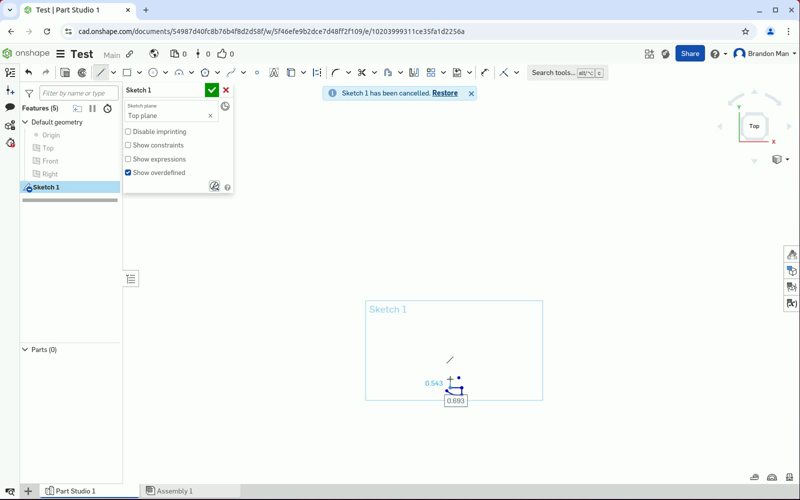
click(450, 378)
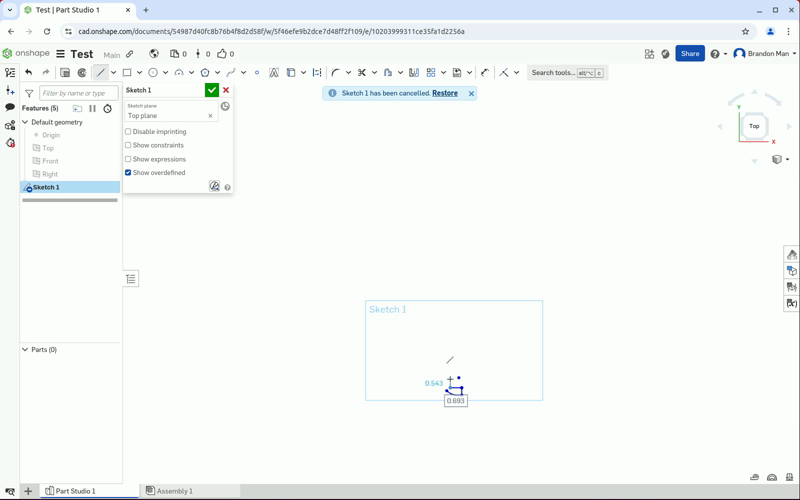
key_up(shift)
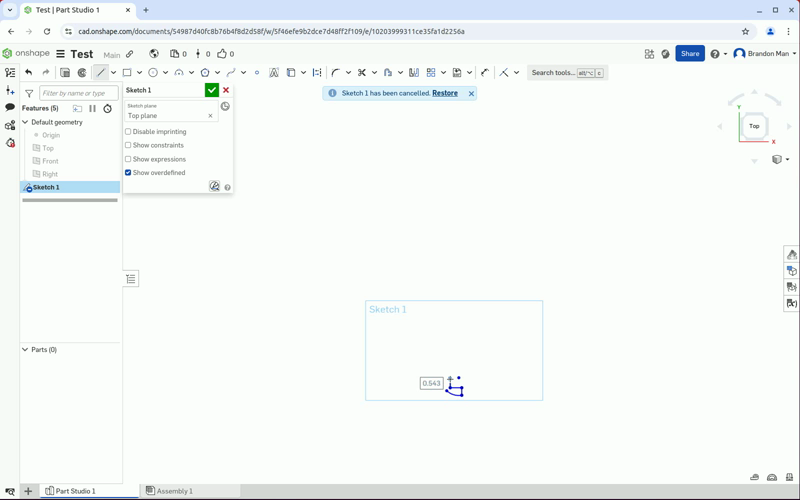
mouse_move(480, 378)
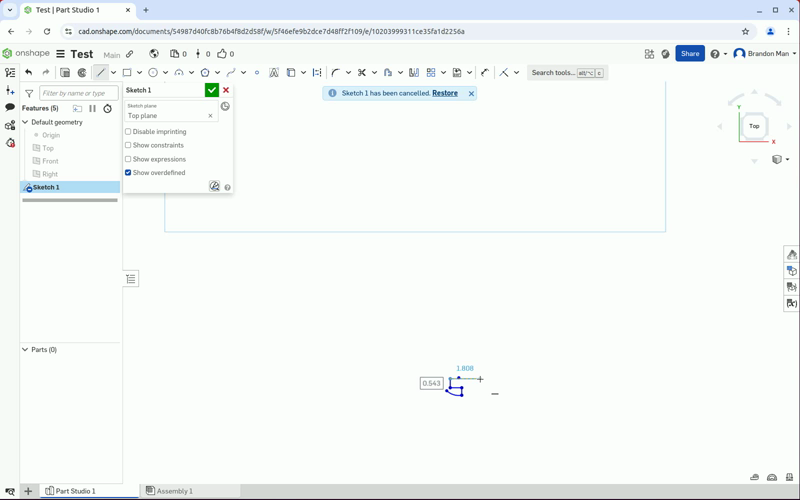
key_down(shift)
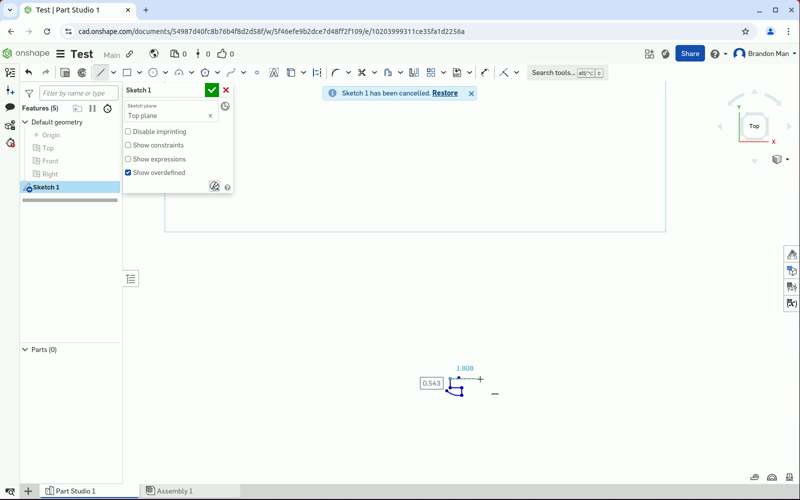
mouse_move(446, 390)
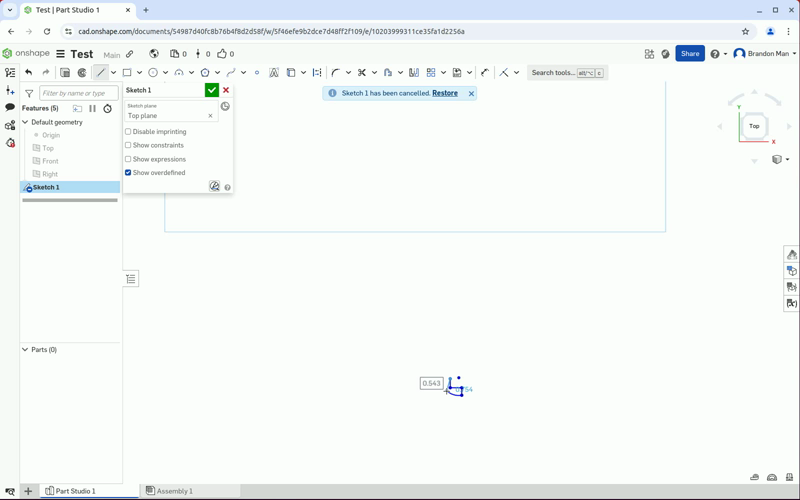
scroll(6)
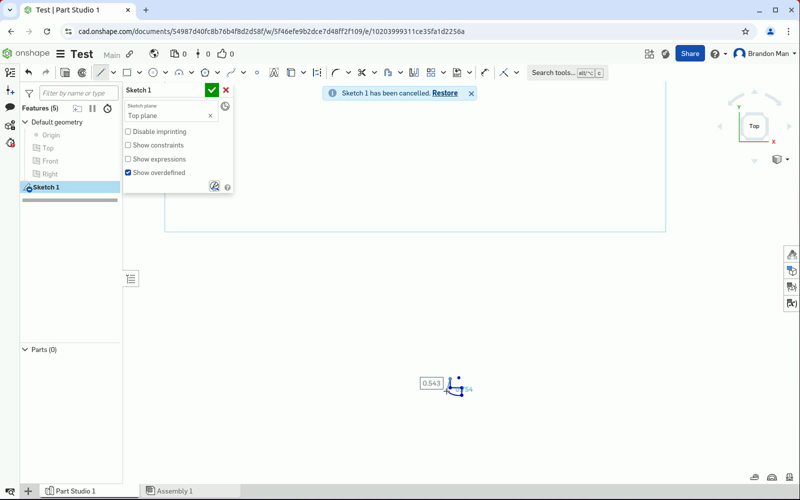
scroll(6)
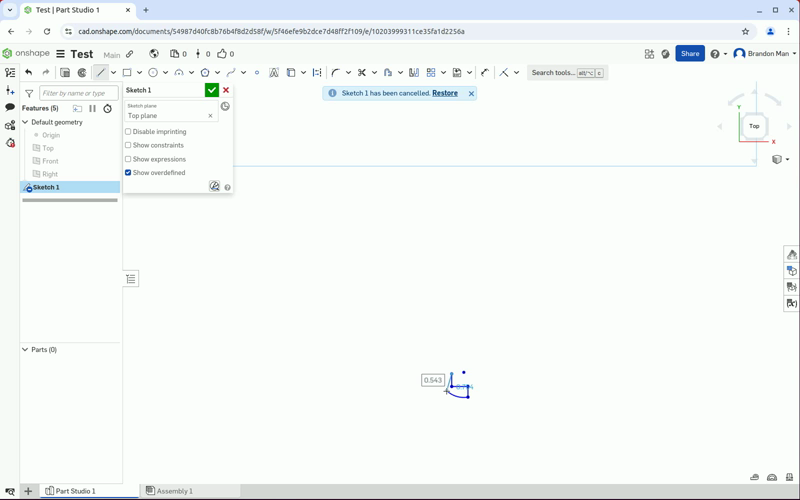
scroll(6)
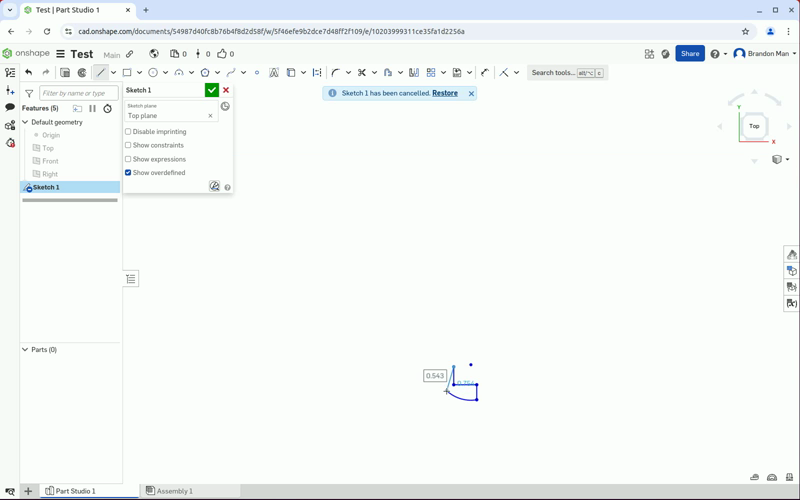
scroll(6)
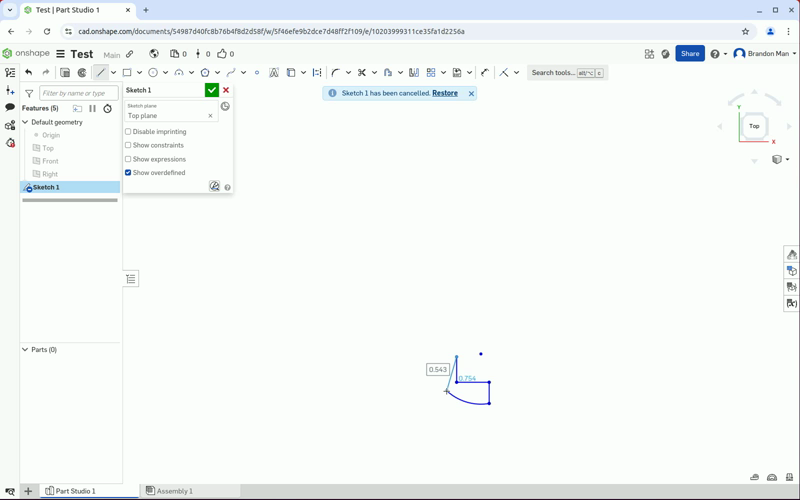
scroll(6)
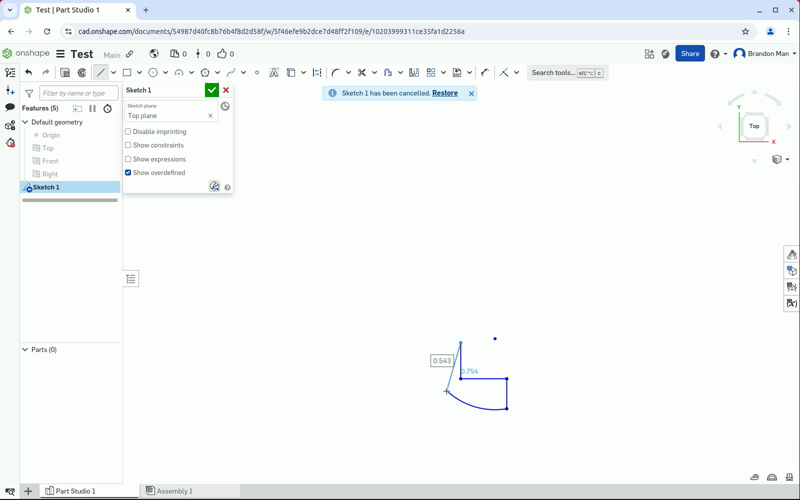
scroll(6)
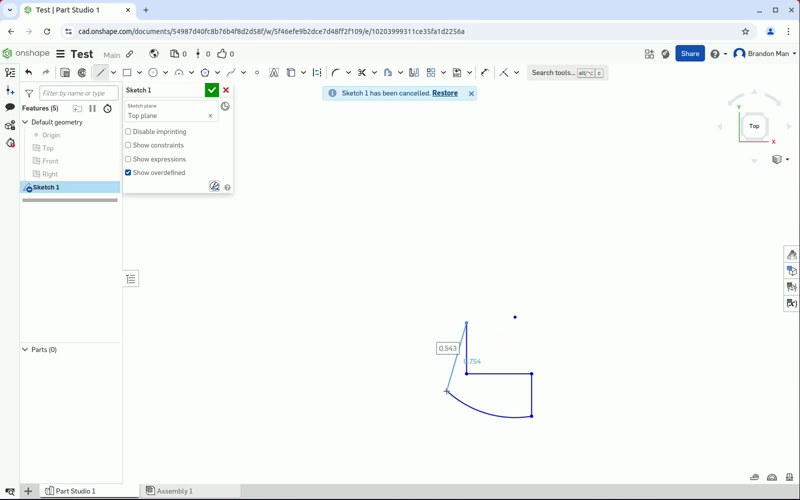
scroll(6)
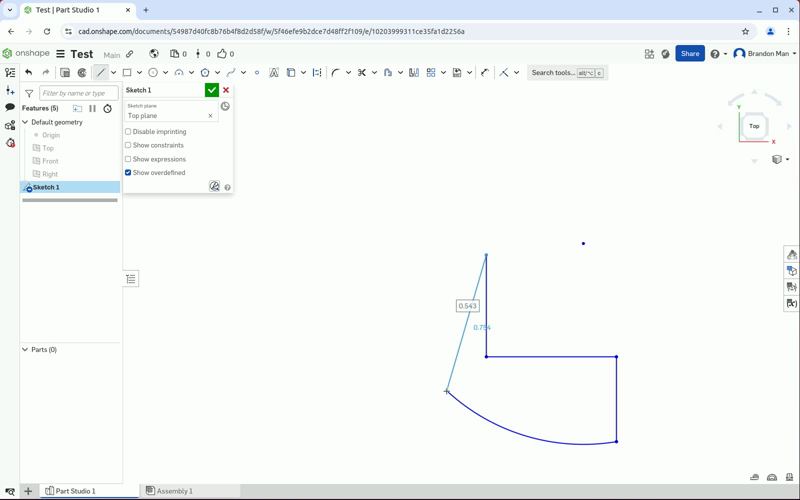
key_up(shift)
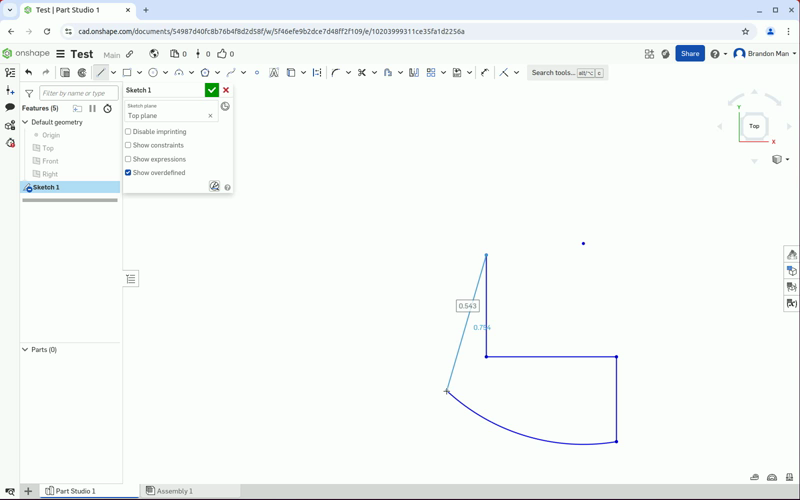
click(446, 390)
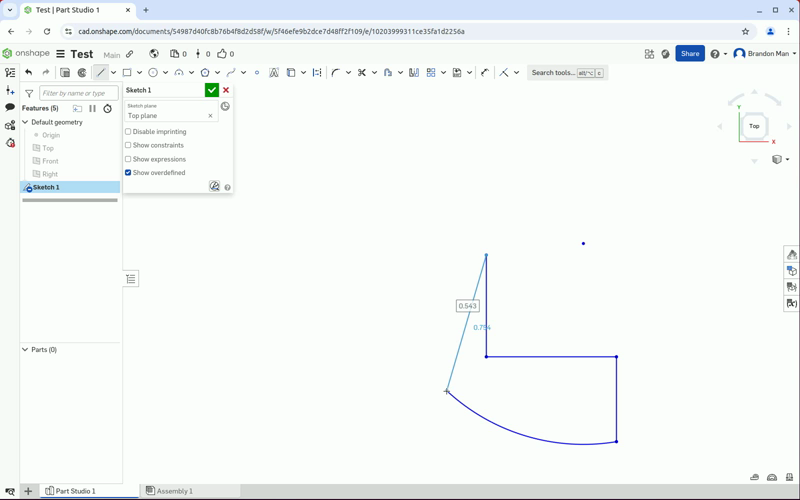
scroll(-6)
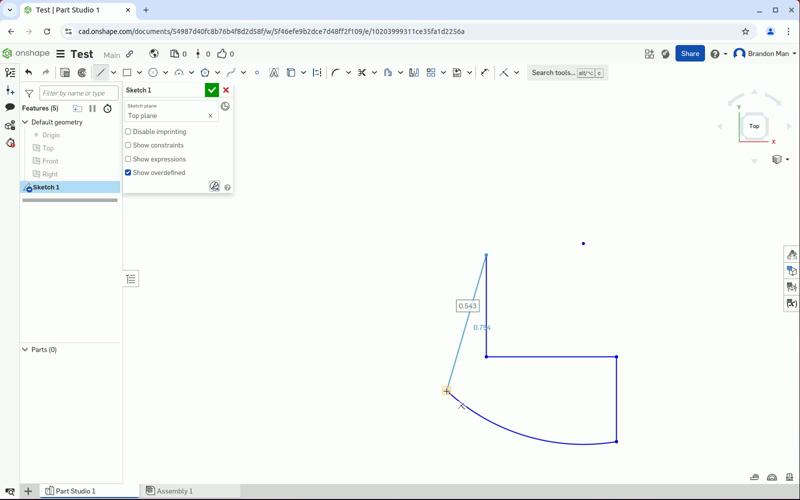
scroll(-6)
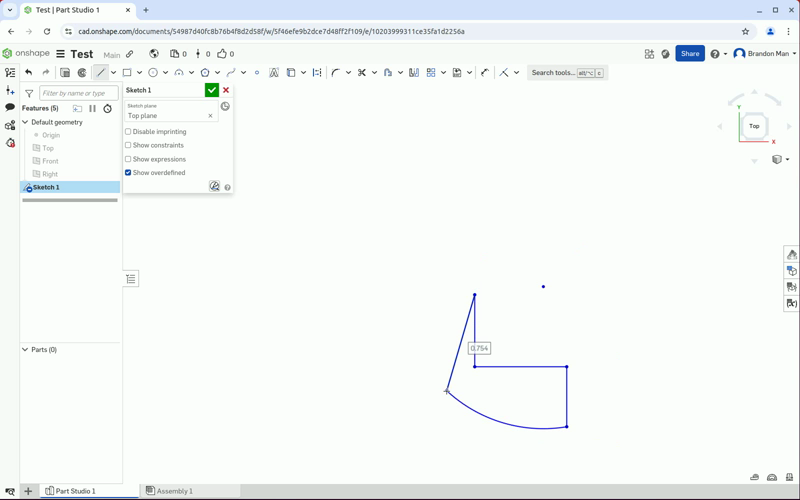
scroll(-6)
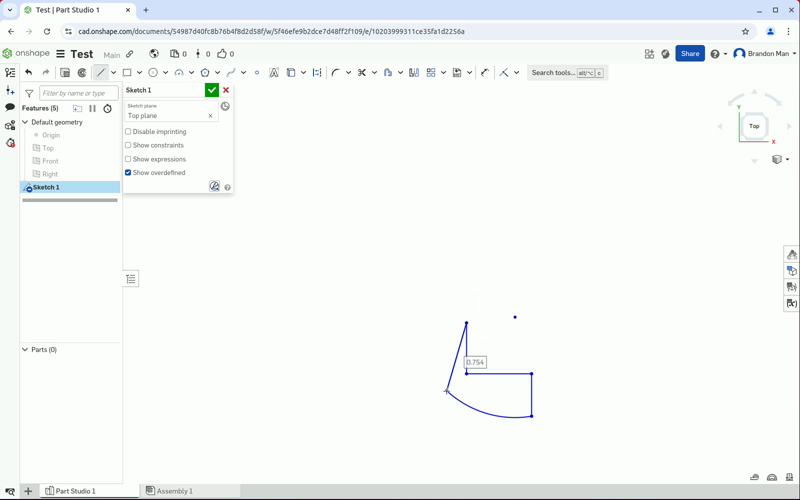
scroll(-6)
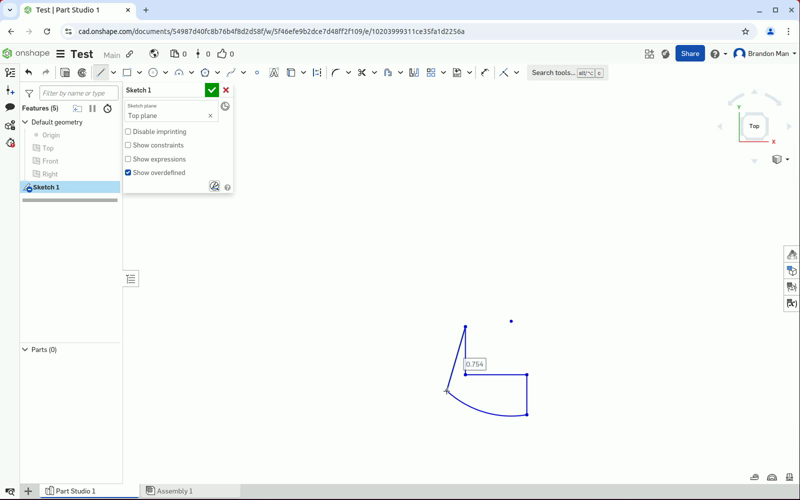
scroll(-6)
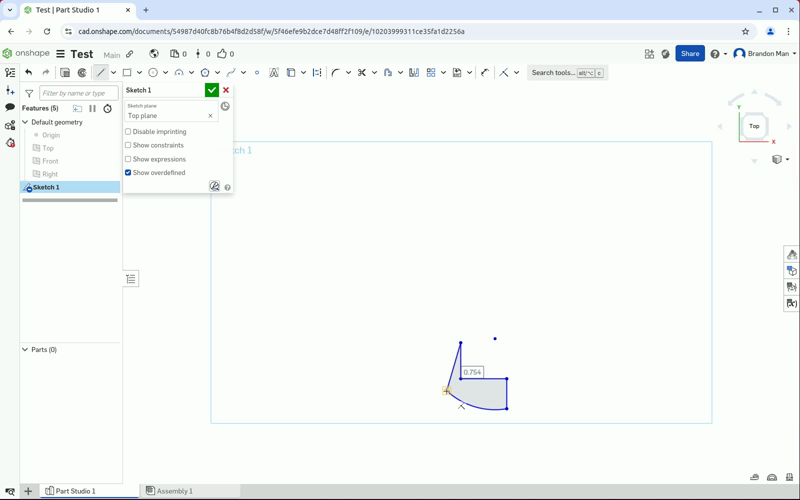
scroll(-6)
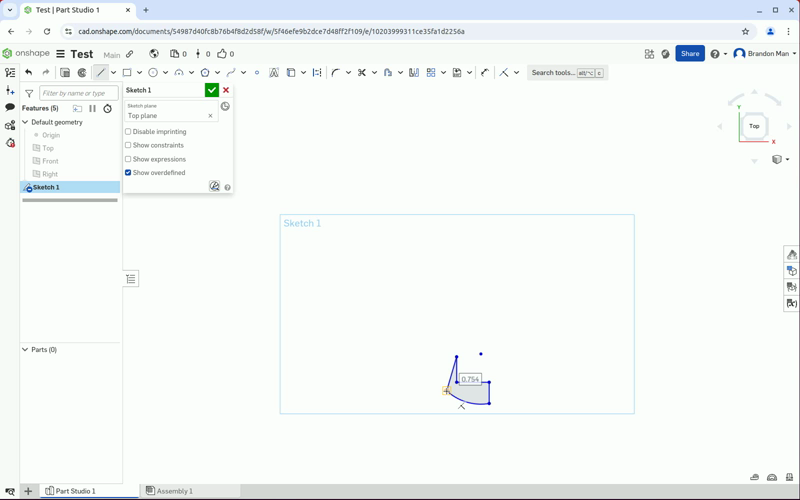
scroll(-6)
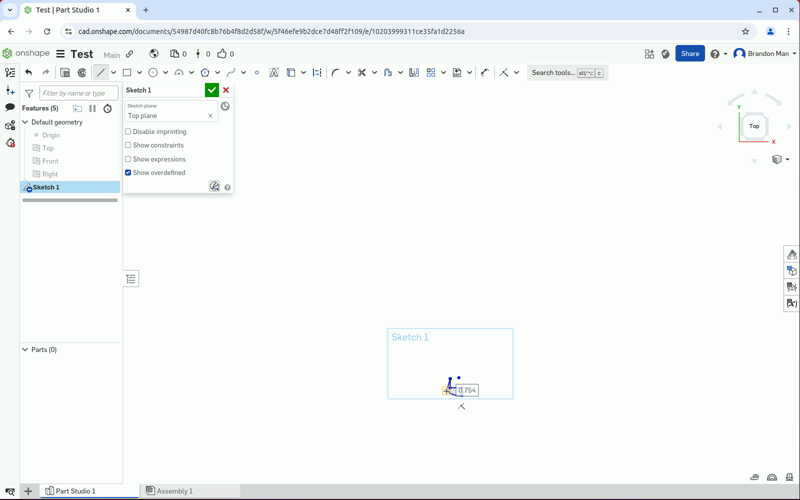
key(esc)
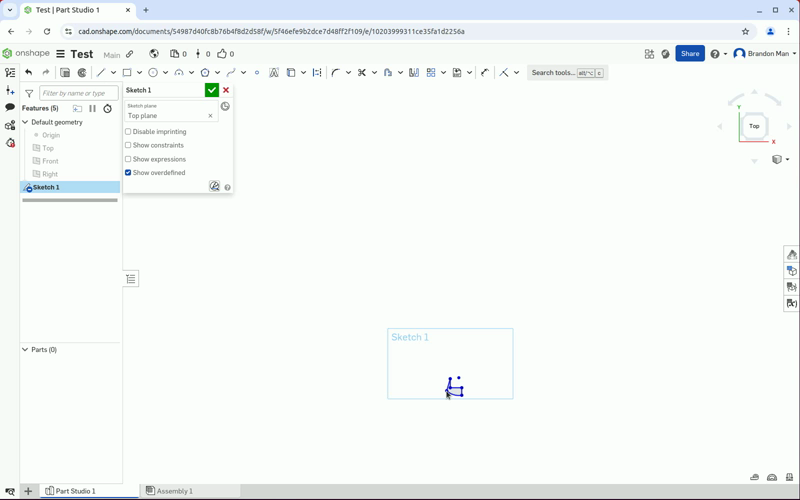
mouse_move(461, 389)
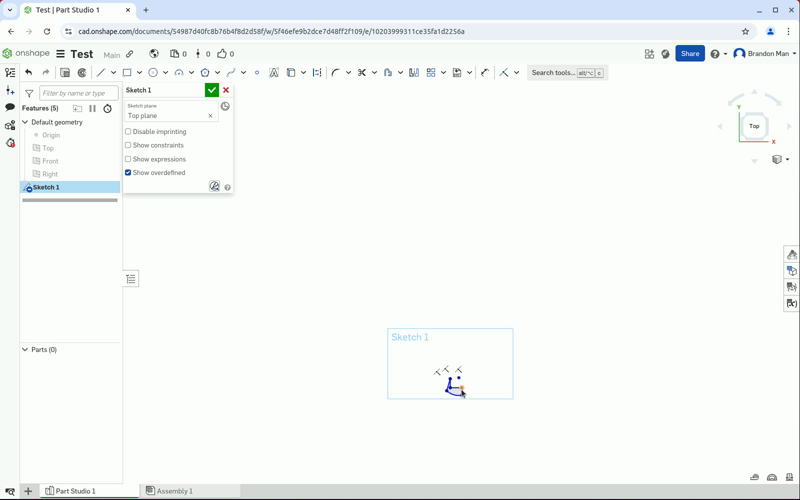
scroll(6)
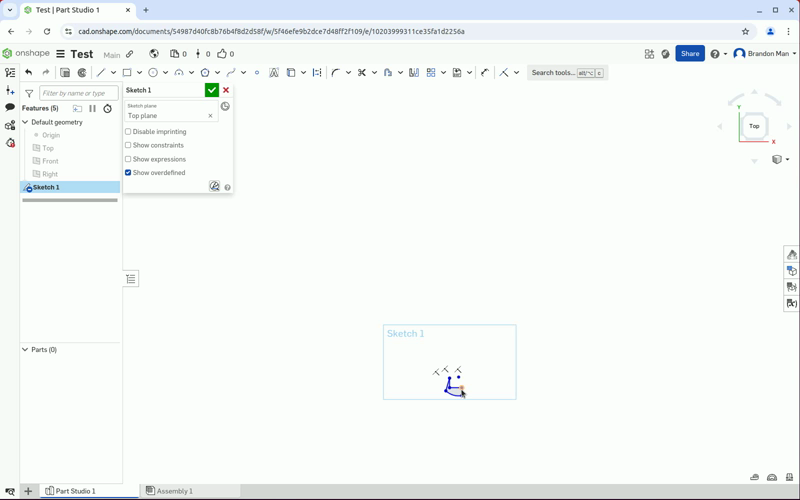
scroll(6)
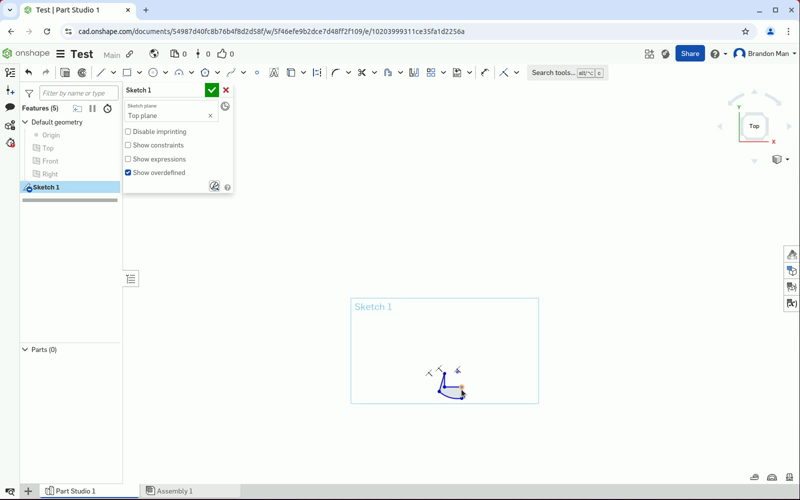
scroll(6)
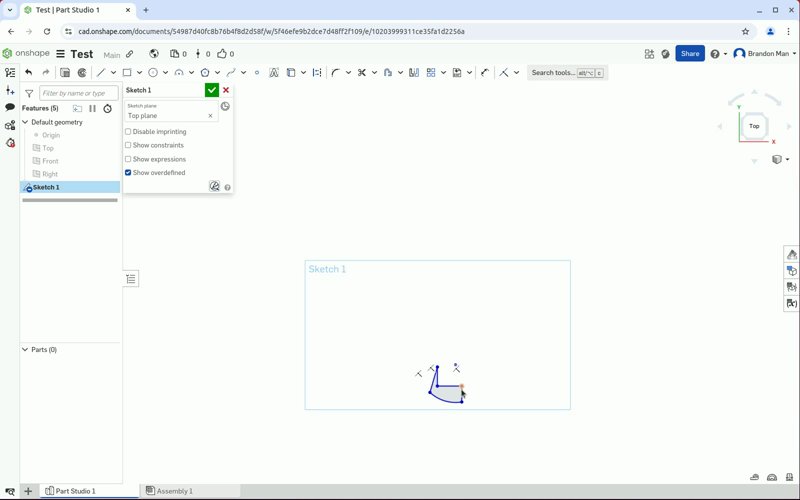
scroll(6)
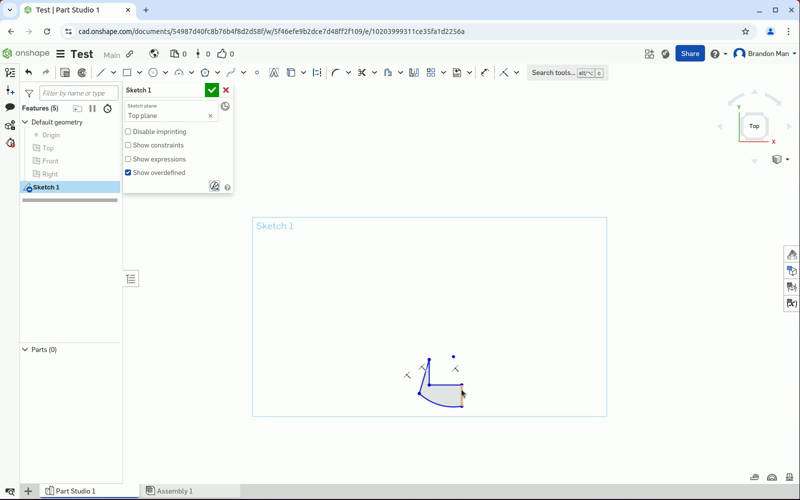
scroll(6)
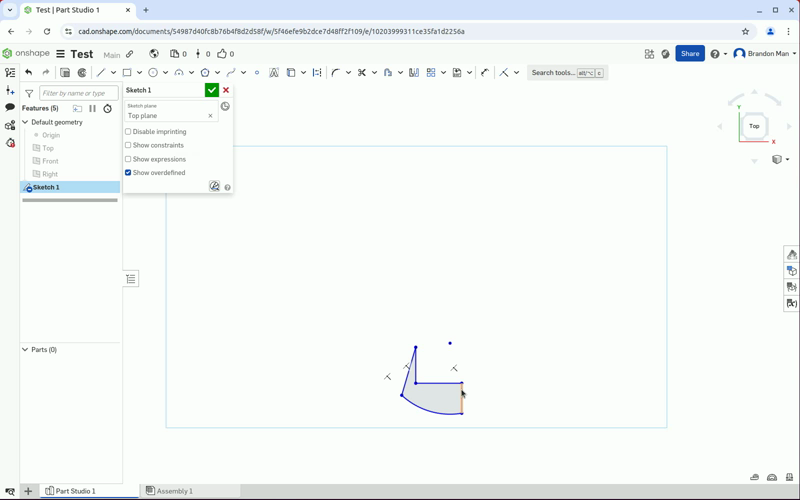
scroll(6)
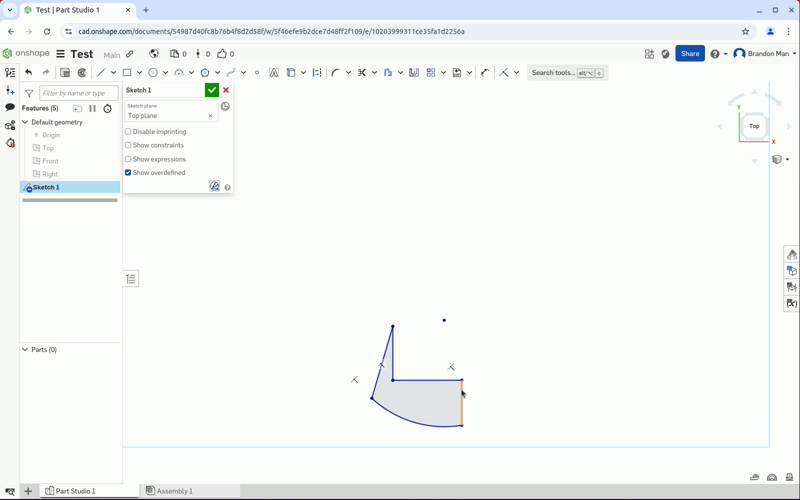
scroll(6)
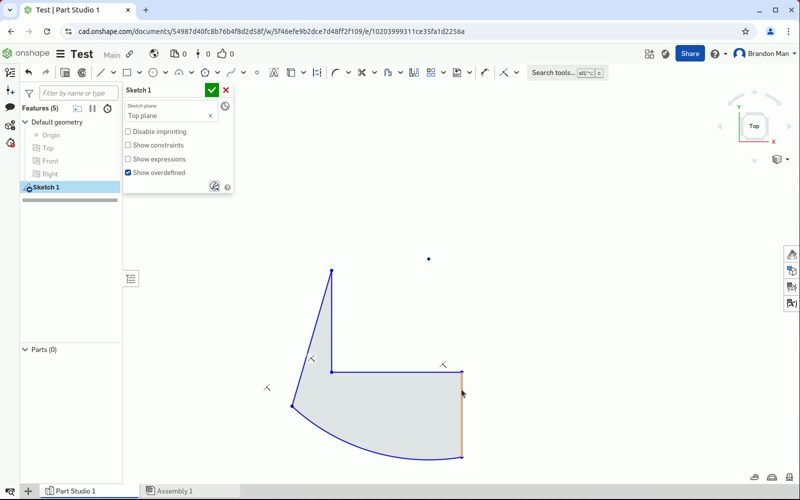
click(461, 389)
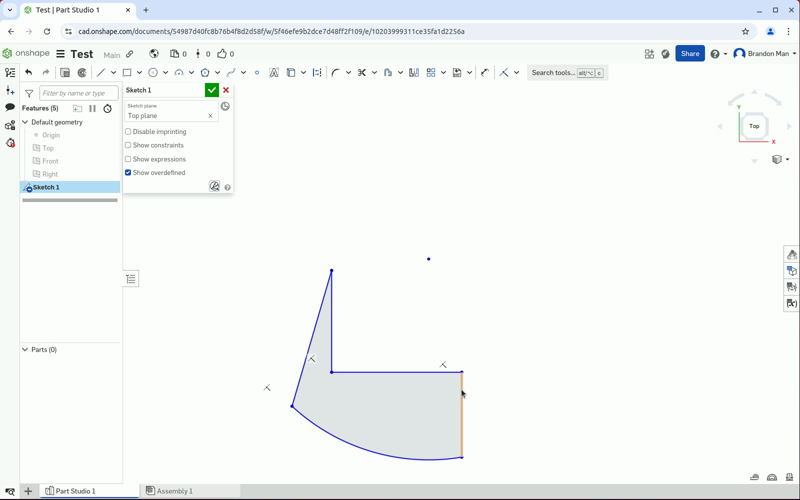
scroll(-6)
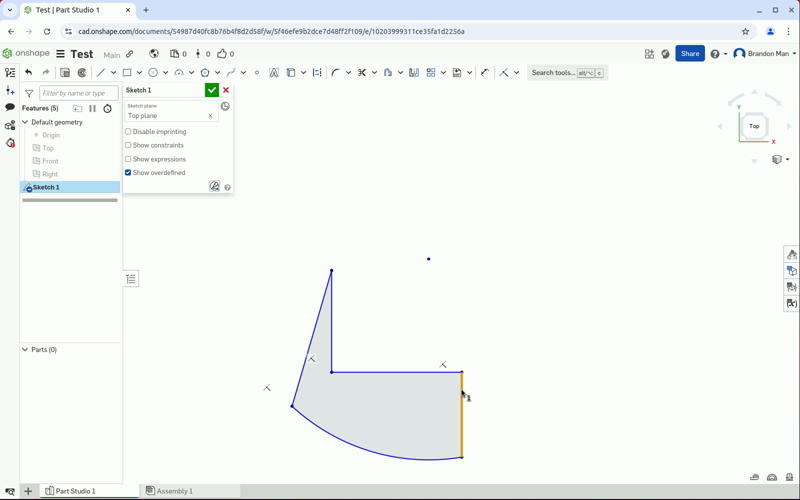
scroll(-6)
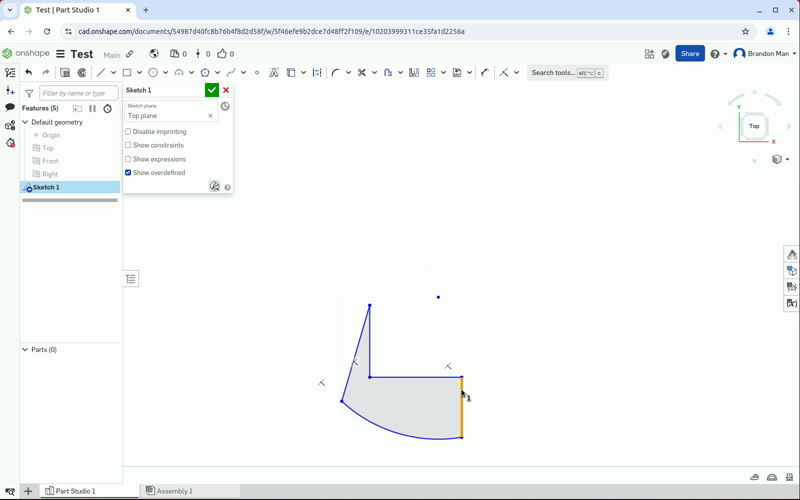
scroll(-6)
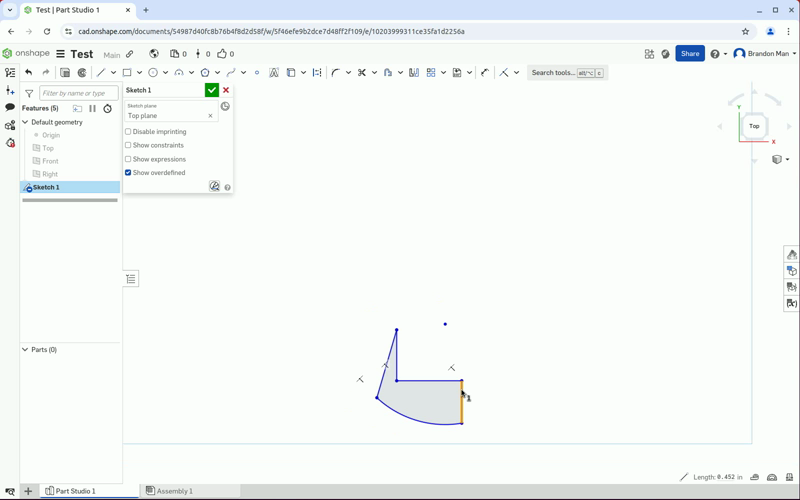
scroll(-6)
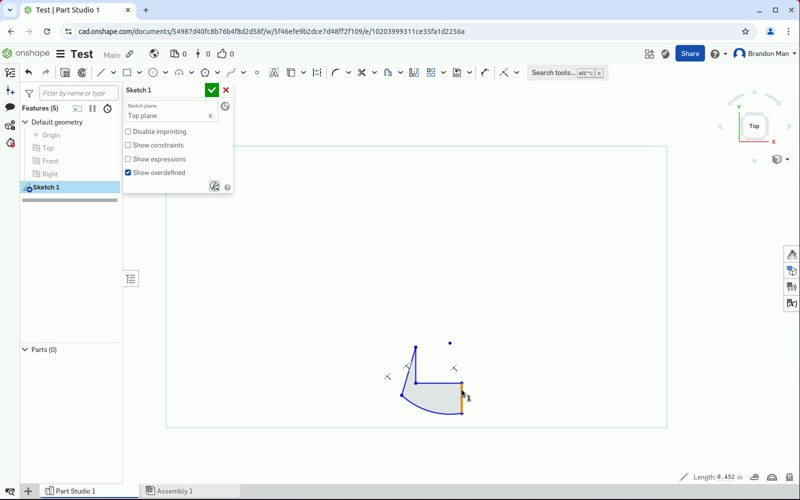
scroll(-6)
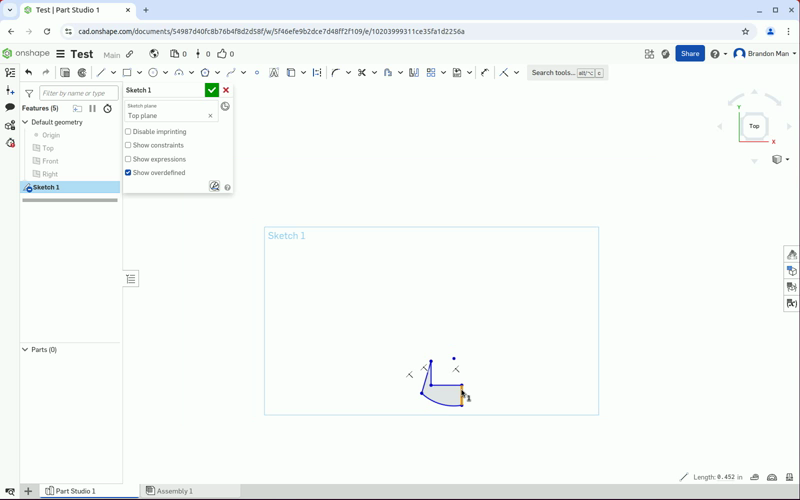
scroll(-6)
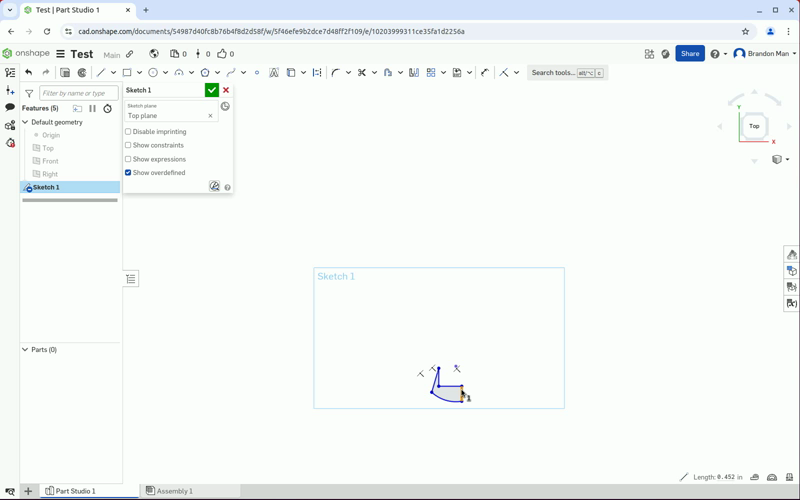
scroll(-6)
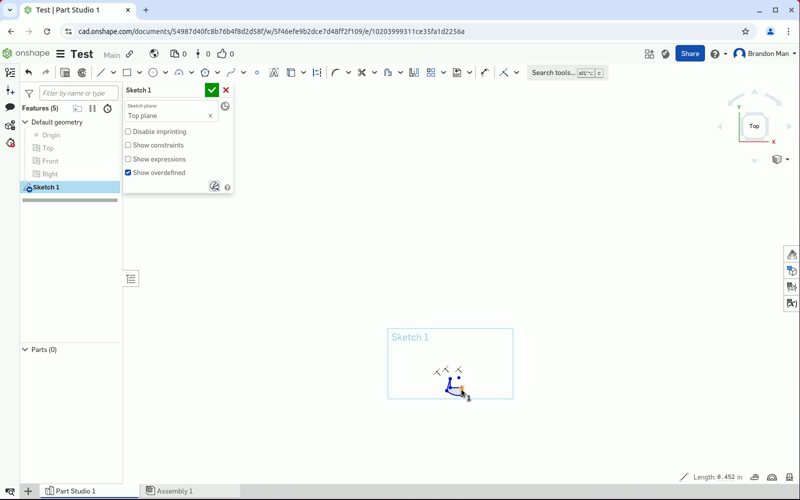
mouse_move(73, 352)
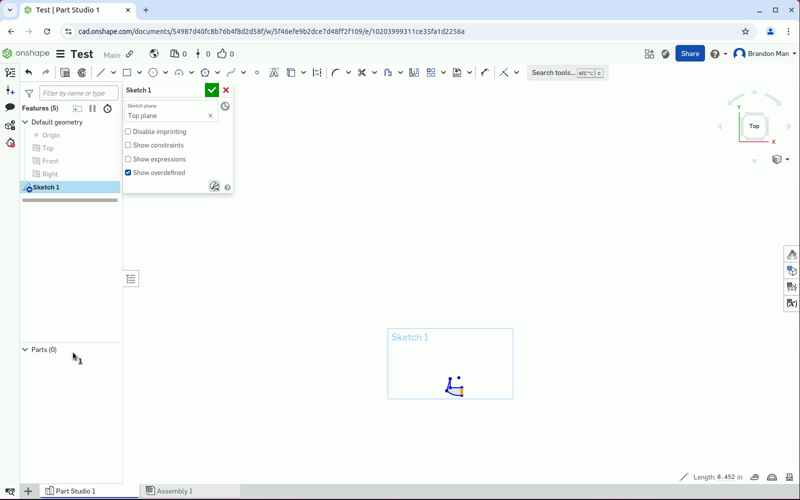
key(shift+y)
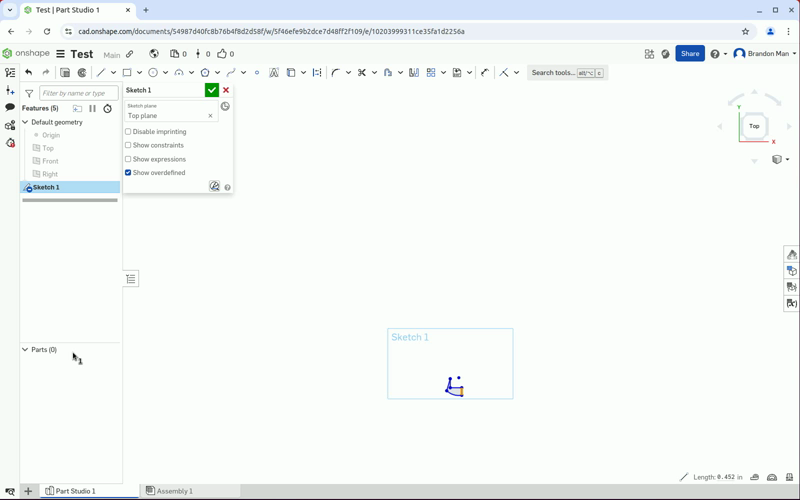
key(shift+e)
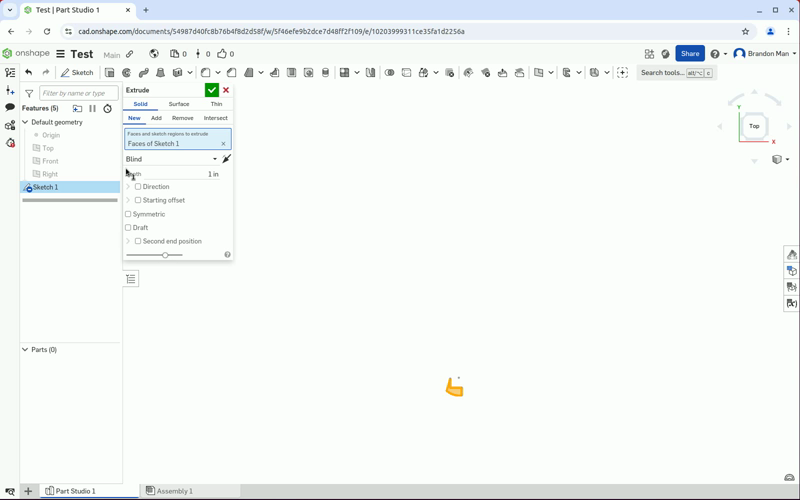
mouse_move(143, 106)
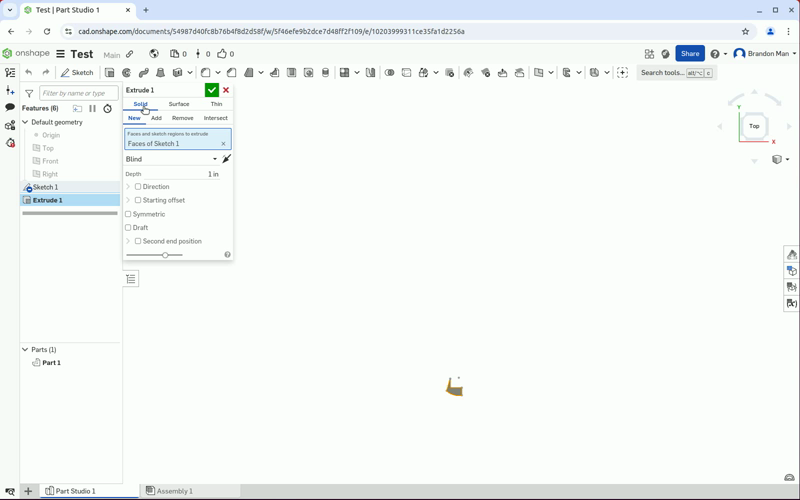
click(143, 106)
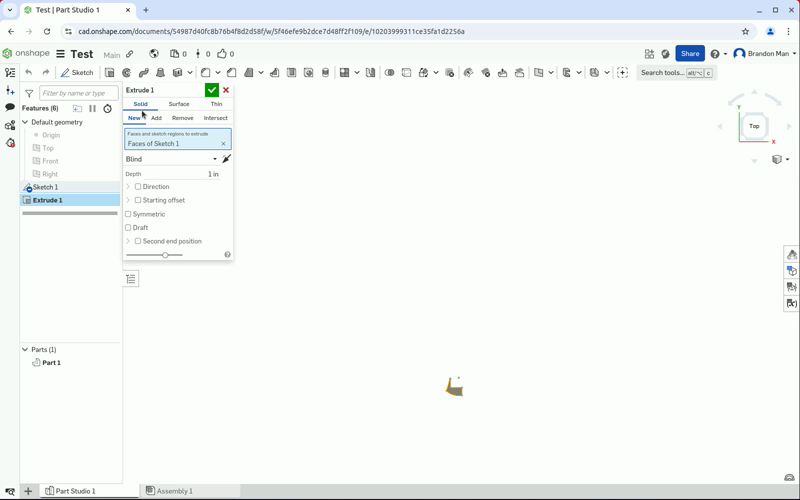
mouse_move(137, 120)
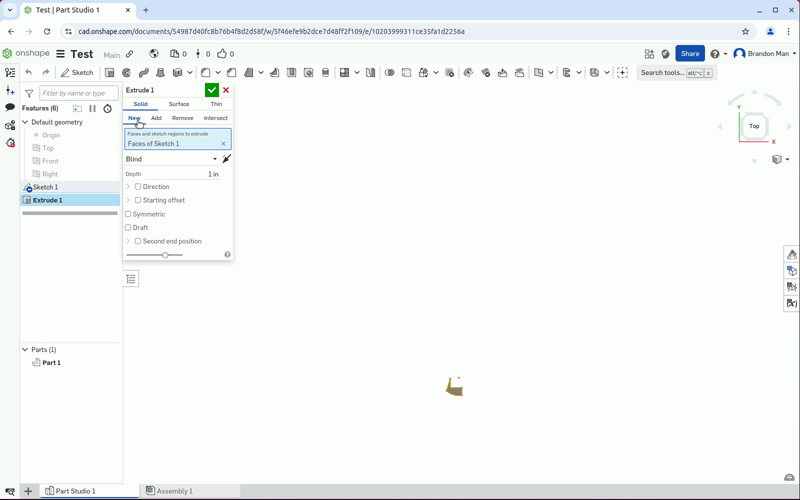
click(137, 120)
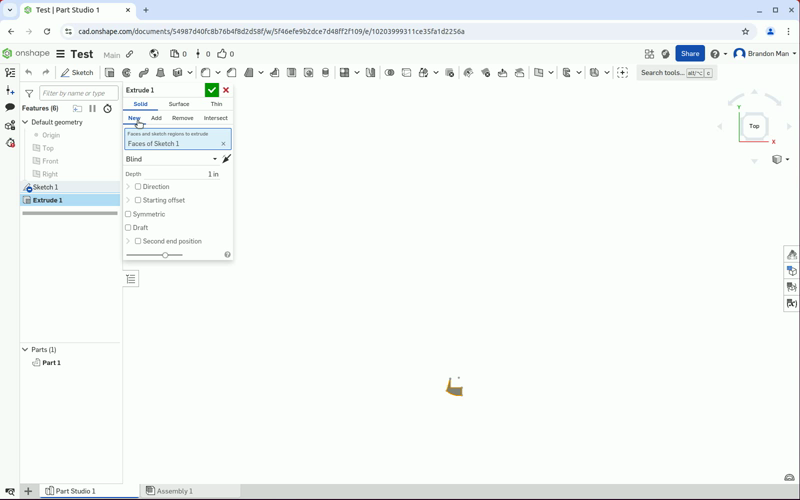
key(tab, 4)
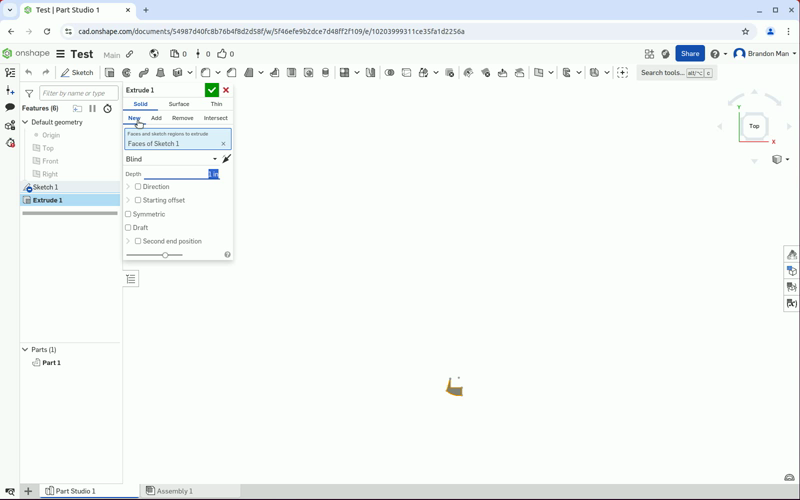
text(1.13)
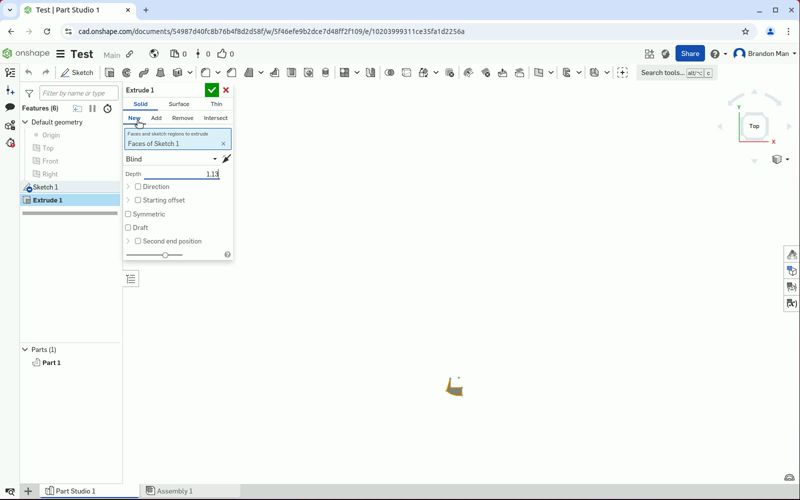
key(enter)
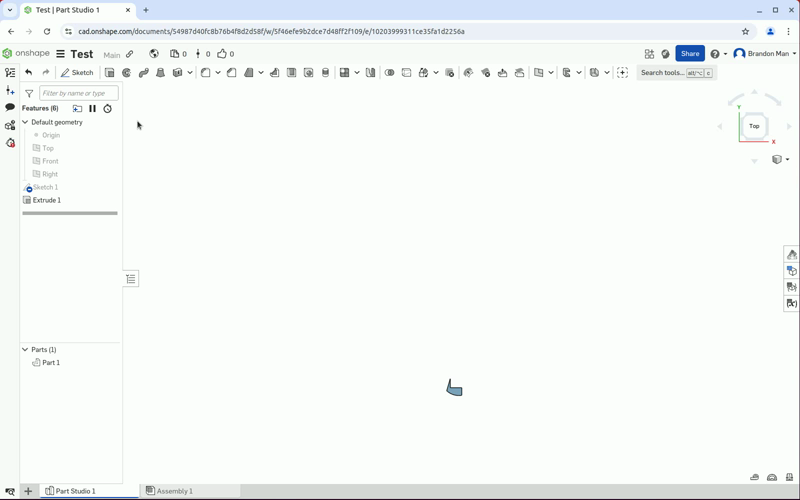
key(shift+h)
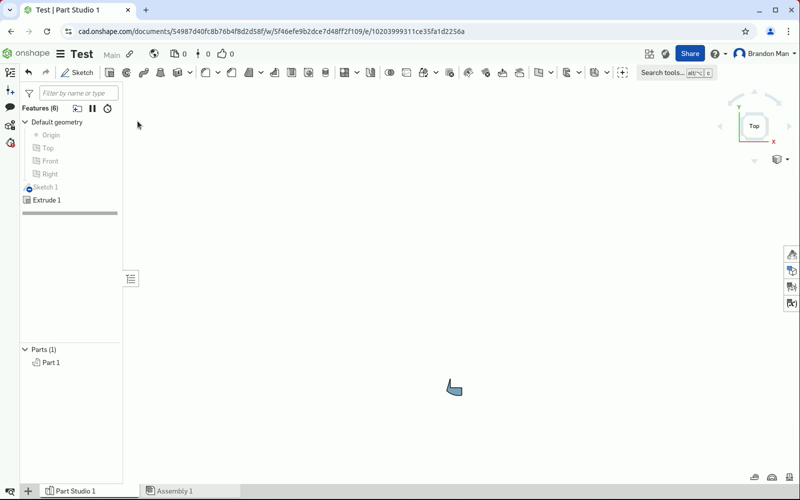
key(shift+h)
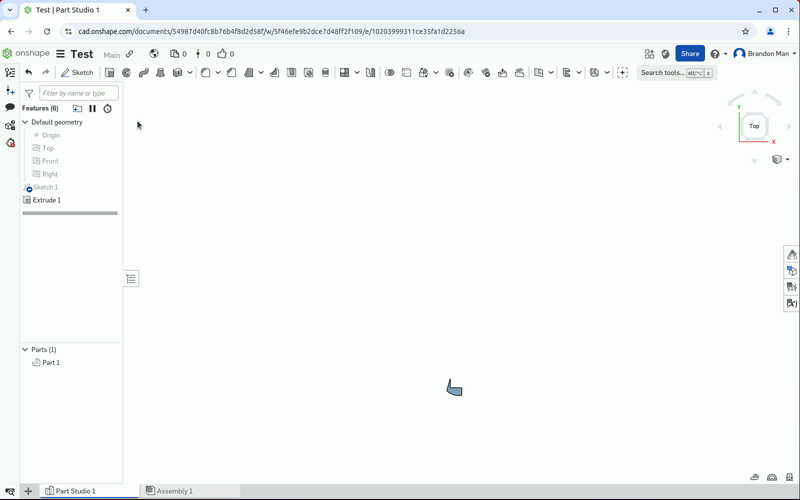
mouse_move(73, 189)
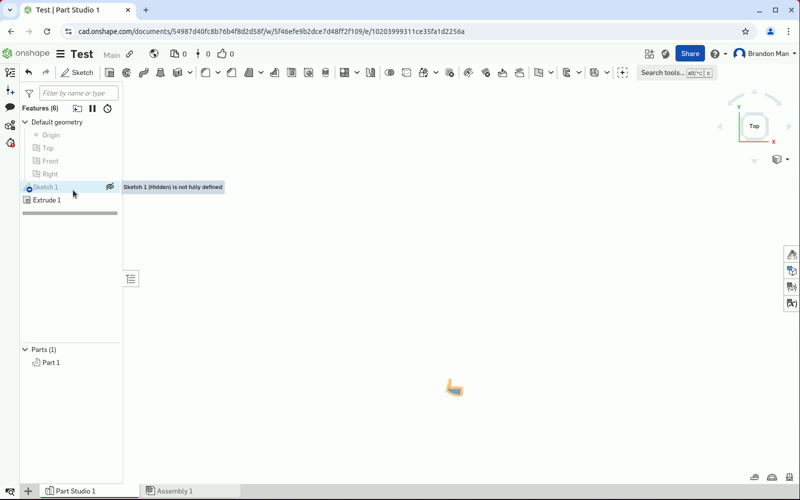
click(73, 189)
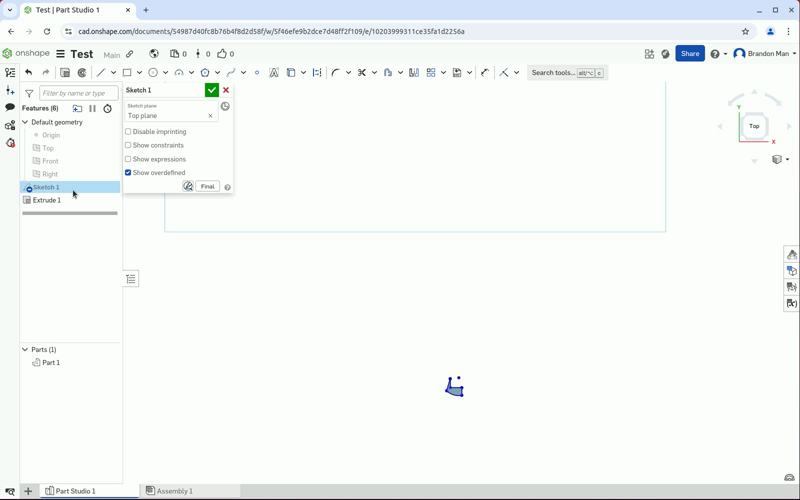
mouse_move(229, 92)
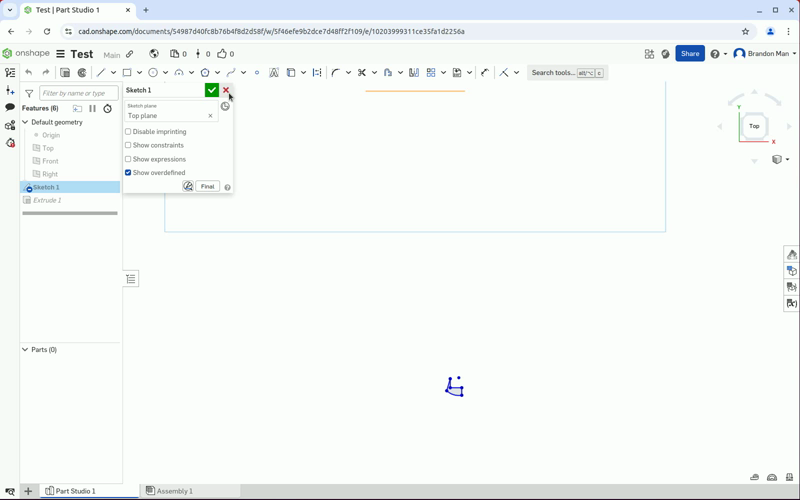
click(229, 92)
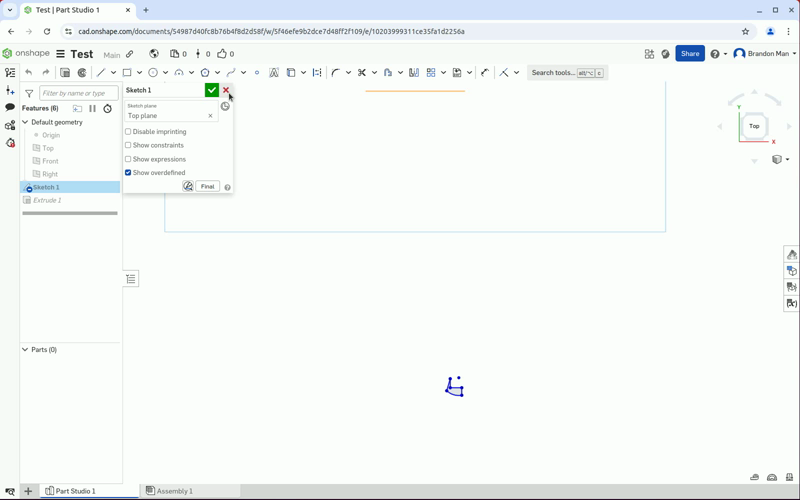
key(shift+s)
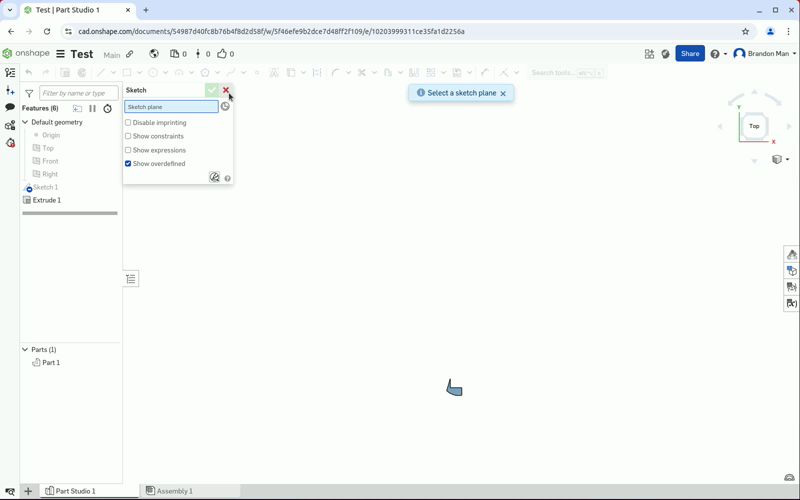
mouse_move(73, 150)
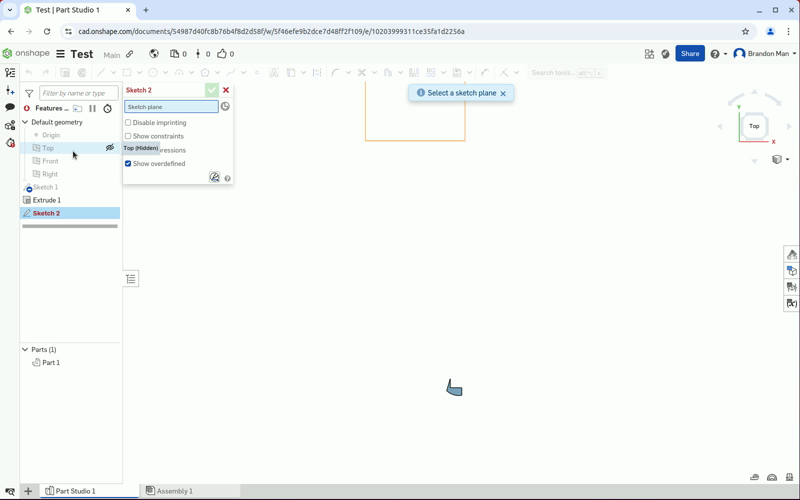
click(73, 150)
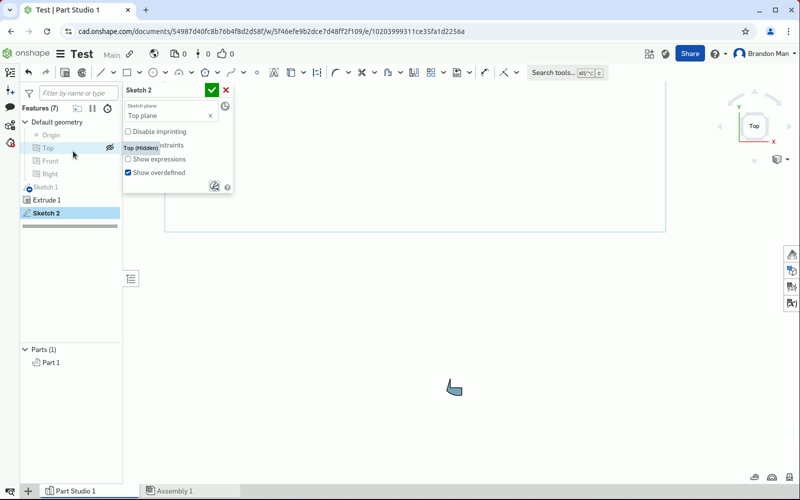
mouse_move(73, 352)
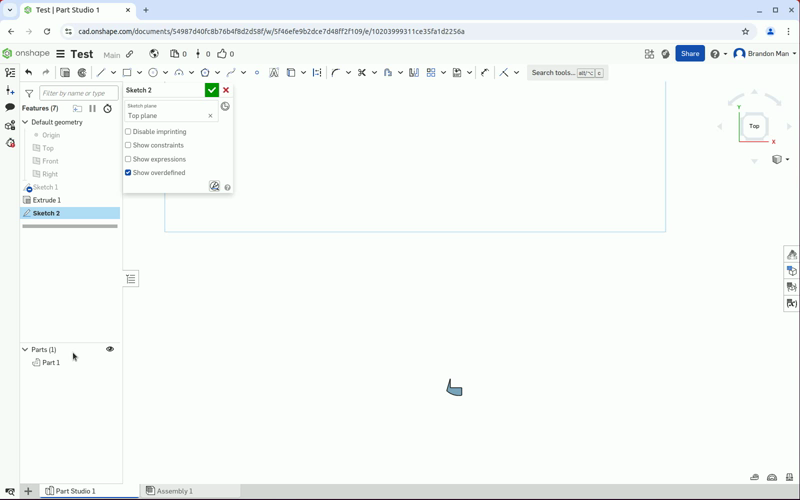
key(y)
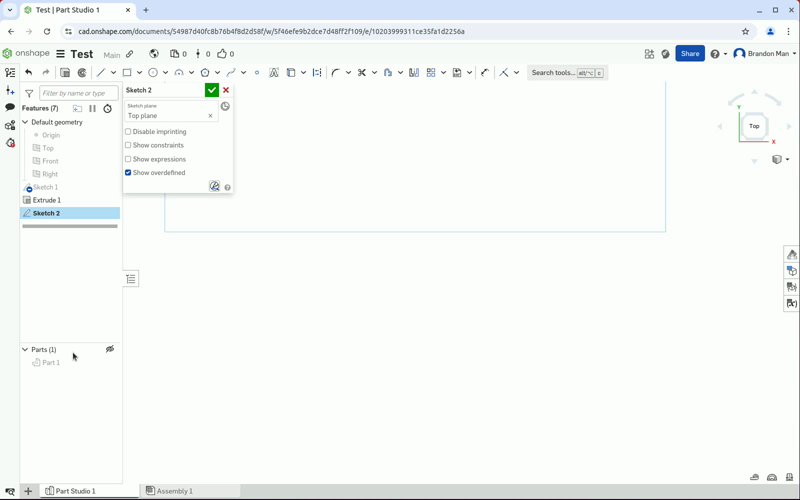
key(l)
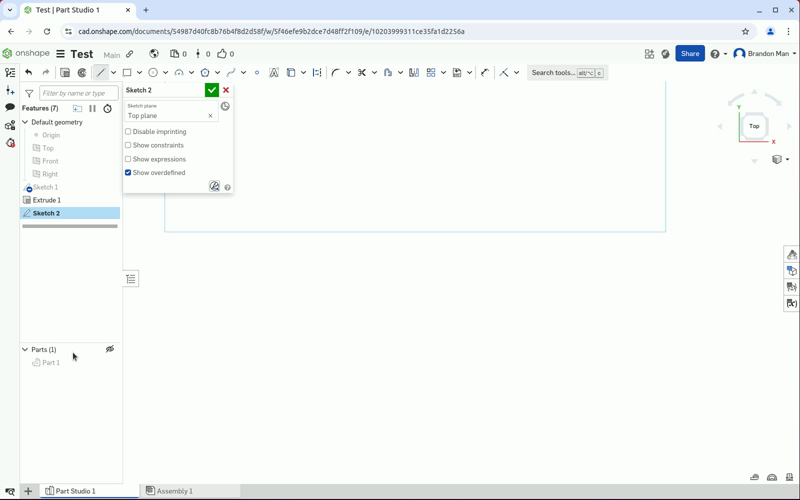
key_down(shift)
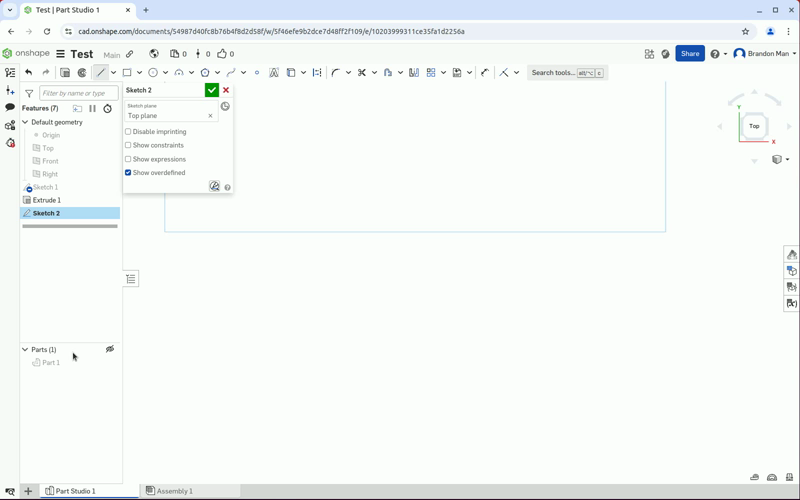
mouse_move(449, 387)
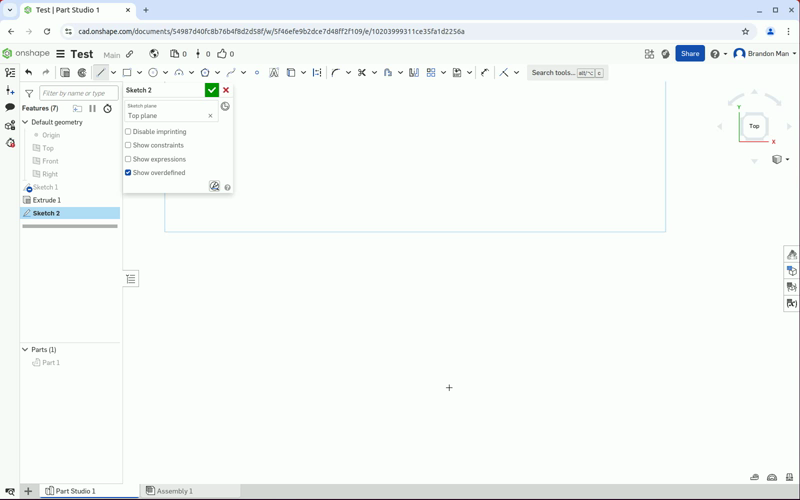
click(449, 387)
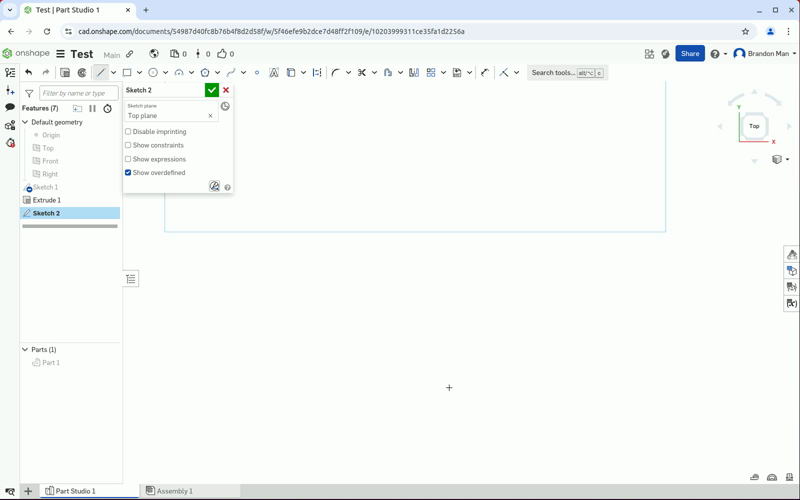
key_up(shift)
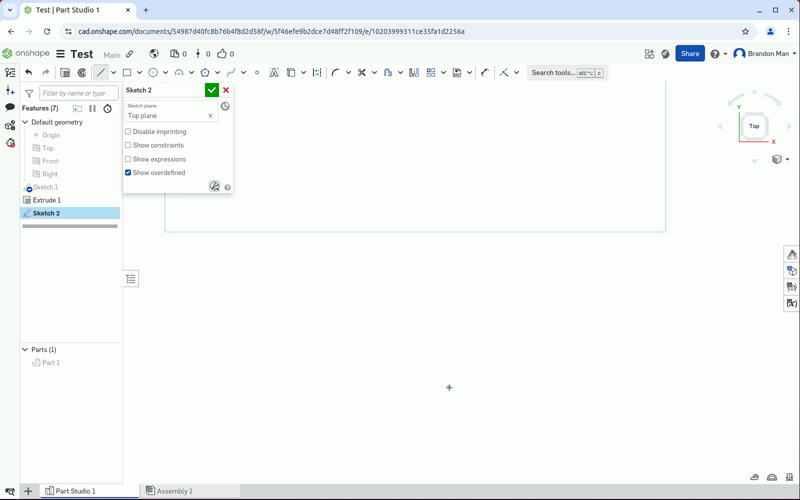
key_down(shift)
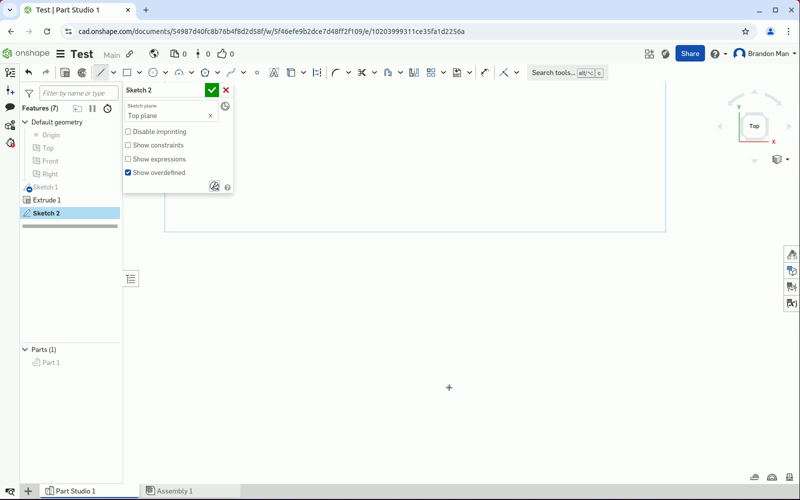
mouse_move(479, 387)
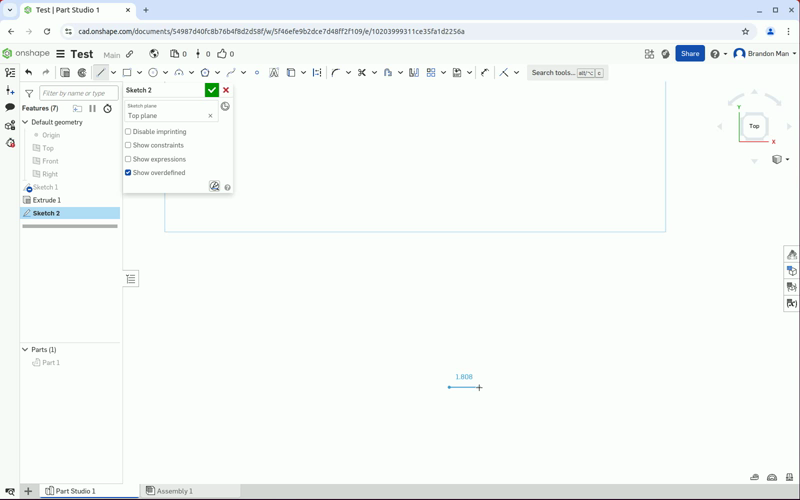
mouse_move(460, 387)
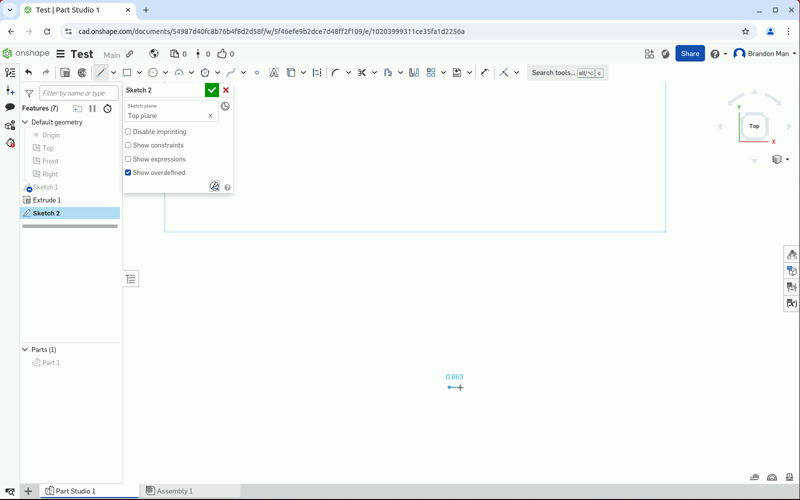
click(460, 387)
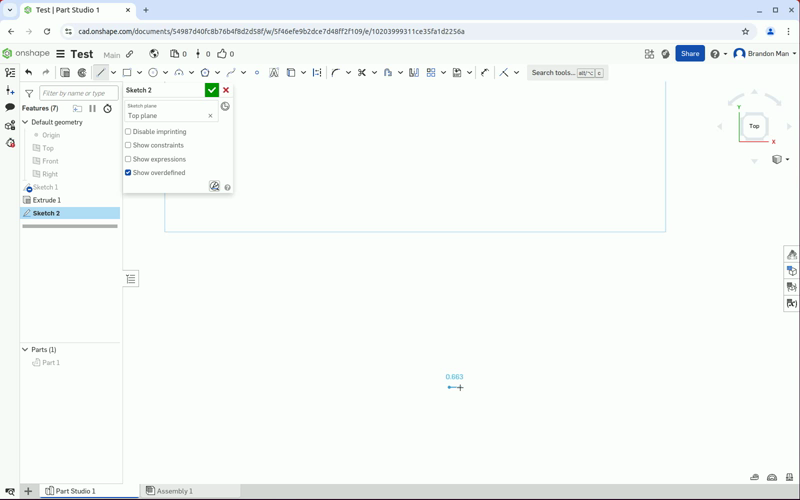
key_up(shift)
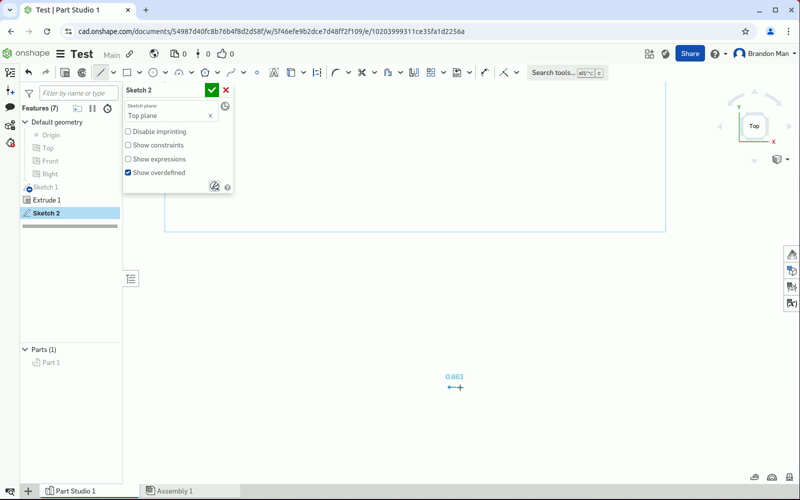
key_down(shift)
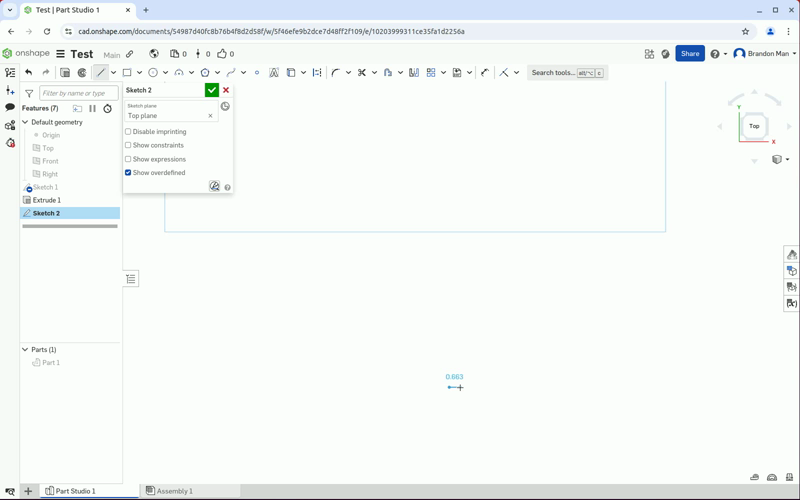
mouse_move(460, 300)
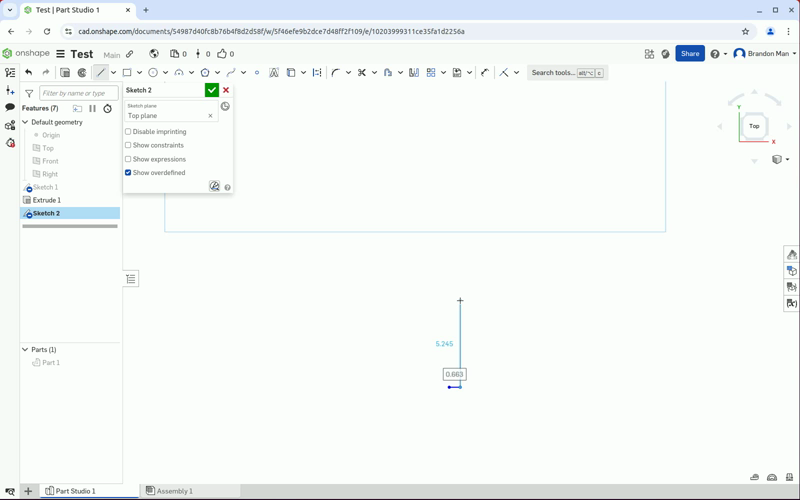
click(460, 300)
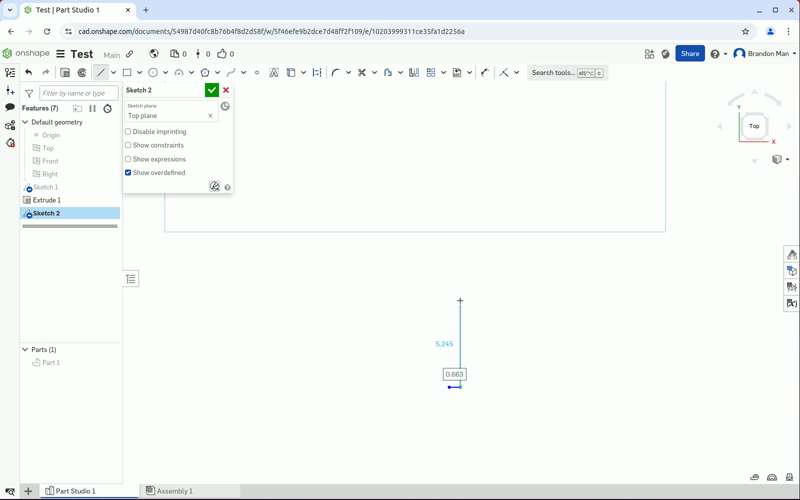
key_up(shift)
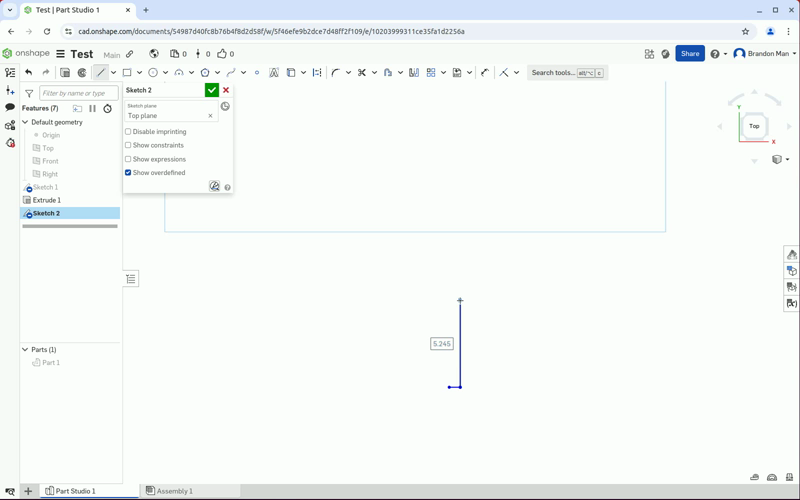
key_down(shift)
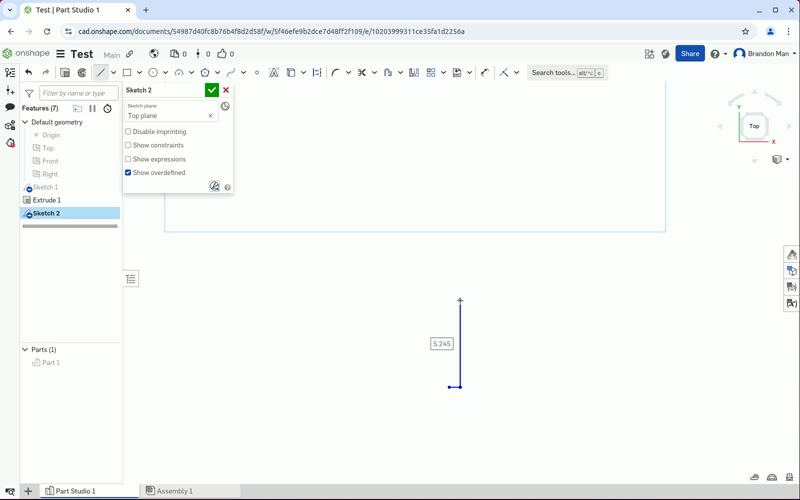
mouse_move(490, 300)
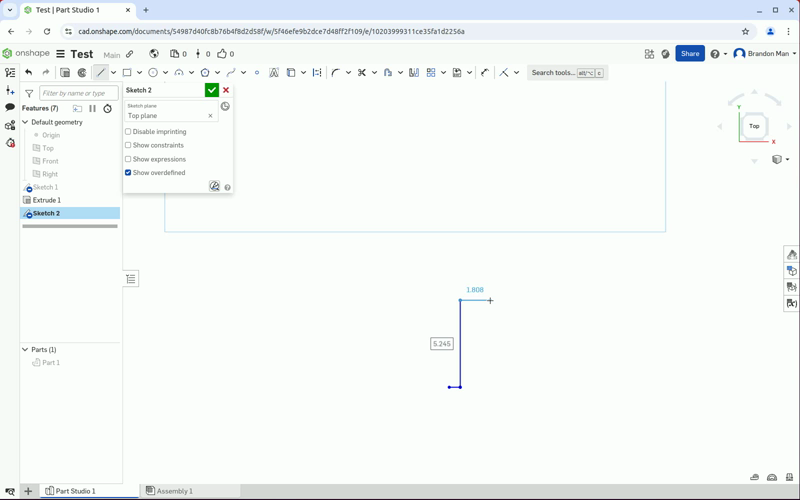
mouse_move(449, 300)
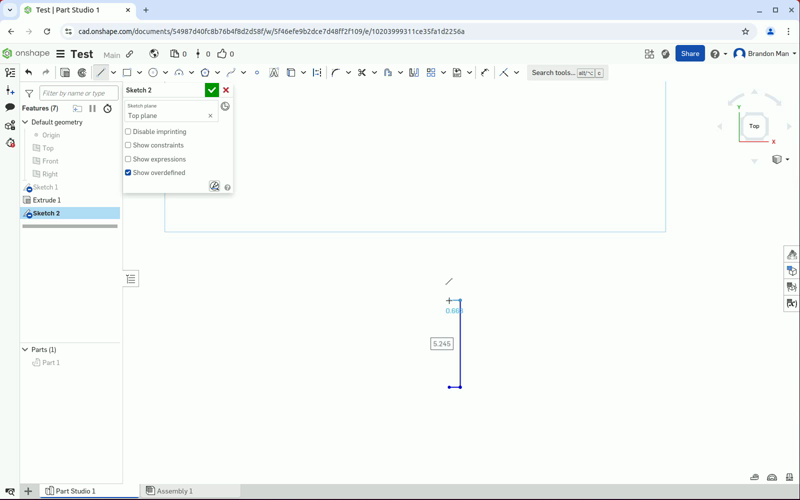
click(449, 300)
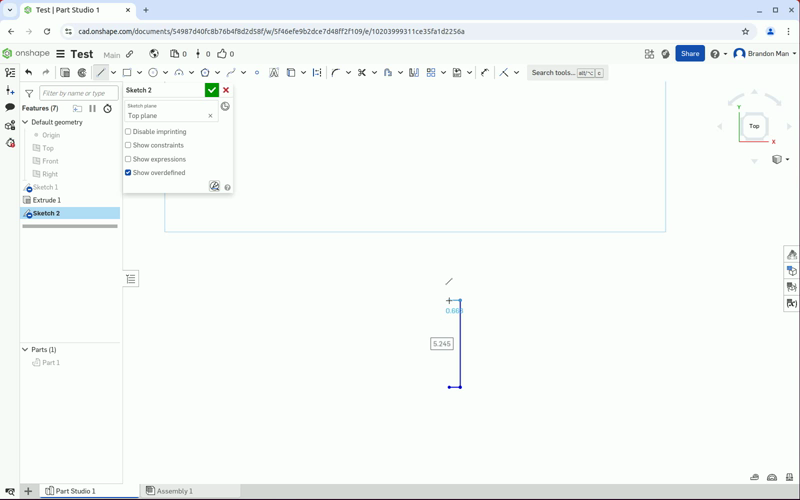
key_up(shift)
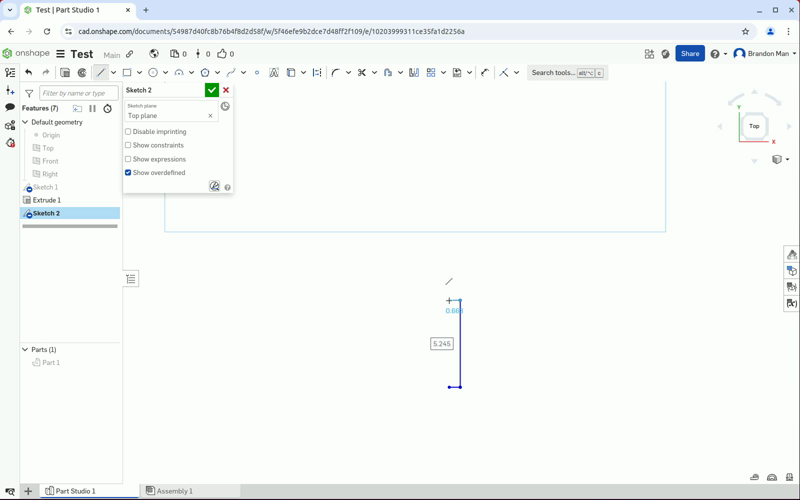
key_down(shift)
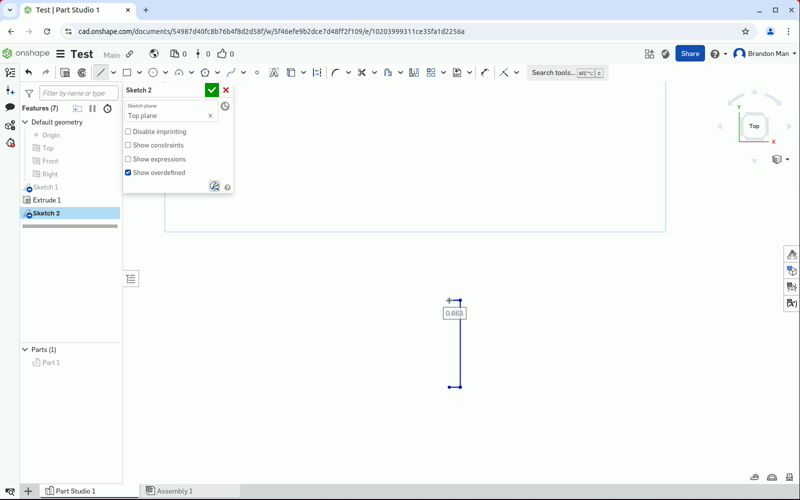
mouse_move(449, 378)
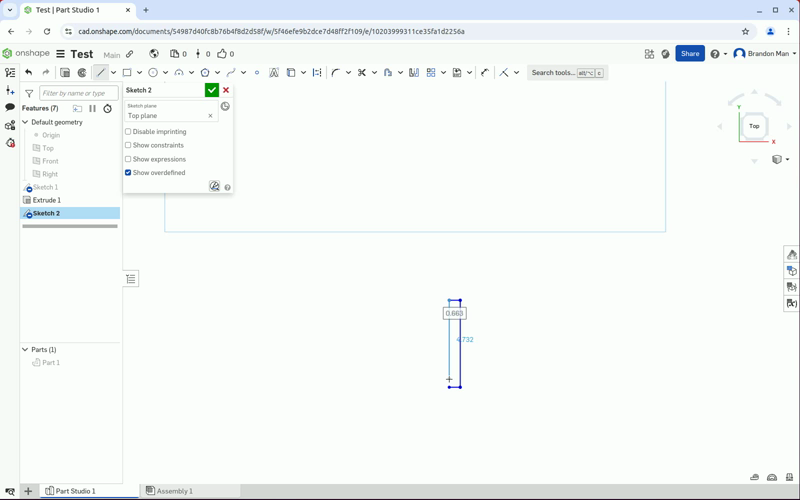
click(449, 378)
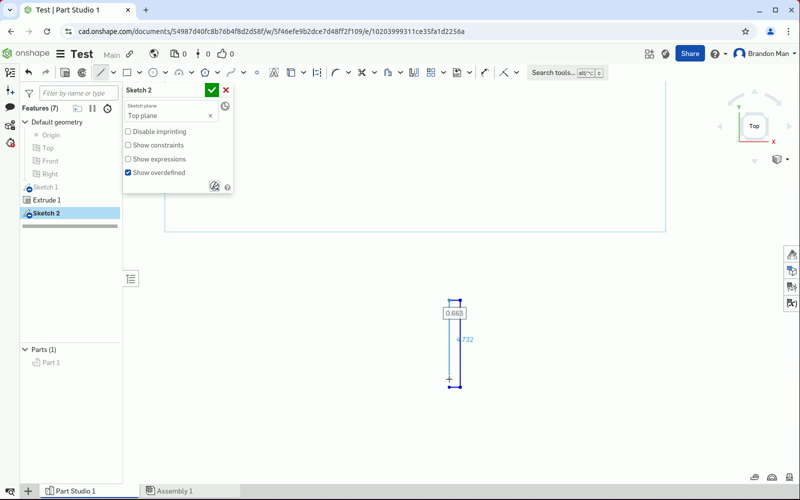
key_up(shift)
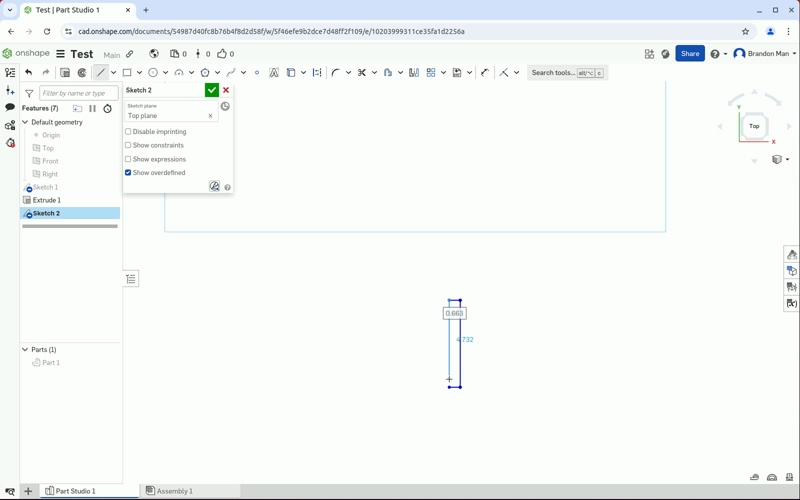
mouse_move(479, 378)
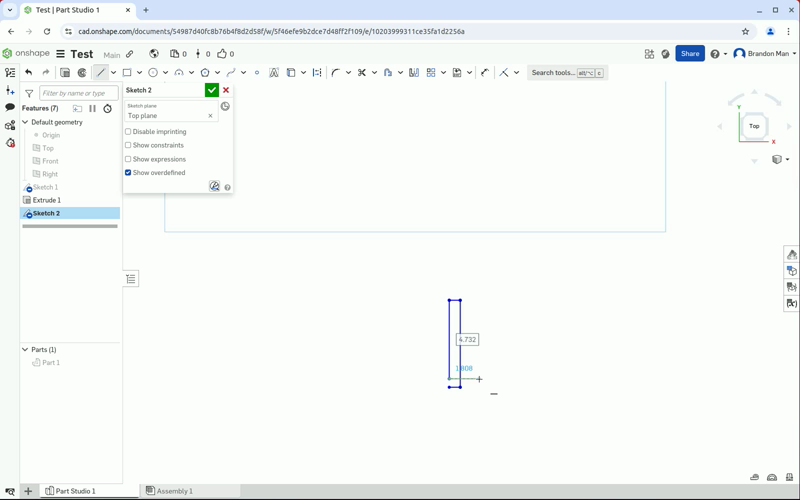
key_down(shift)
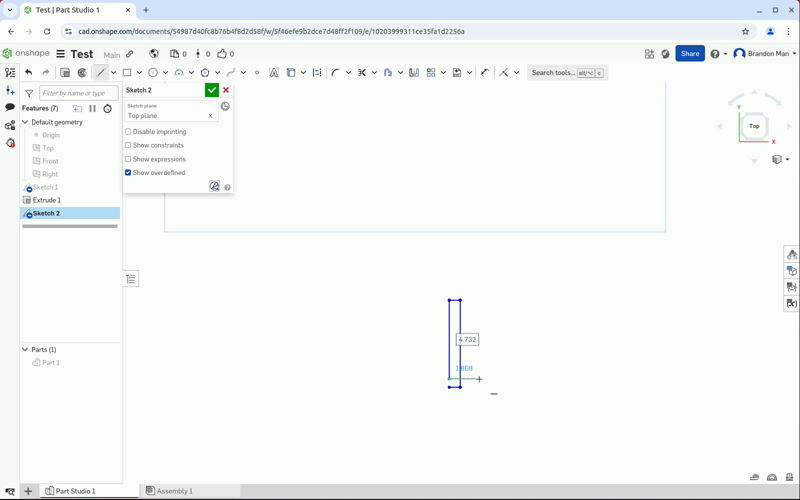
mouse_move(449, 387)
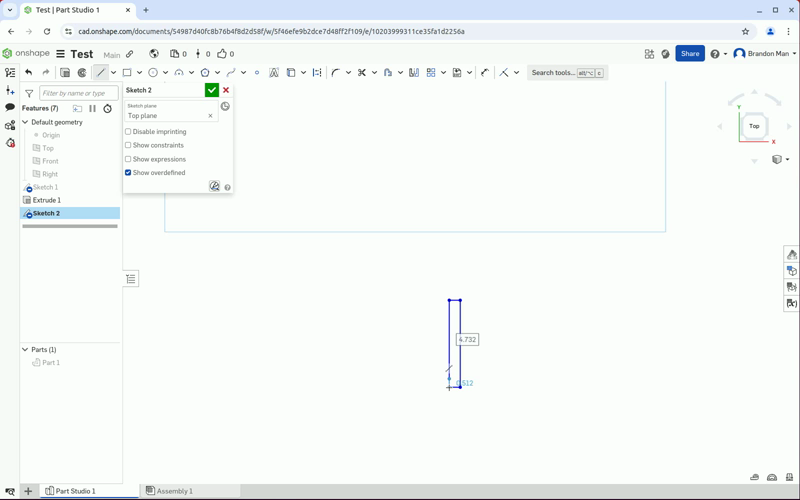
key_up(shift)
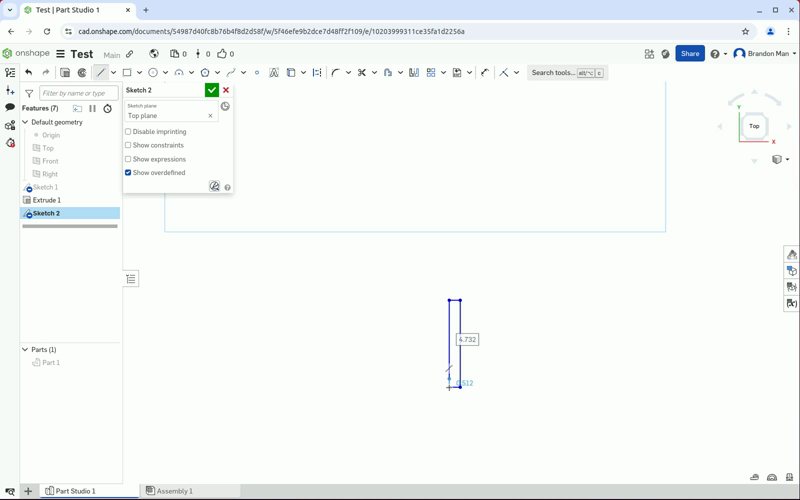
click(449, 387)
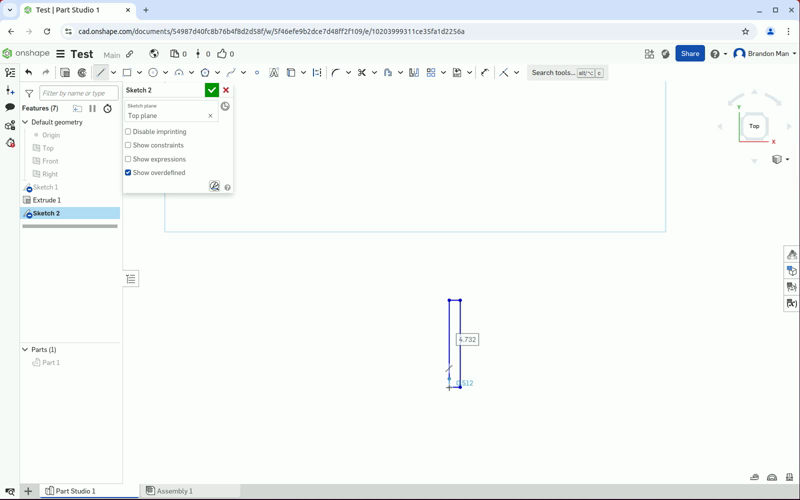
key(esc)
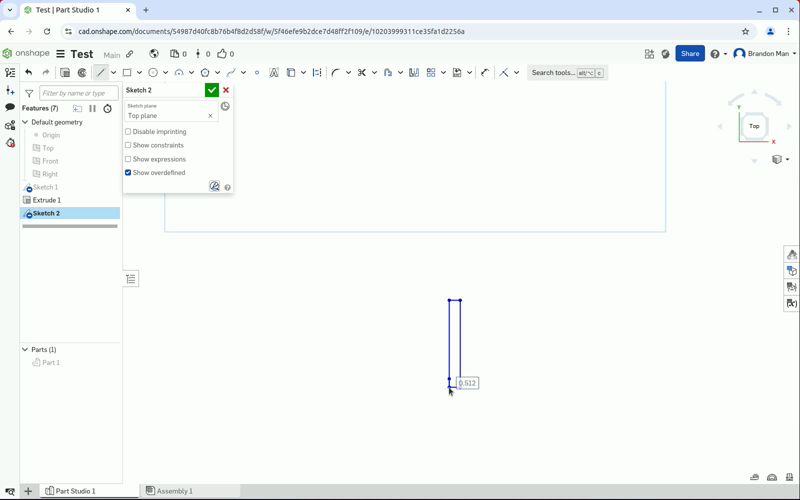
mouse_move(456, 313)
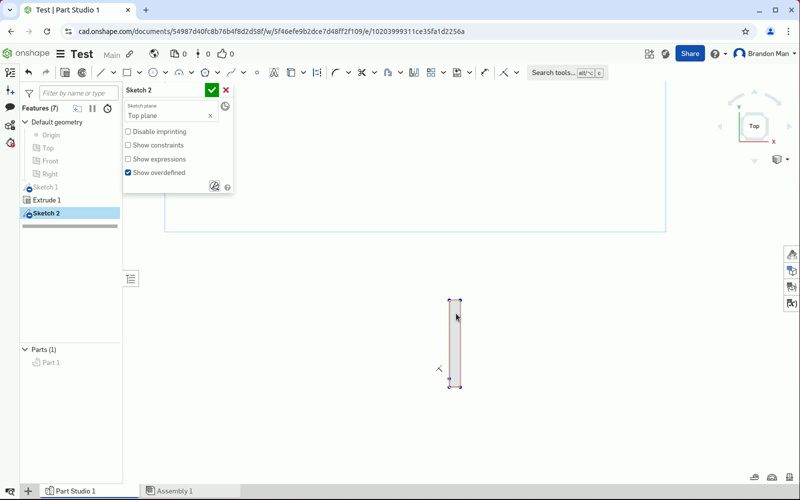
scroll(6)
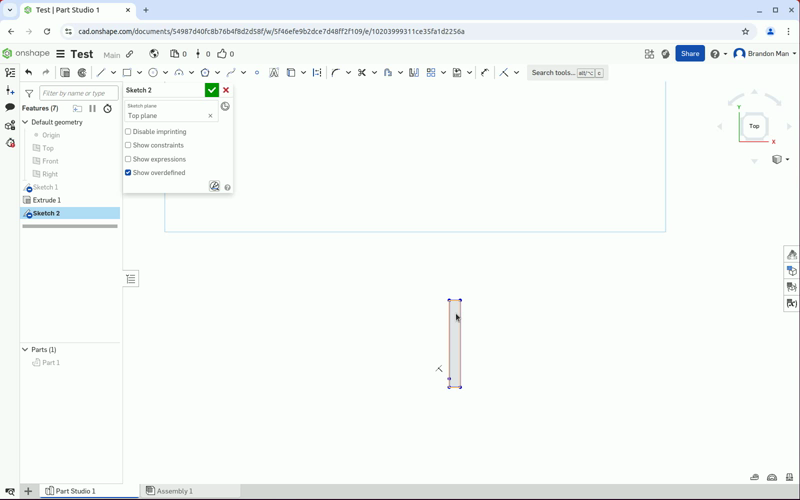
scroll(6)
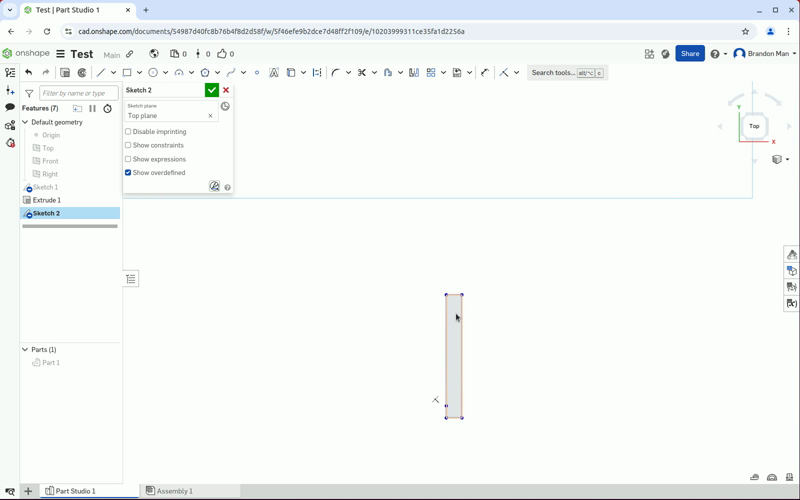
scroll(6)
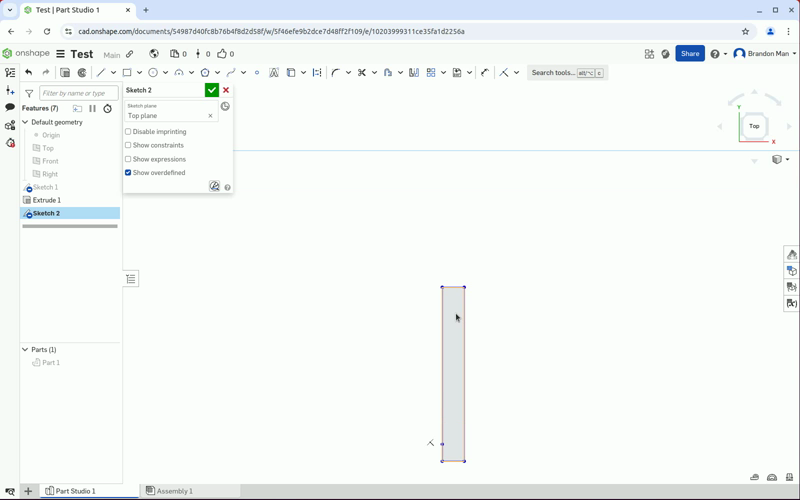
scroll(6)
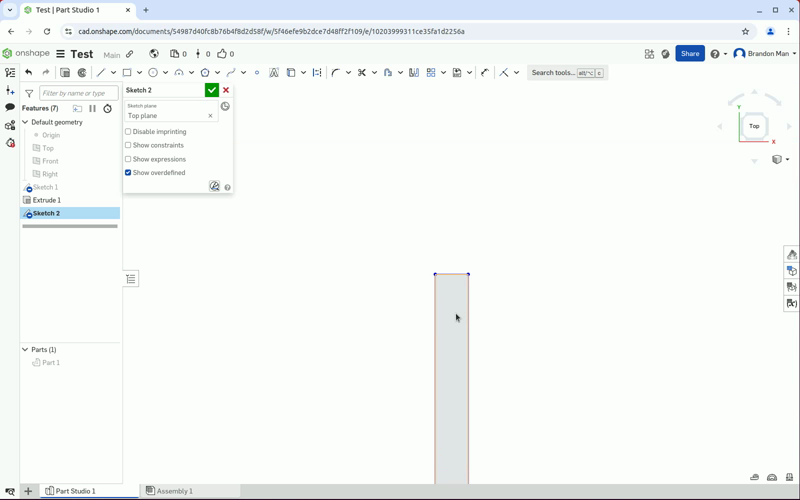
scroll(6)
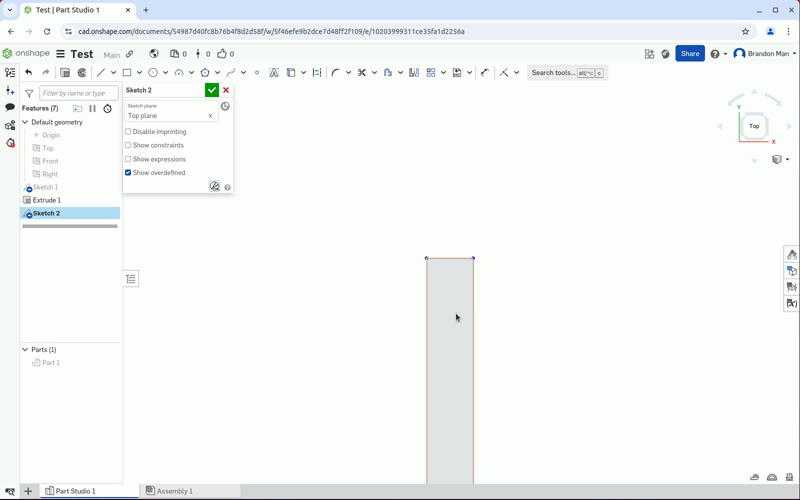
scroll(6)
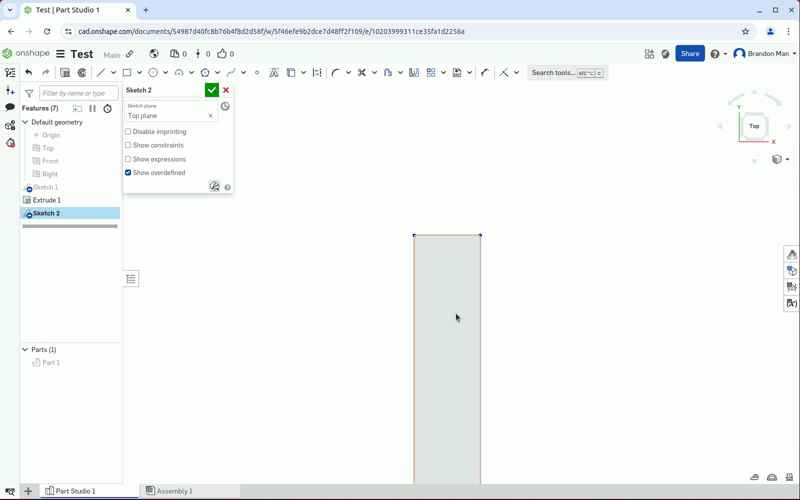
scroll(6)
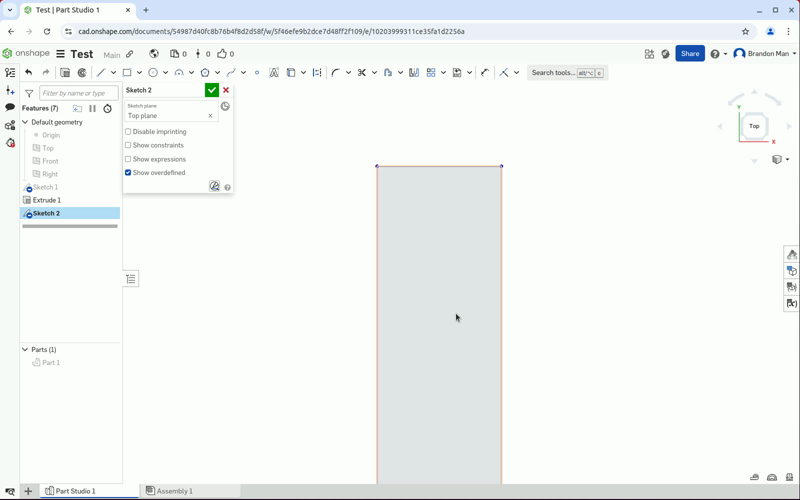
click(456, 313)
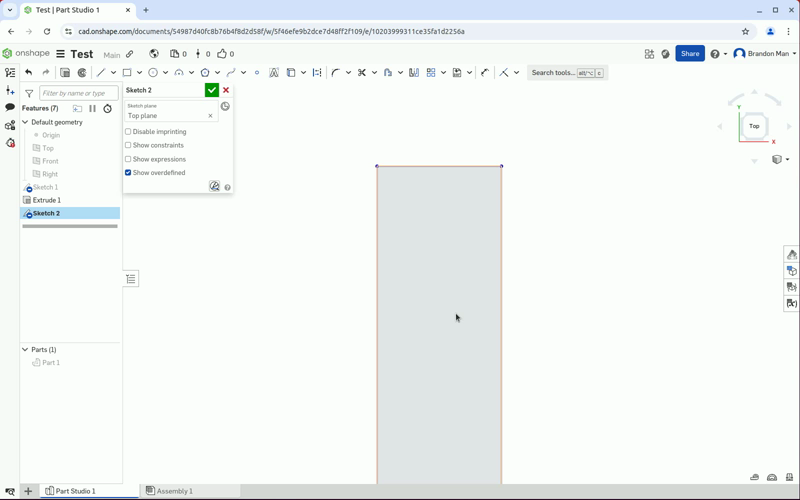
scroll(-6)
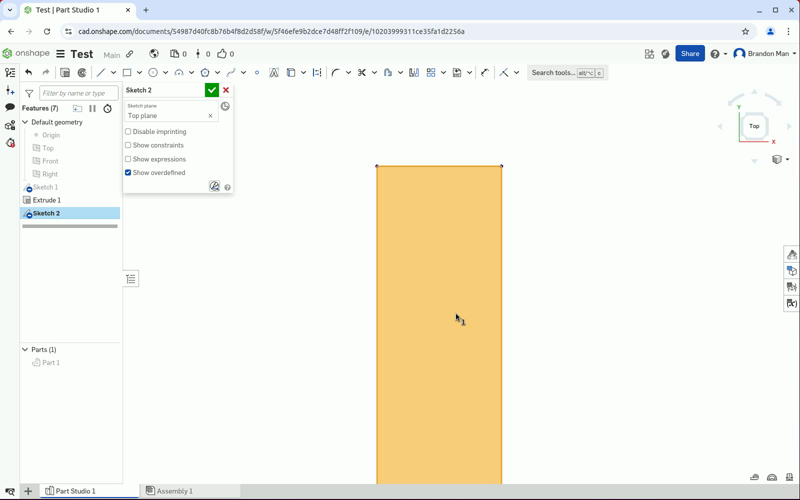
scroll(-6)
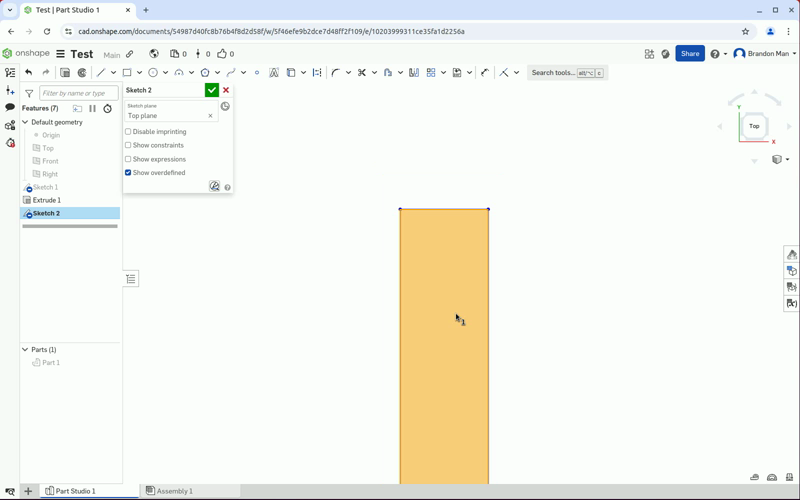
scroll(-6)
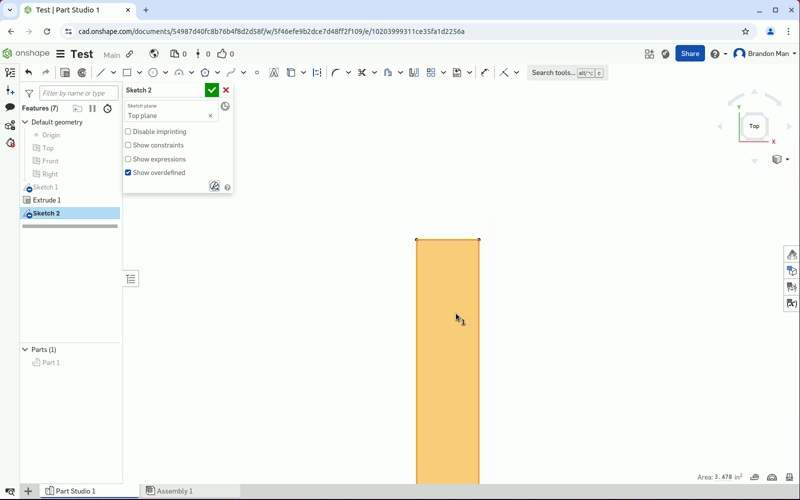
scroll(-6)
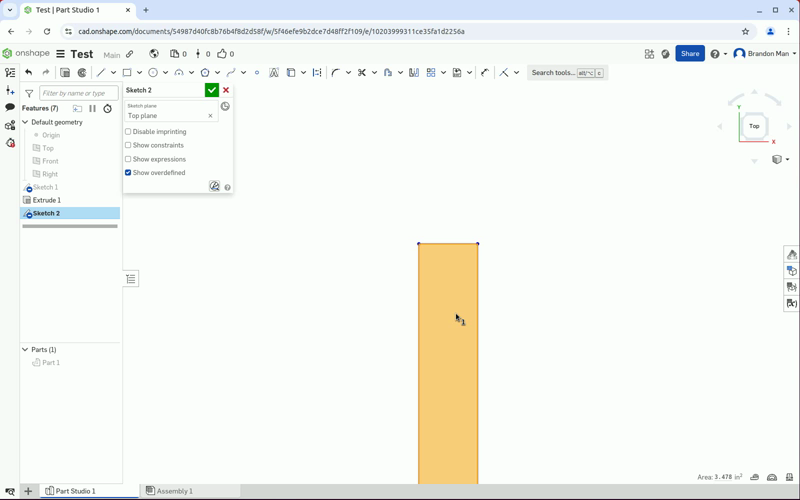
scroll(-6)
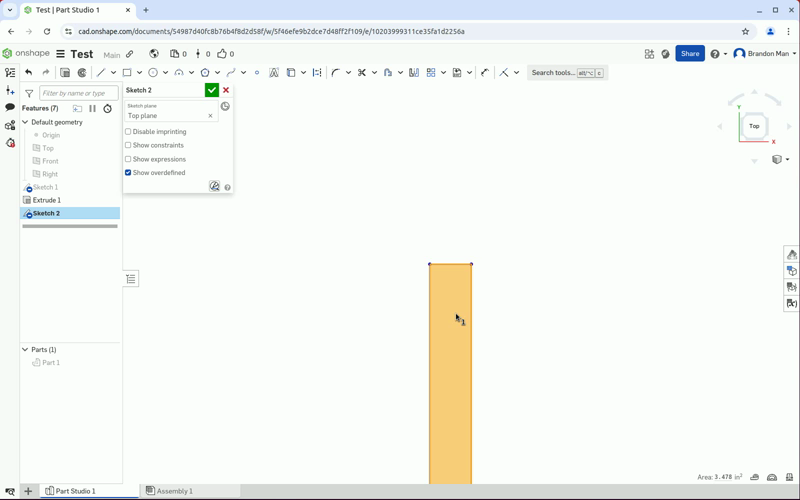
scroll(-6)
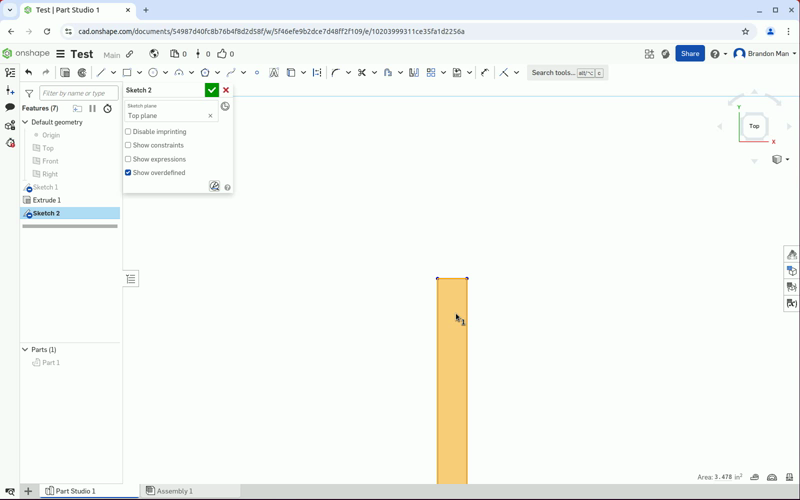
scroll(-6)
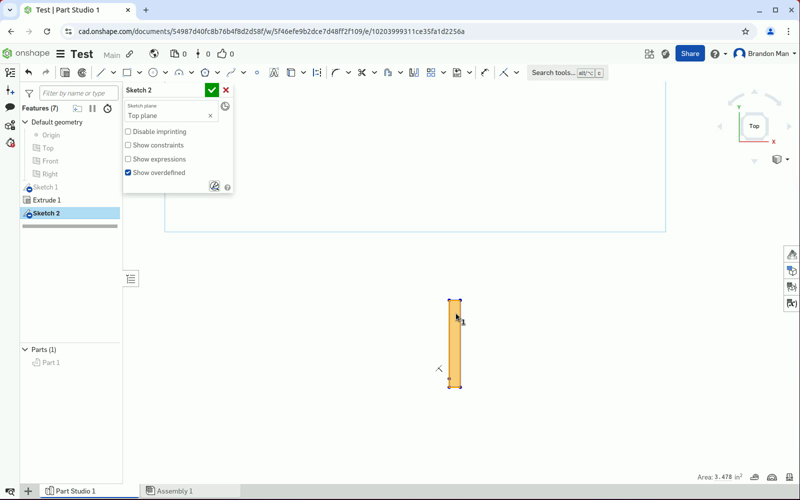
mouse_move(73, 352)
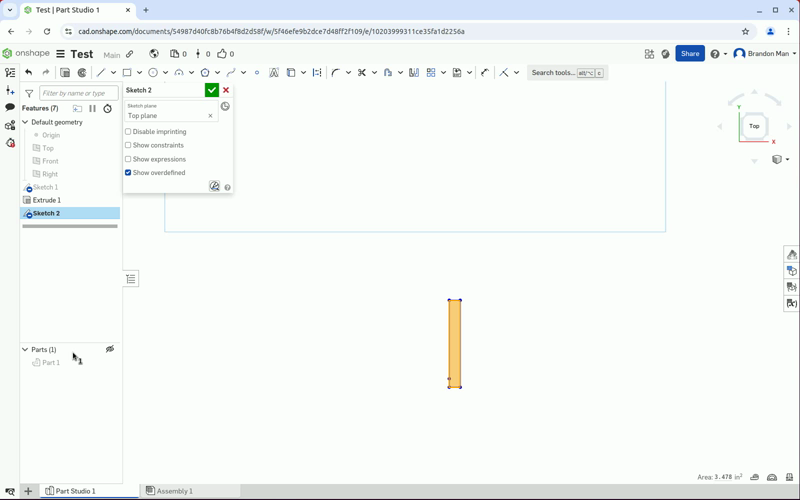
key(shift+y)
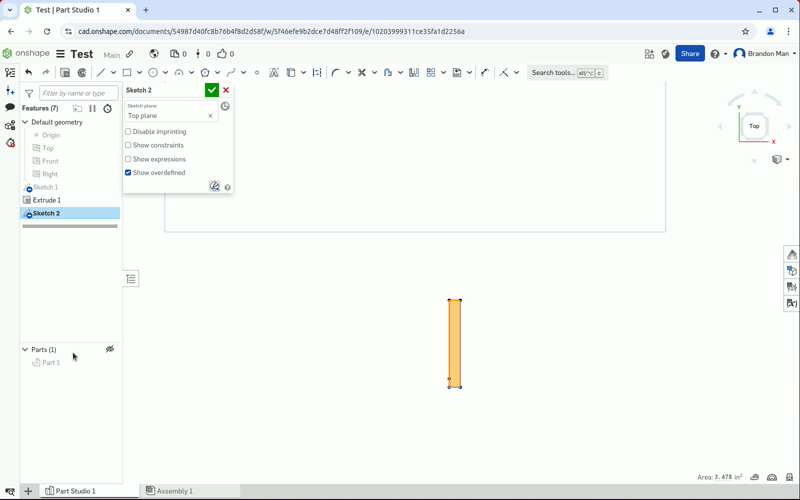
key(shift+e)
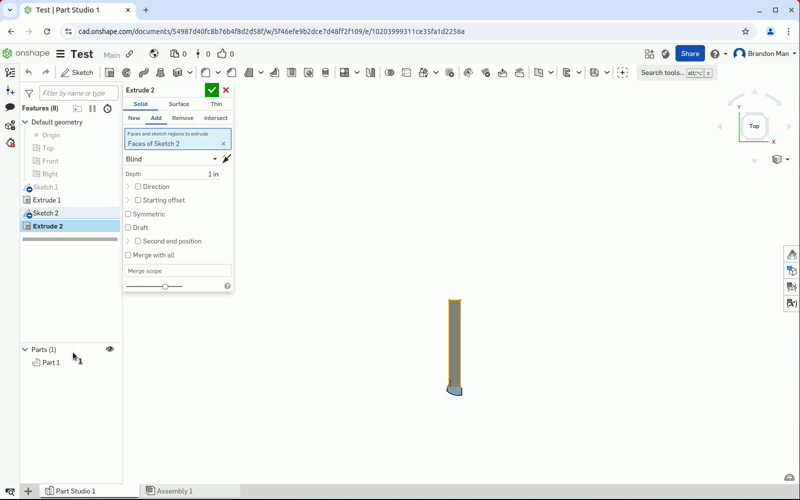
mouse_move(143, 106)
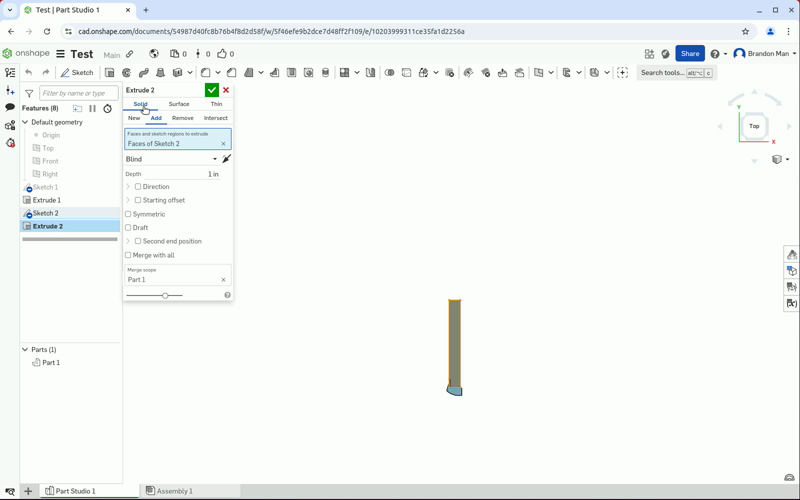
click(143, 106)
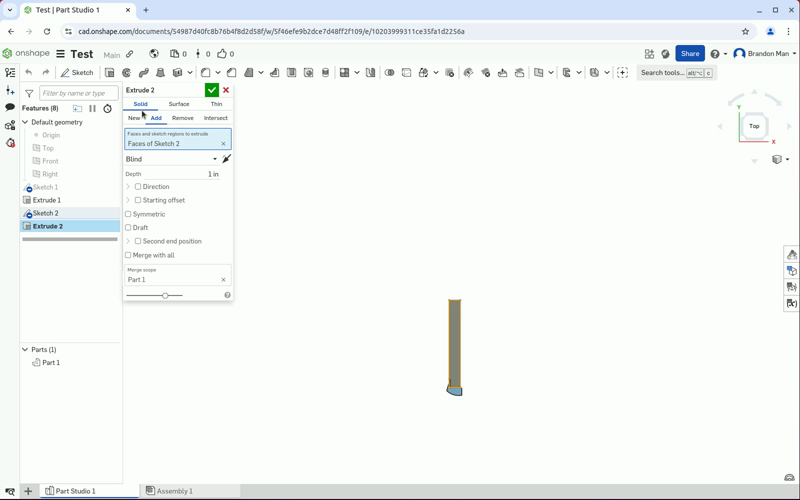
mouse_move(137, 120)
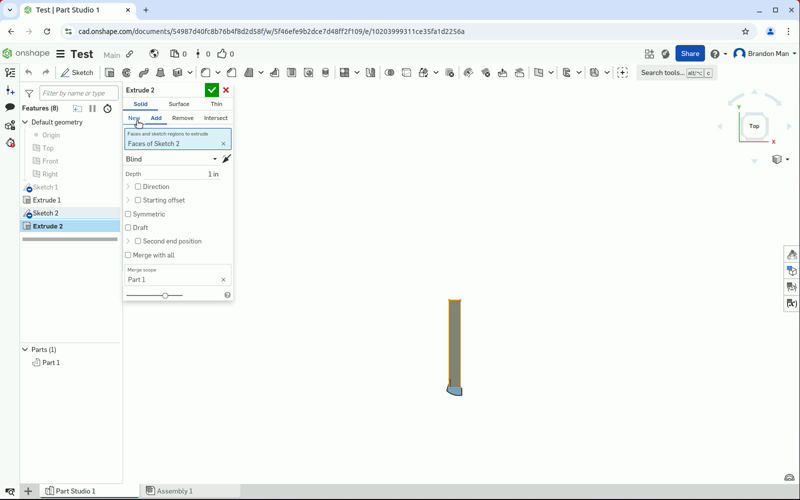
click(137, 120)
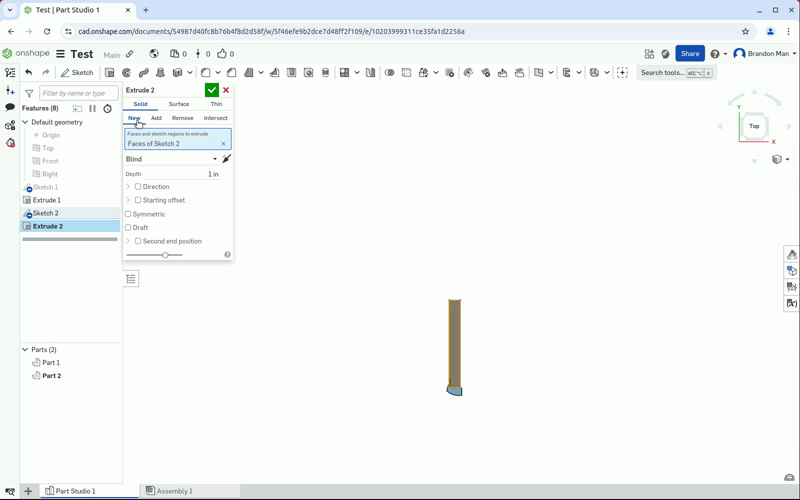
key(tab, 4)
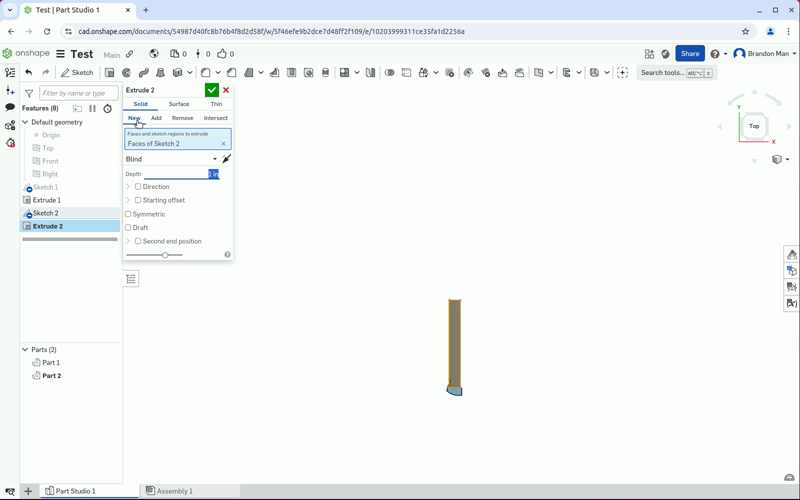
text(1.13)
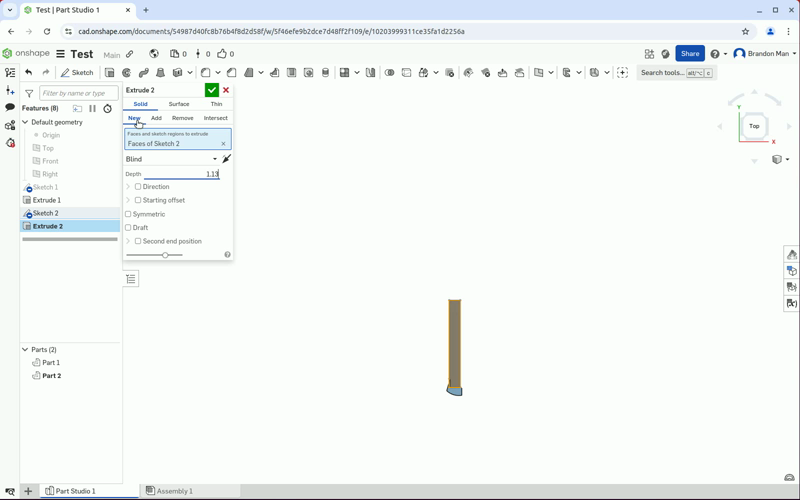
key(enter)
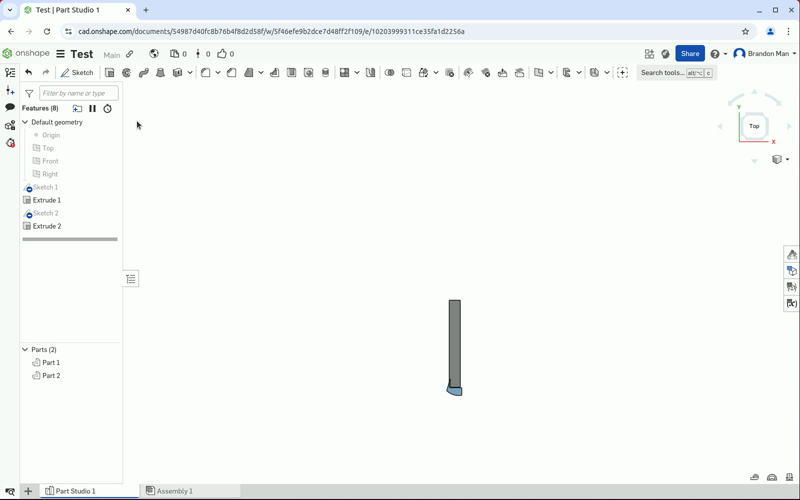
key(shift+h)
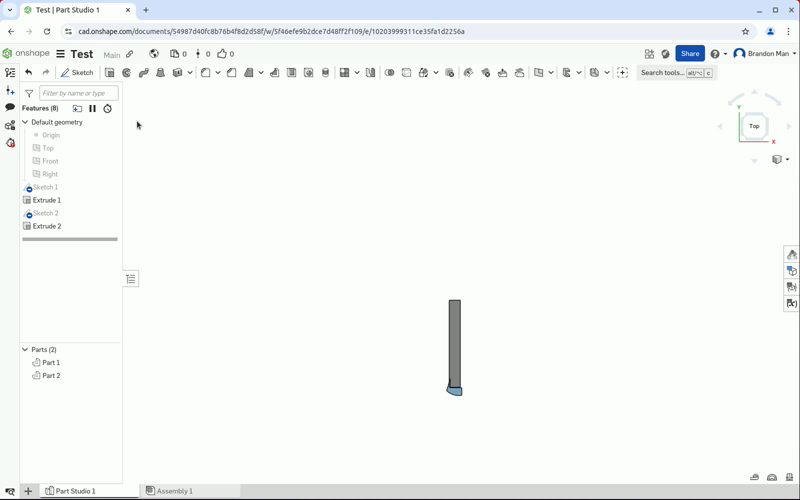
key(shift+h)
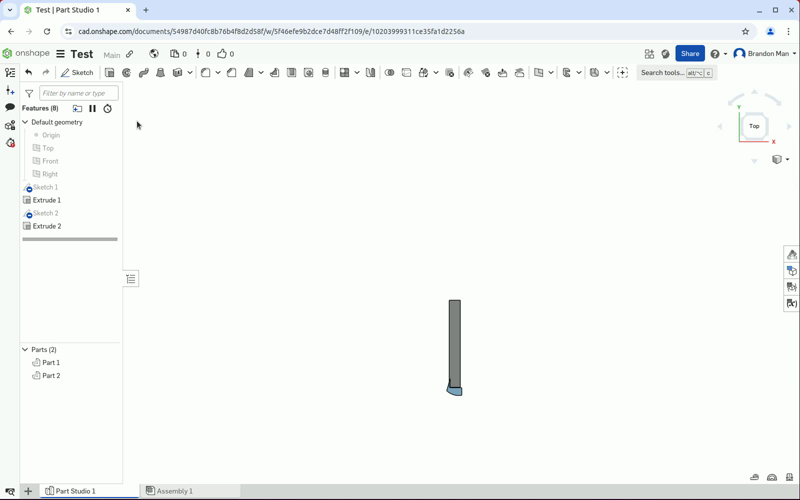
mouse_move(73, 189)
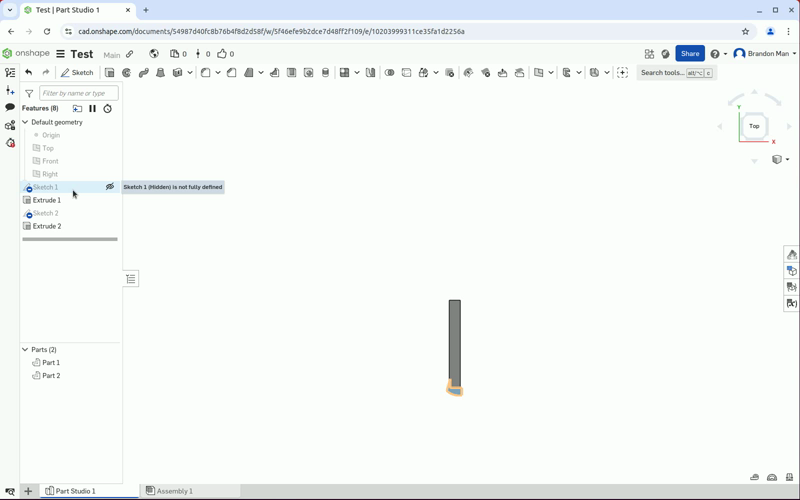
click(73, 189)
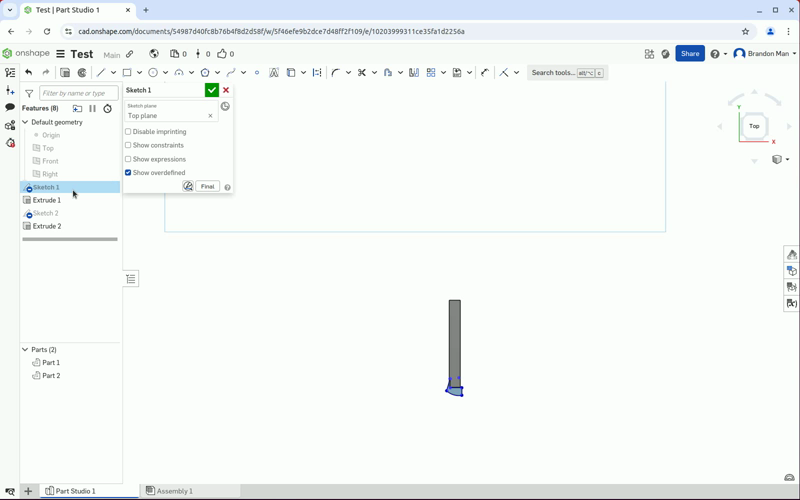
mouse_move(229, 92)
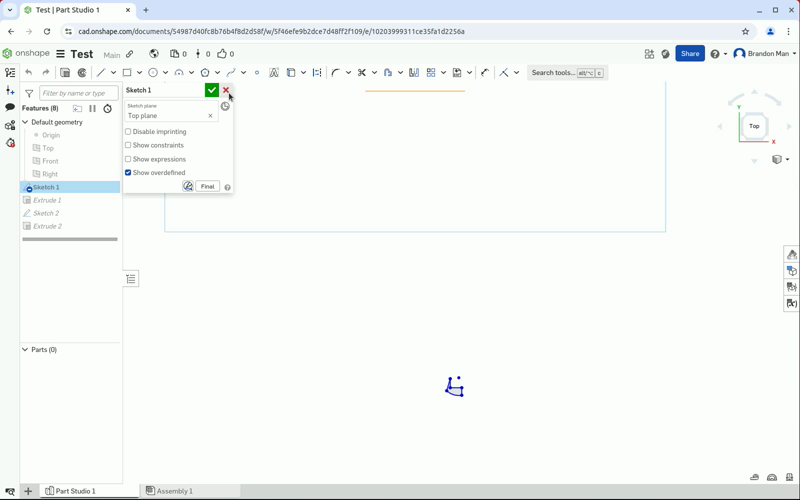
click(229, 92)
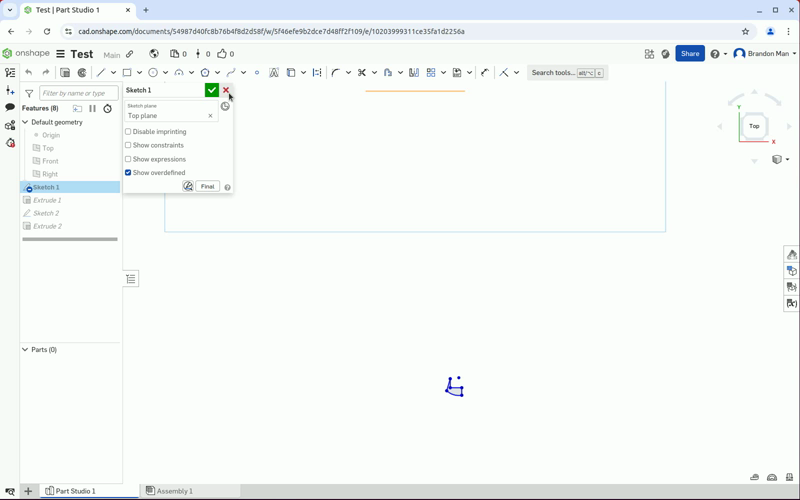
key(shift+s)
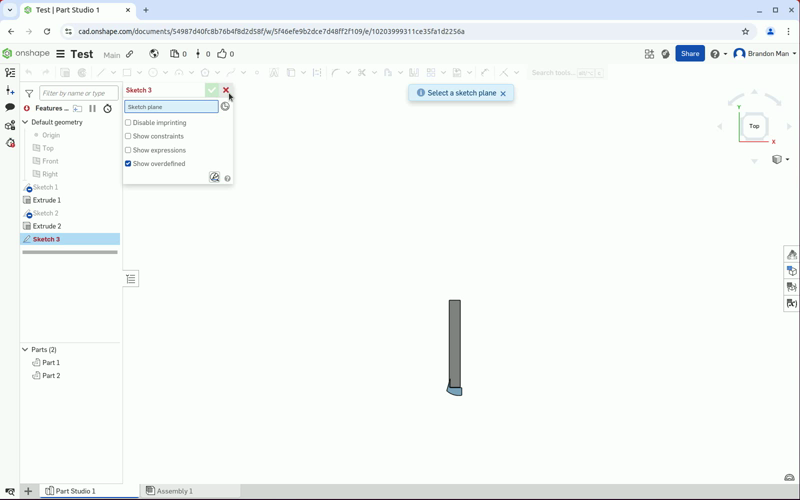
mouse_move(73, 150)
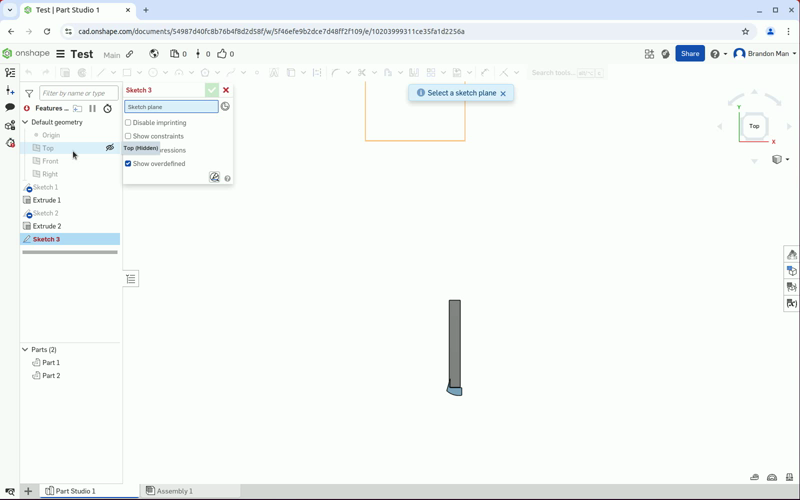
click(73, 150)
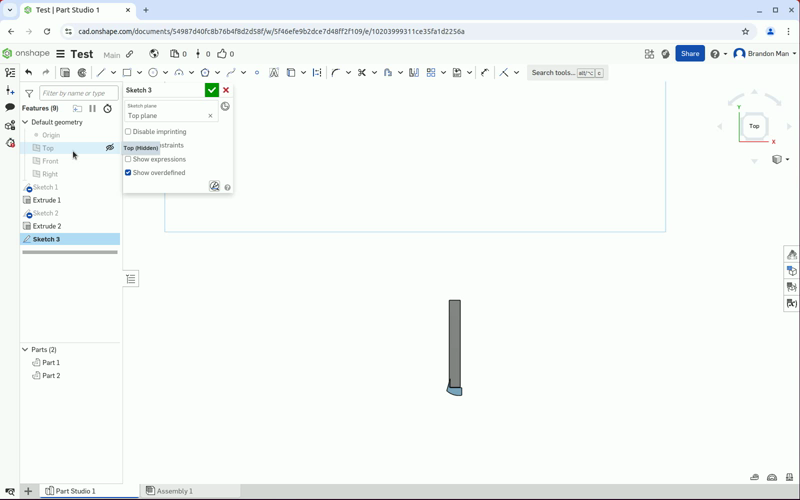
mouse_move(73, 352)
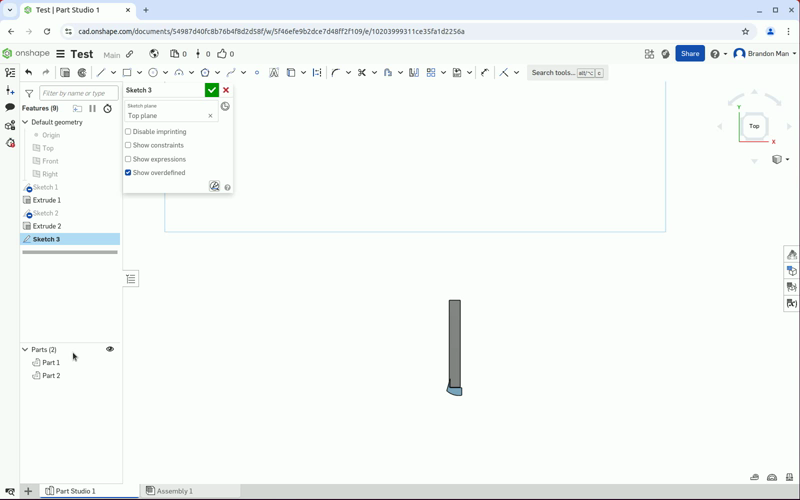
key(y)
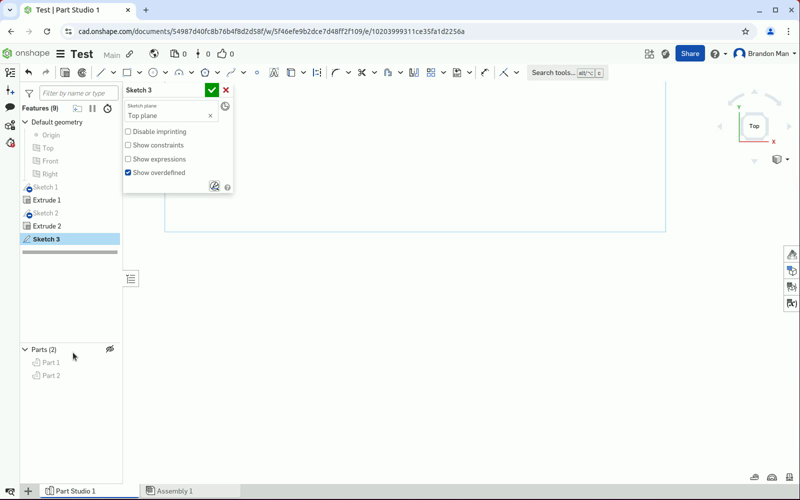
key(l)
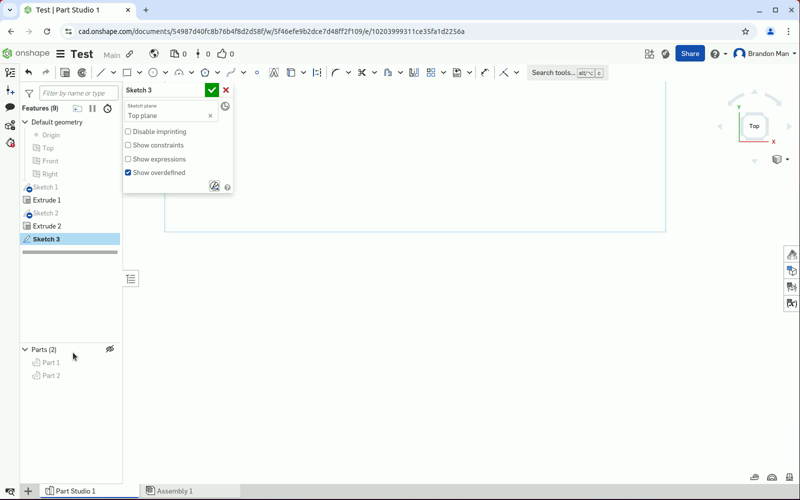
key_down(shift)
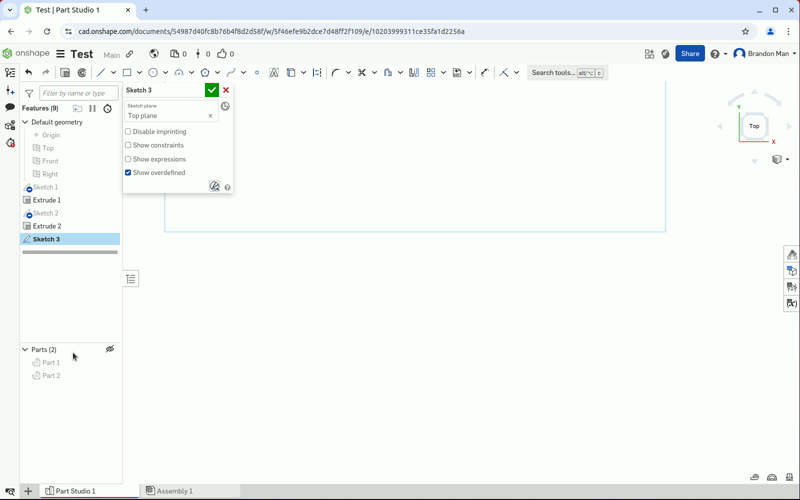
mouse_move(449, 300)
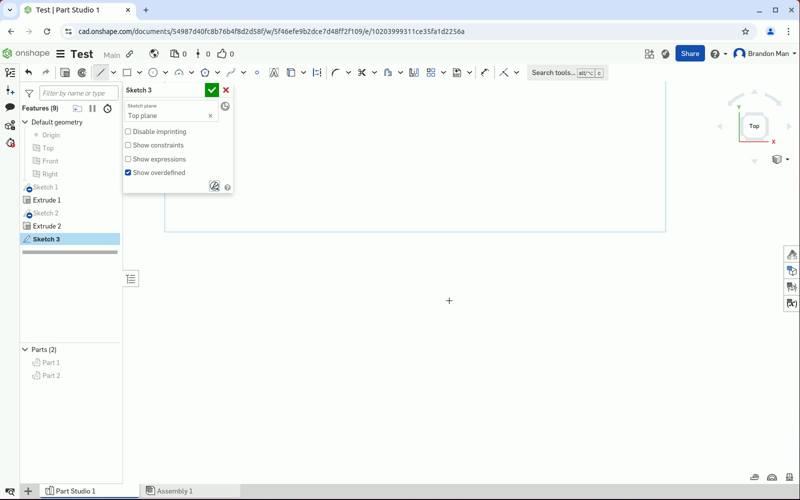
click(449, 300)
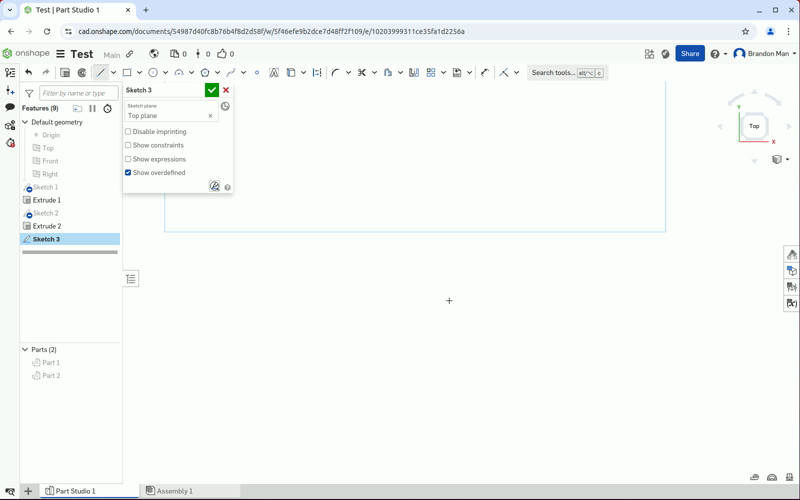
key_up(shift)
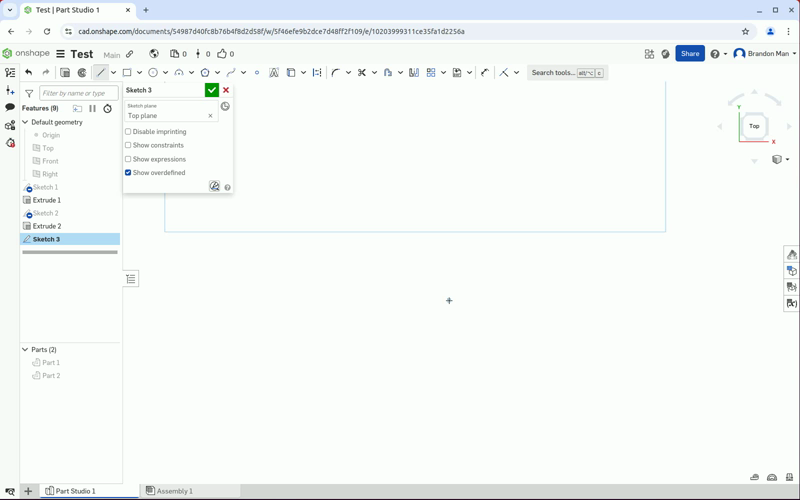
key_down(shift)
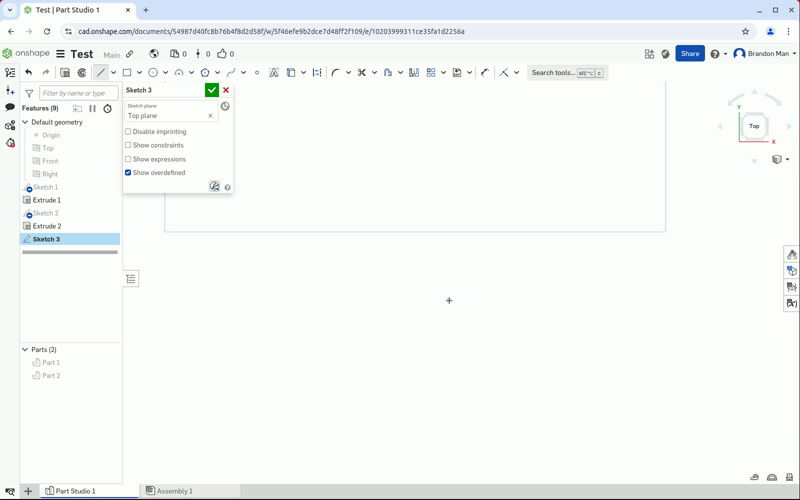
mouse_move(479, 300)
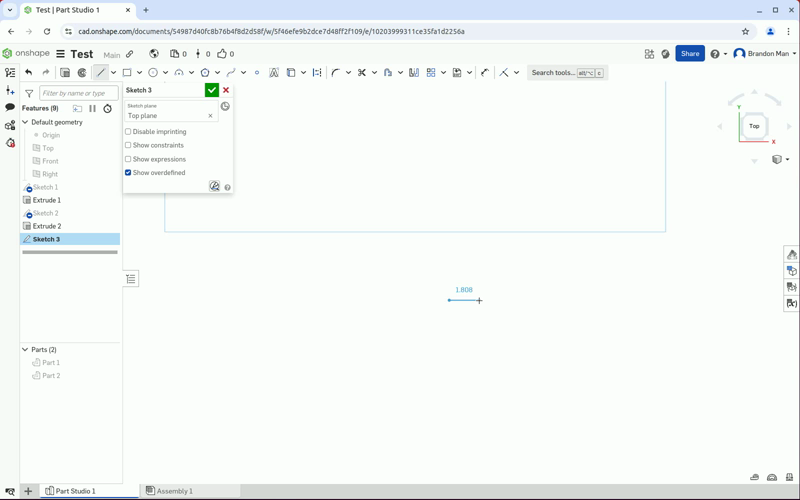
mouse_move(460, 300)
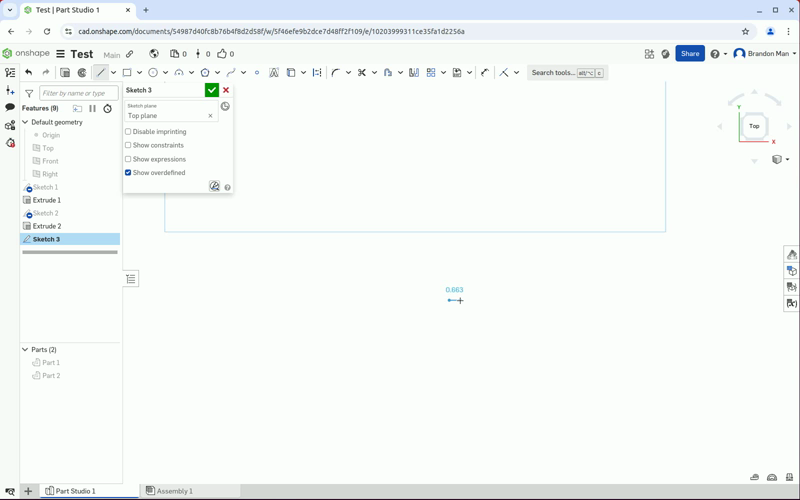
click(460, 300)
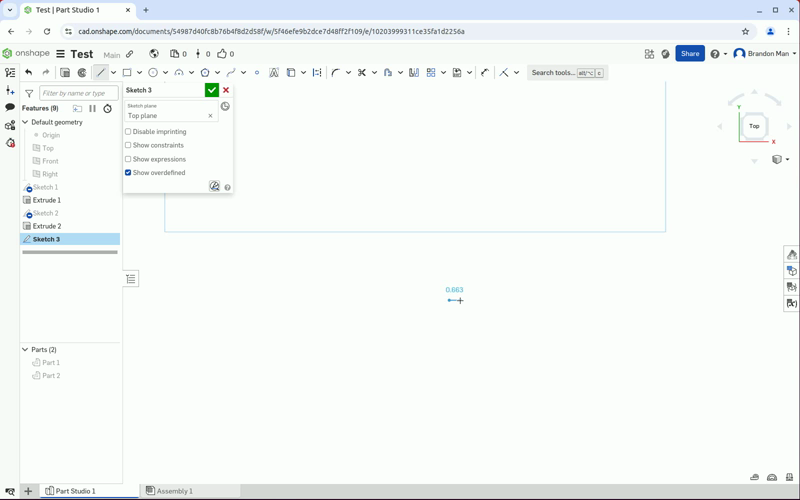
key_up(shift)
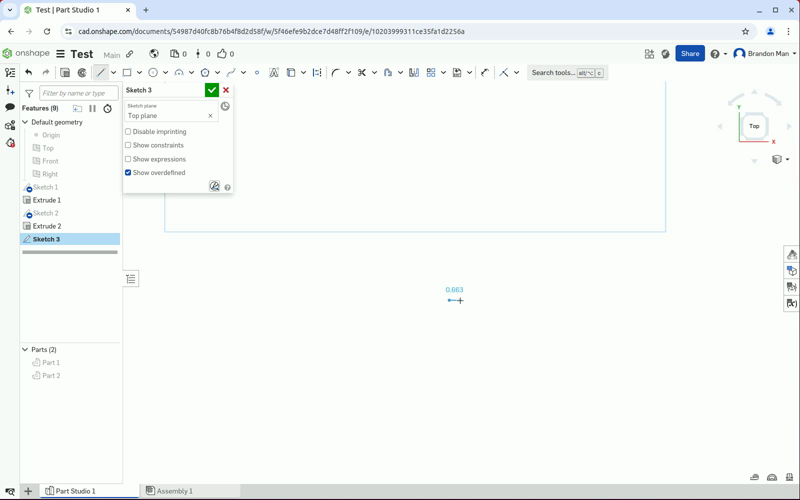
key_down(shift)
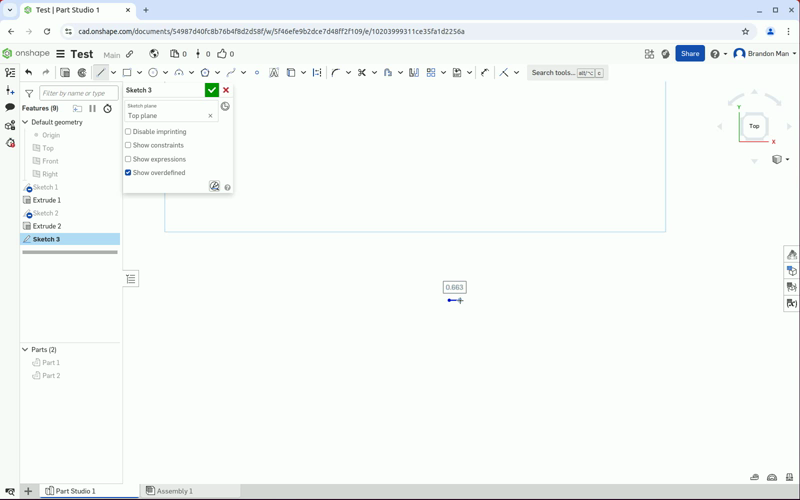
mouse_move(490, 300)
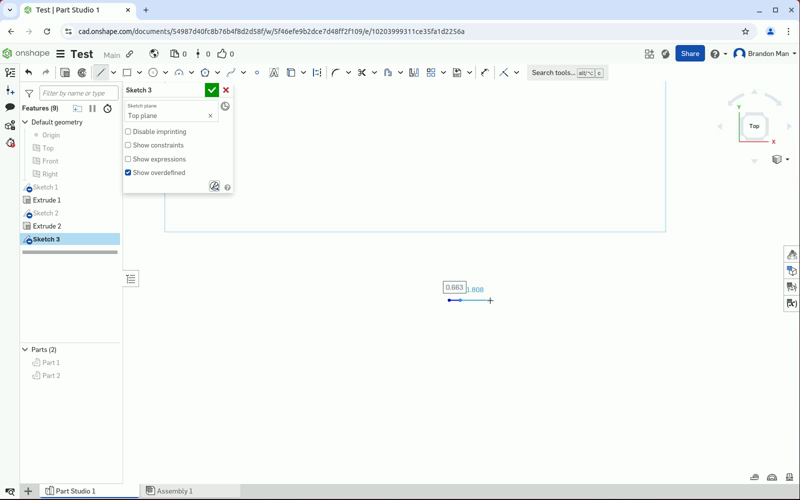
mouse_move(460, 247)
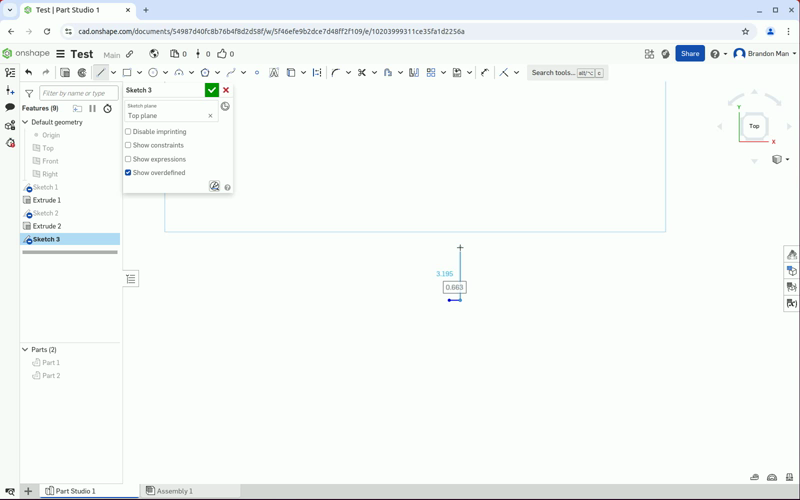
click(460, 247)
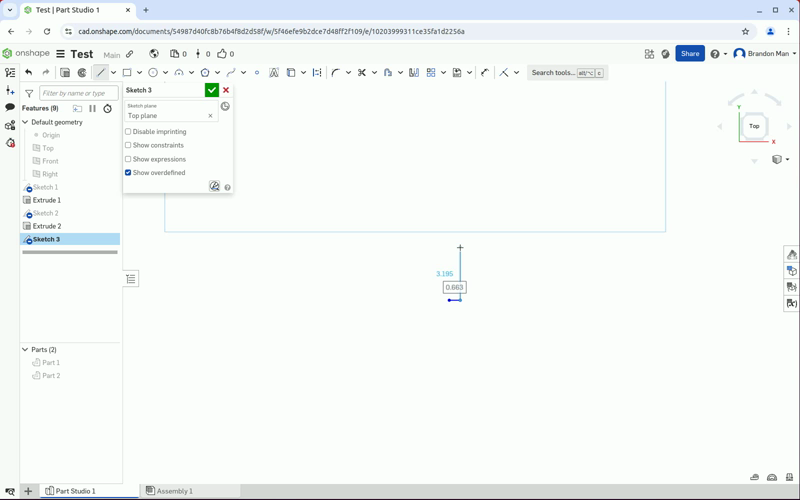
key_up(shift)
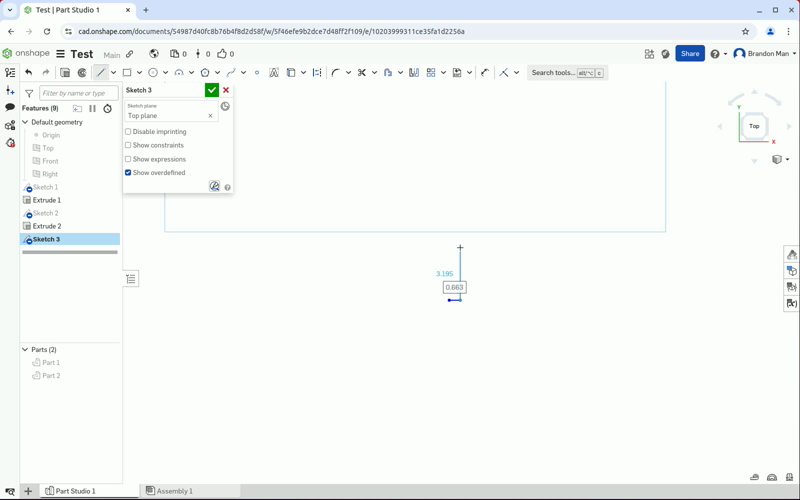
key_down(shift)
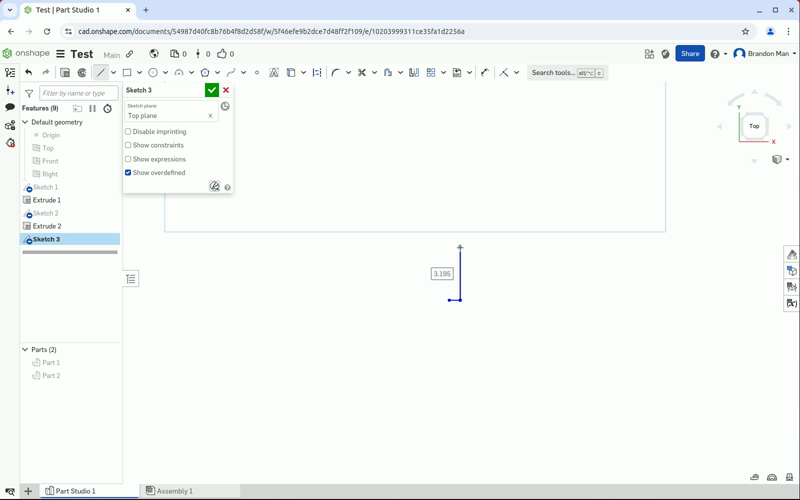
mouse_move(490, 247)
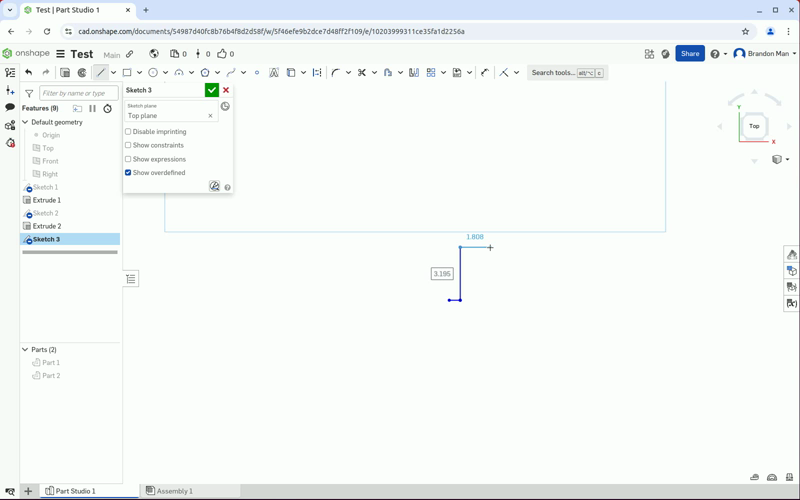
mouse_move(449, 247)
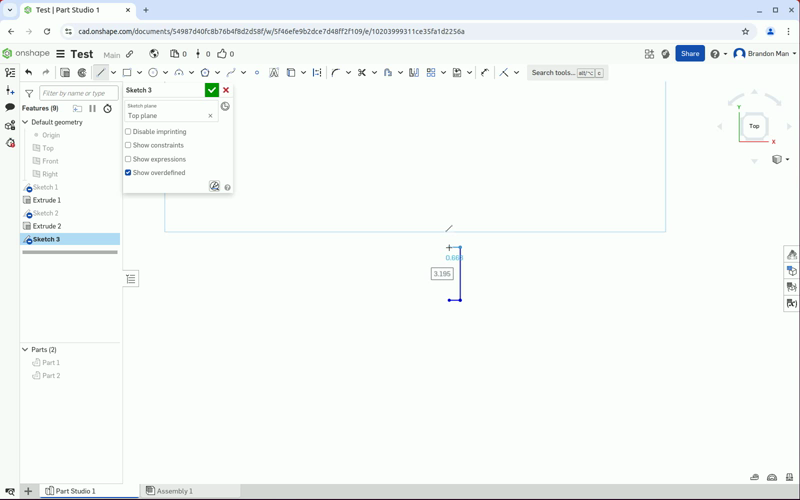
click(449, 247)
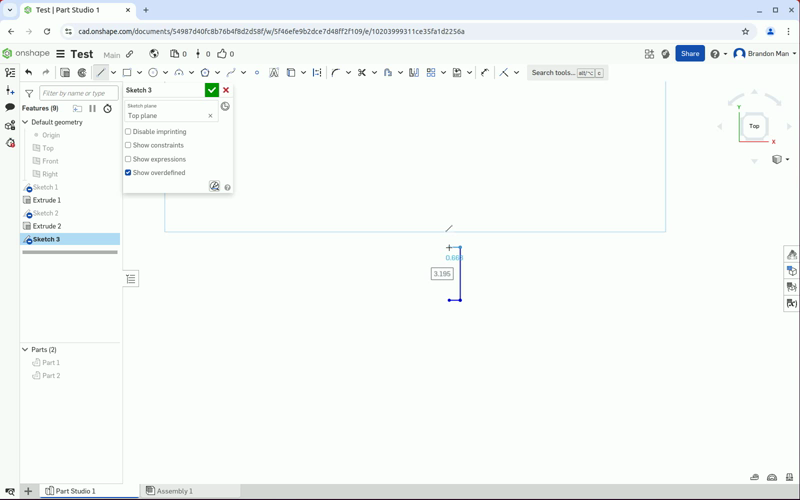
key_up(shift)
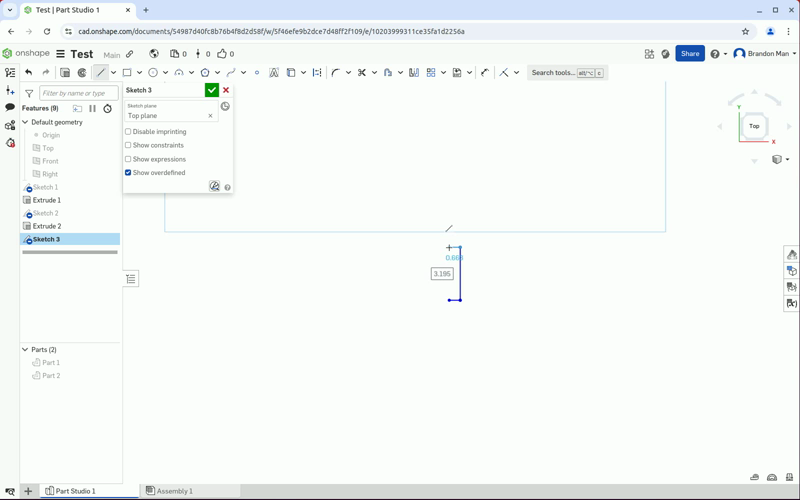
mouse_move(479, 247)
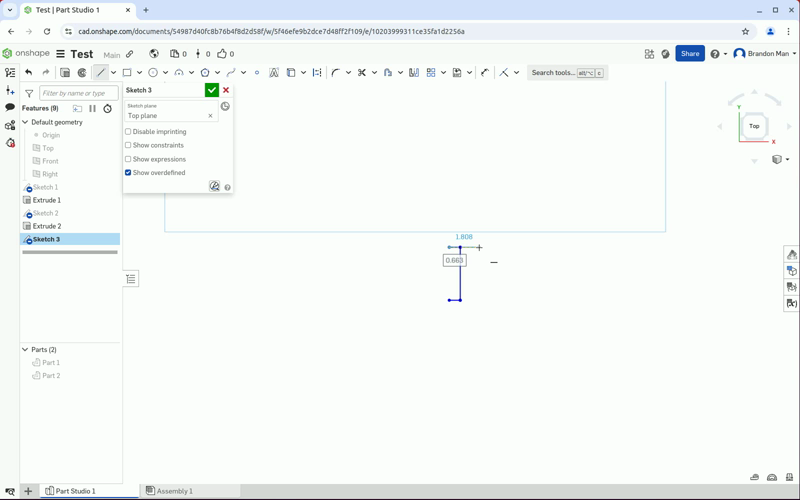
key_down(shift)
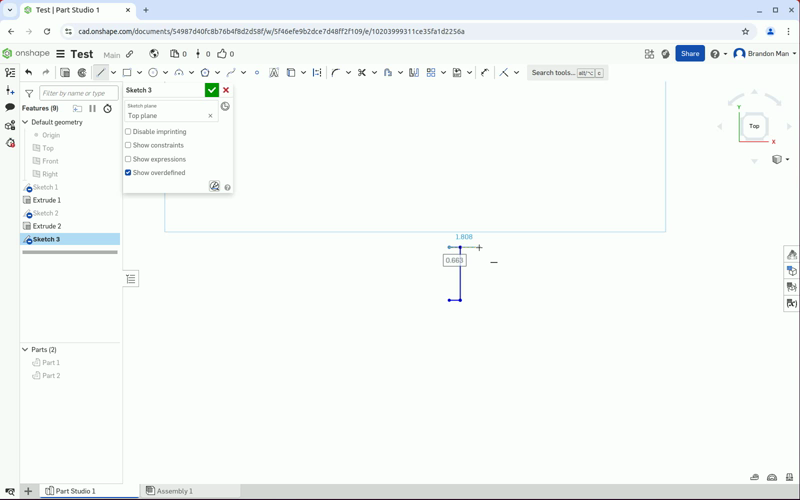
mouse_move(449, 300)
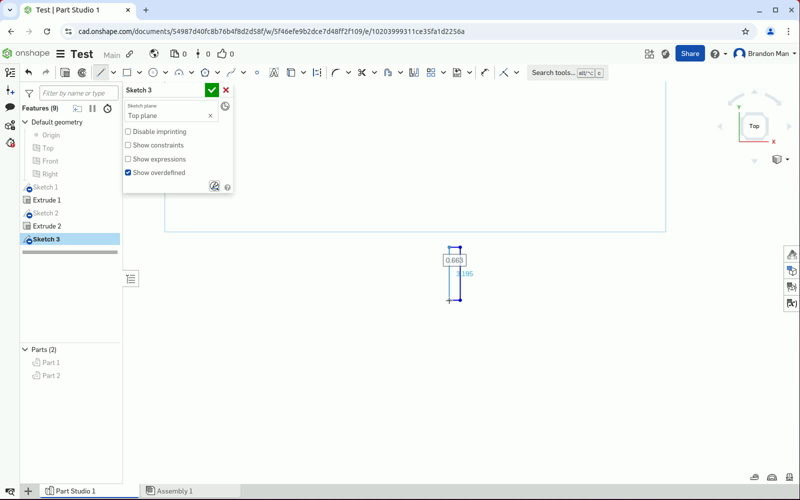
key_up(shift)
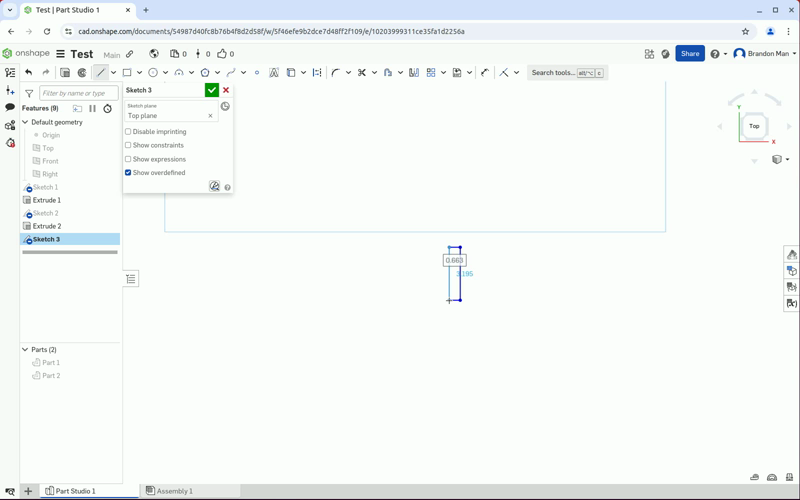
click(449, 300)
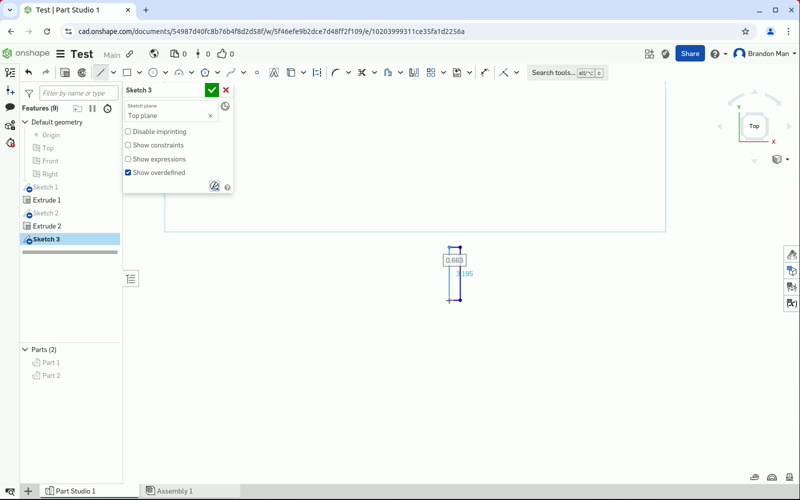
key(esc)
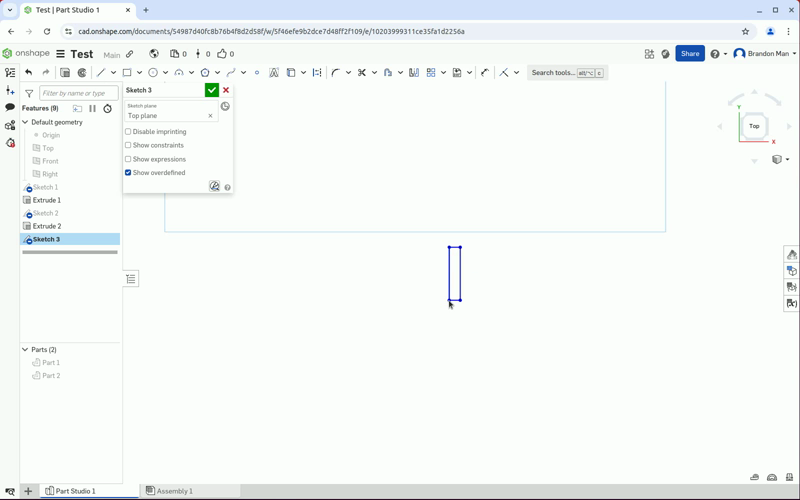
mouse_move(453, 298)
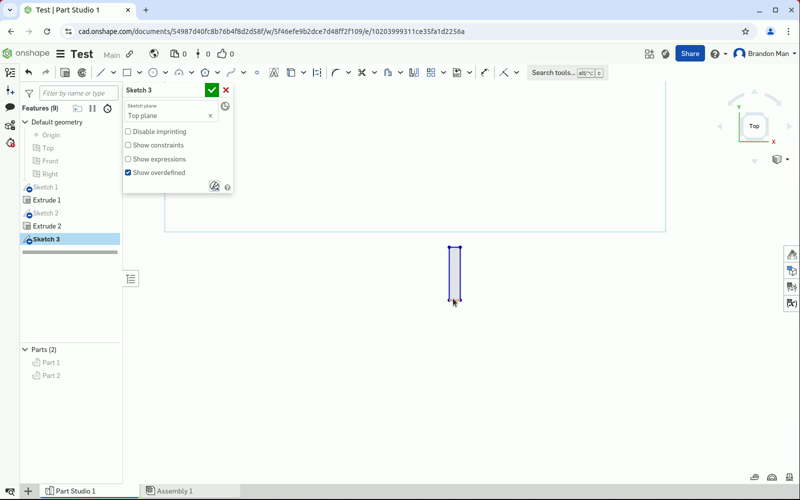
scroll(6)
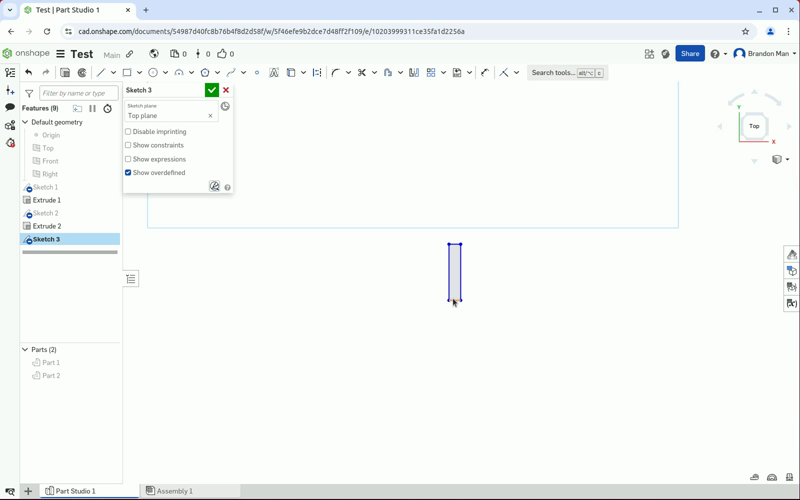
scroll(6)
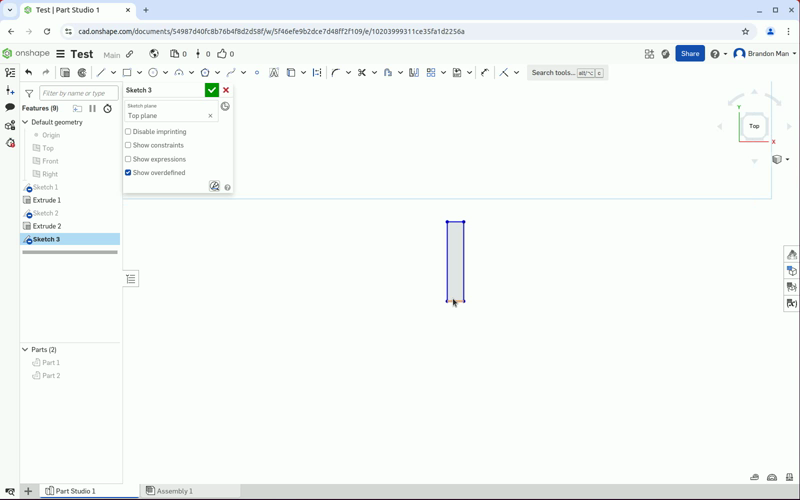
scroll(6)
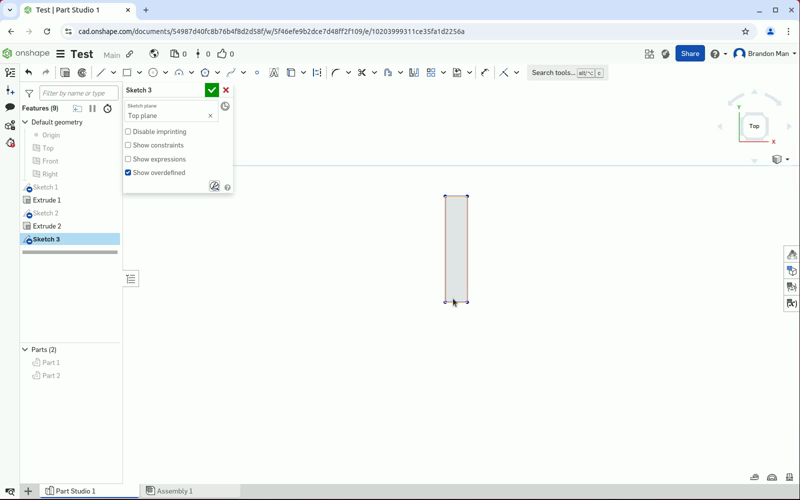
scroll(6)
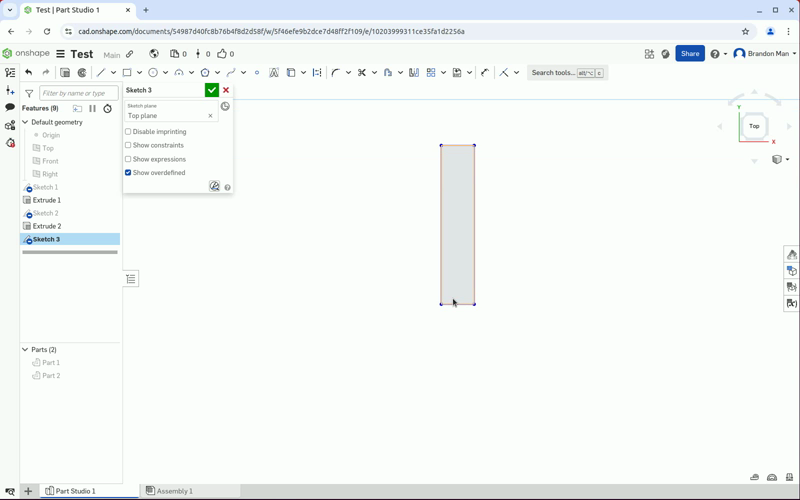
scroll(6)
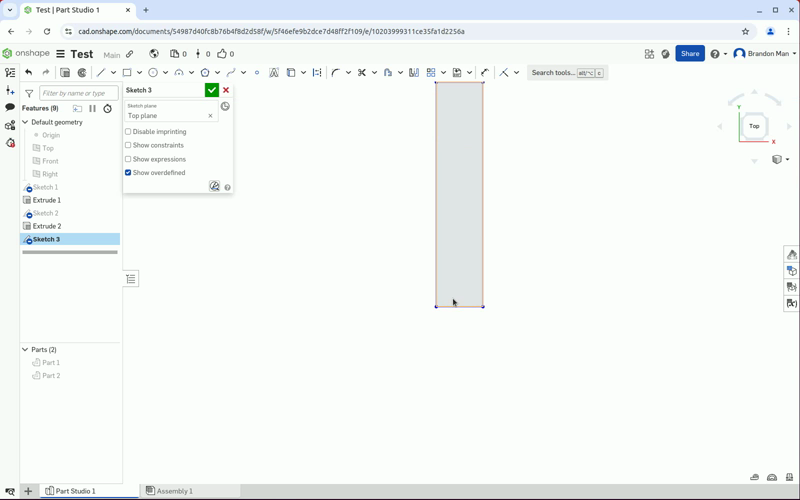
scroll(6)
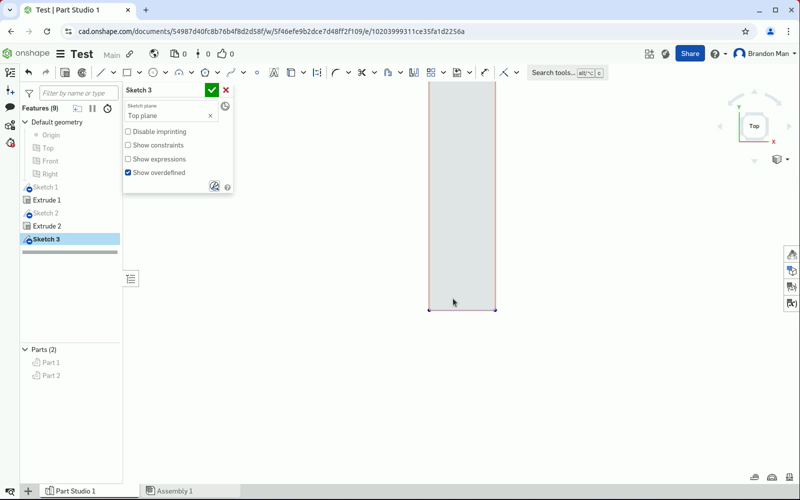
scroll(6)
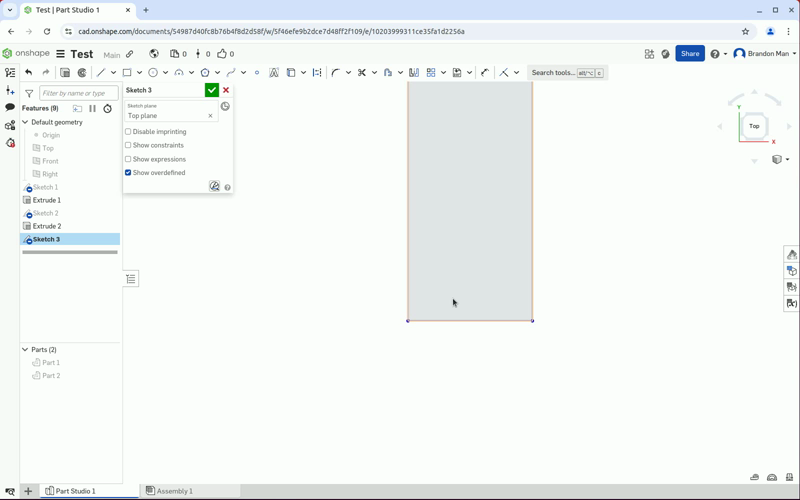
click(453, 298)
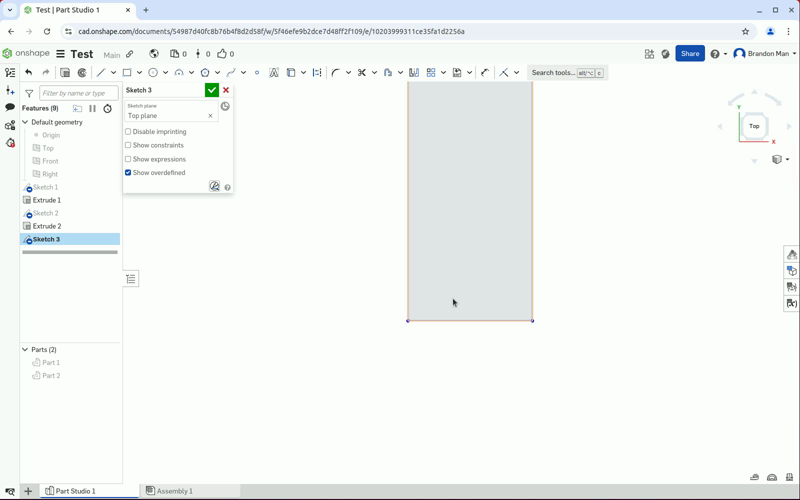
scroll(-6)
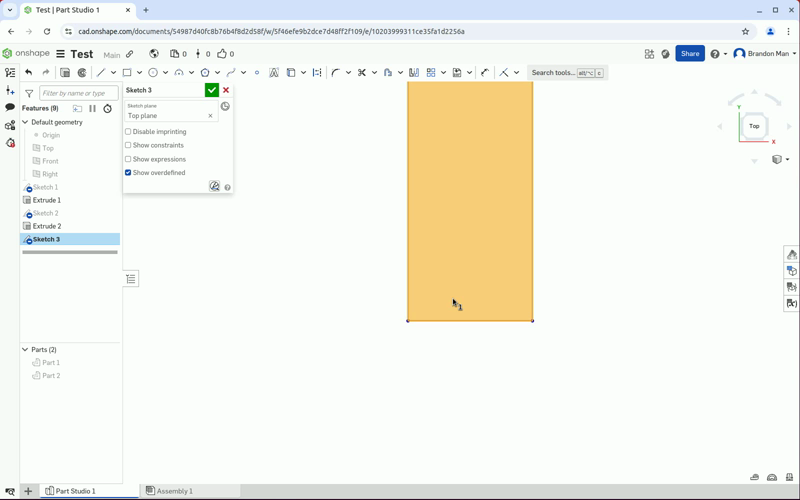
scroll(-6)
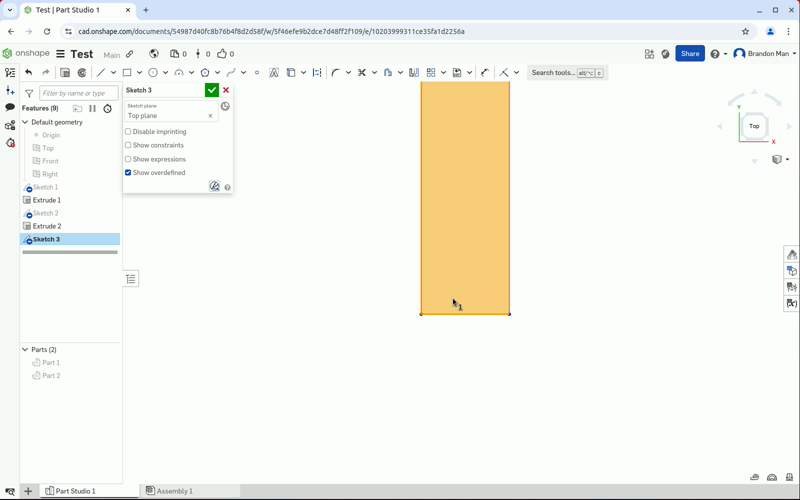
scroll(-6)
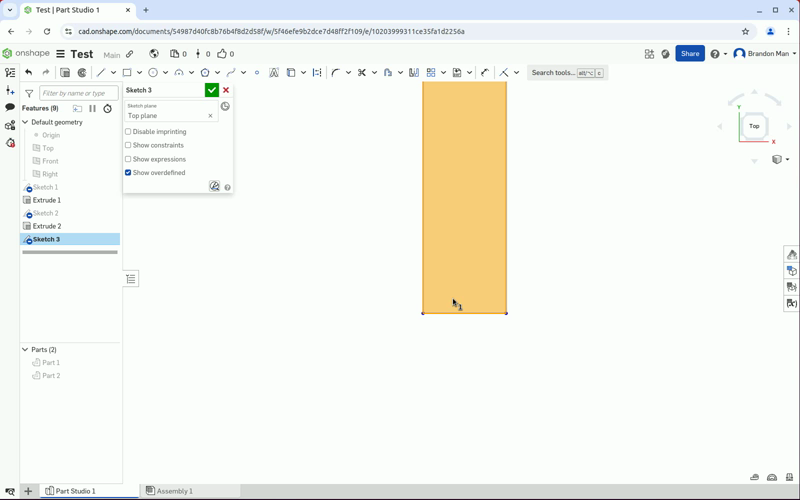
scroll(-6)
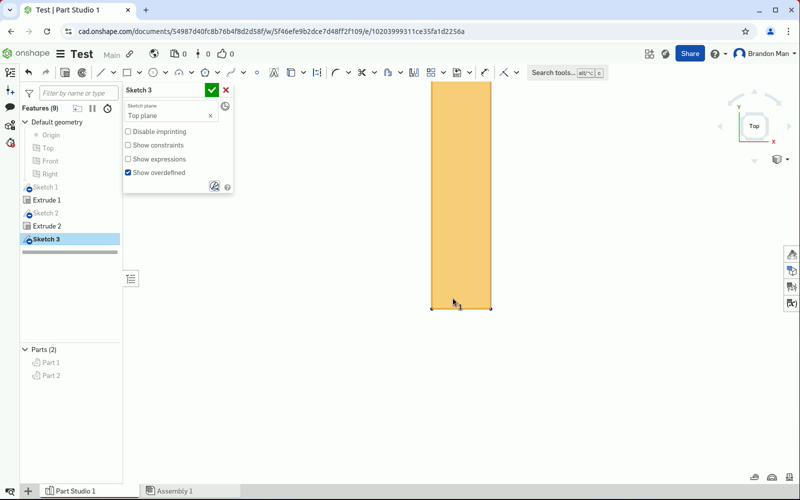
scroll(-6)
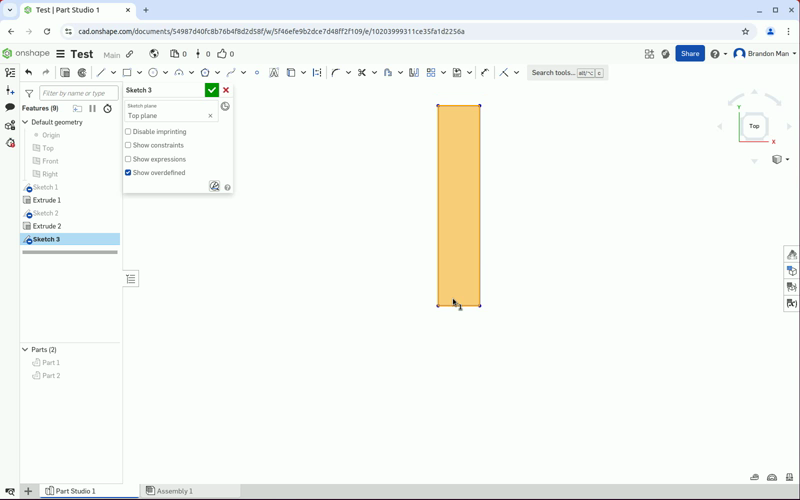
scroll(-6)
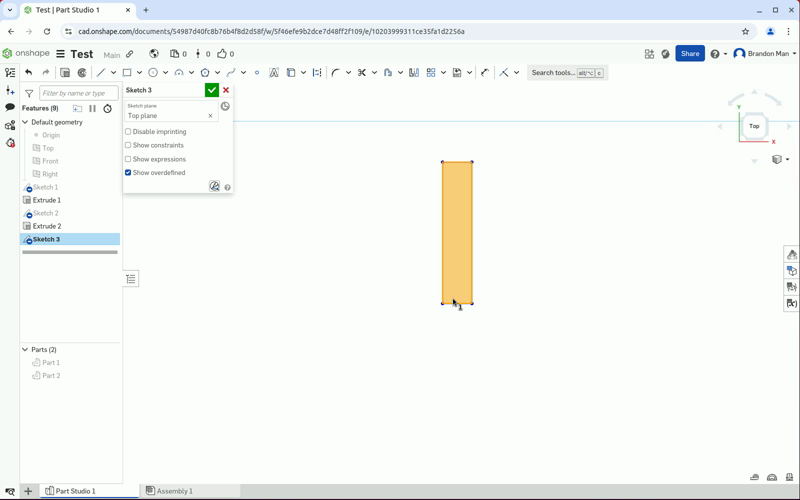
scroll(-6)
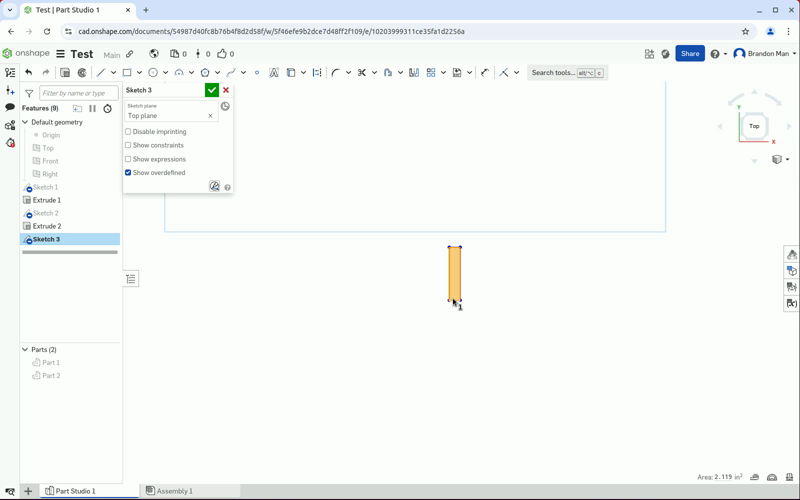
mouse_move(73, 352)
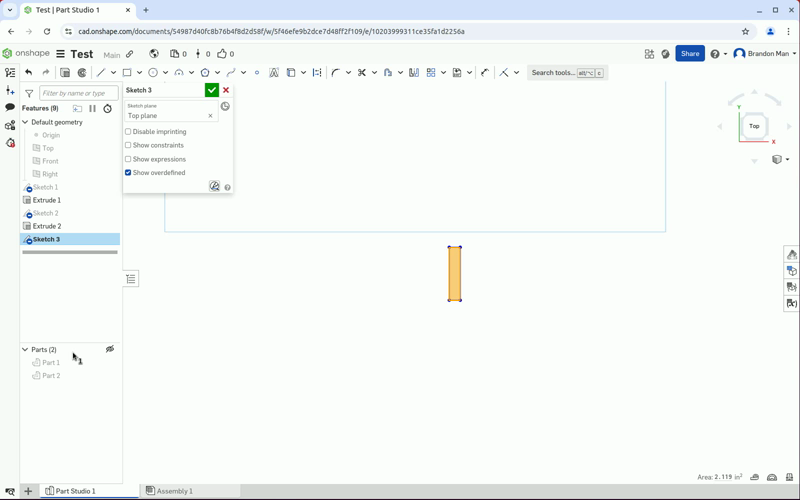
key(shift+y)
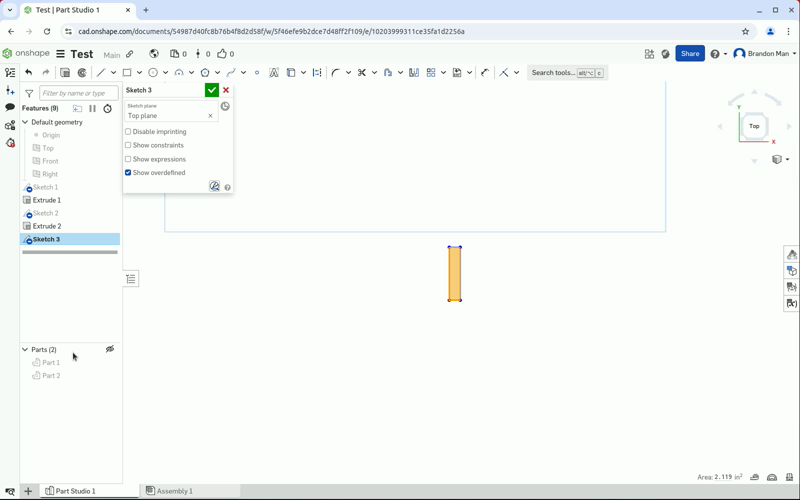
key(shift+e)
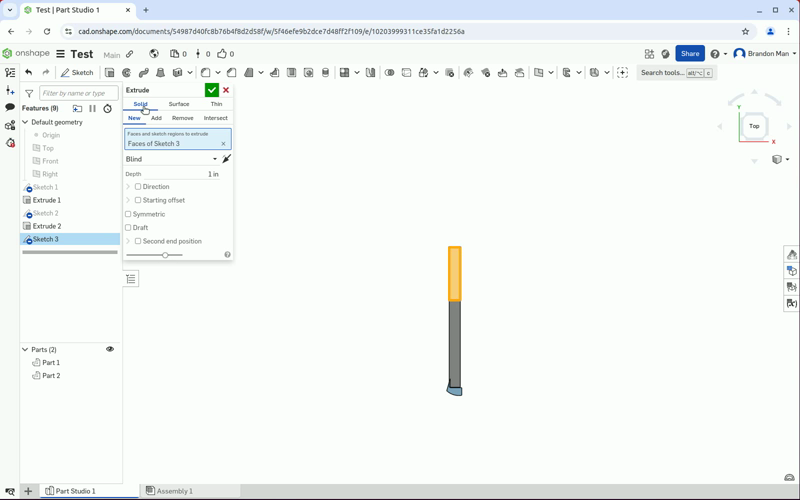
mouse_move(143, 106)
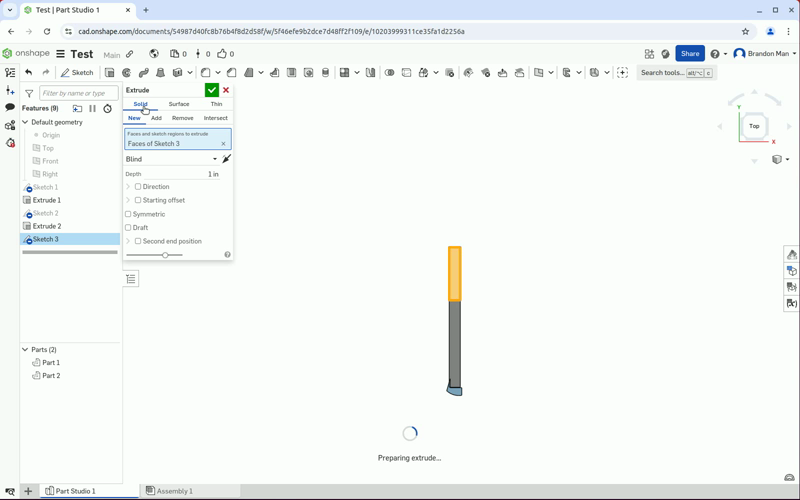
click(143, 106)
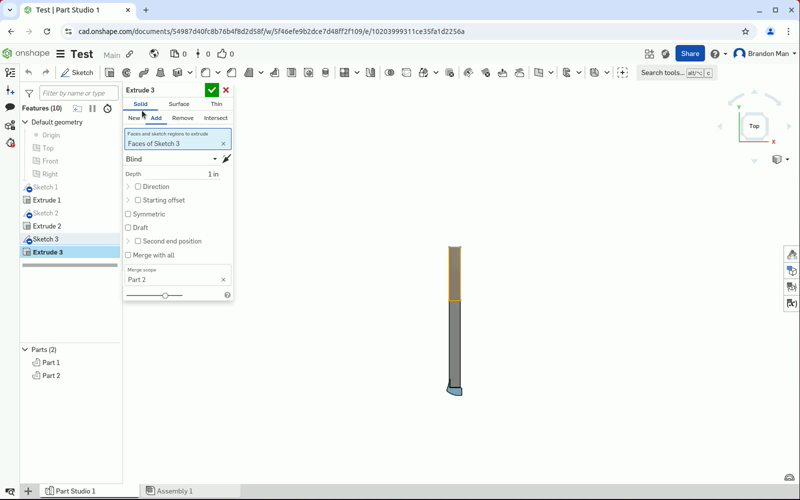
mouse_move(137, 120)
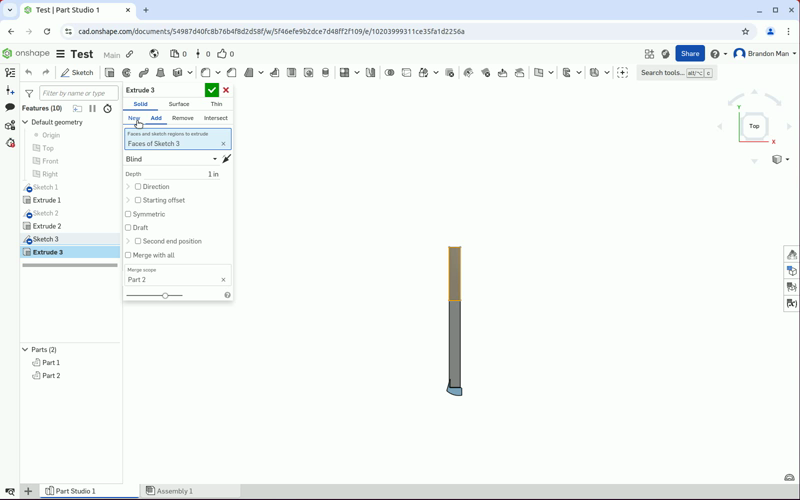
click(137, 120)
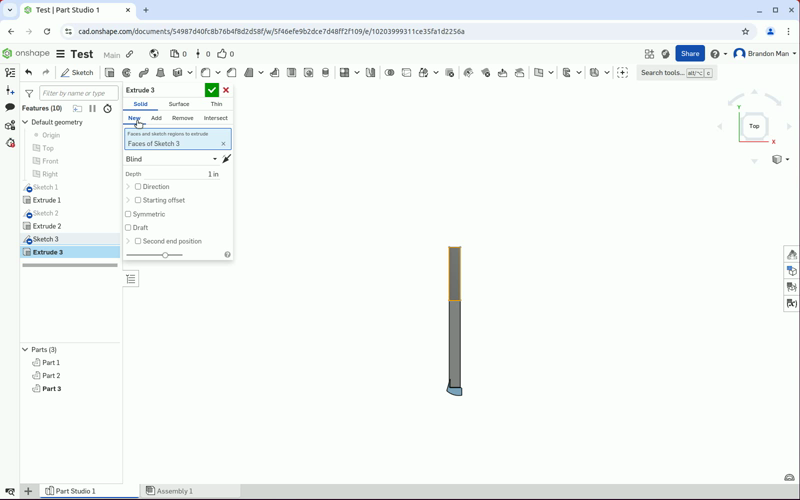
key(tab, 4)
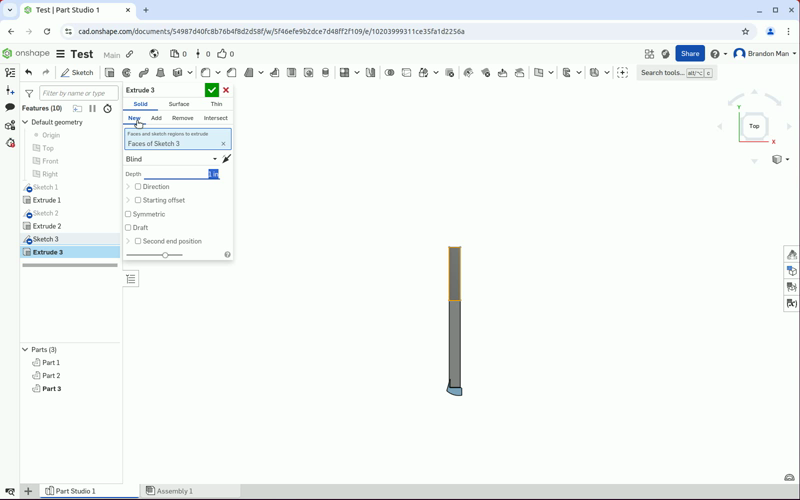
text(1.13)
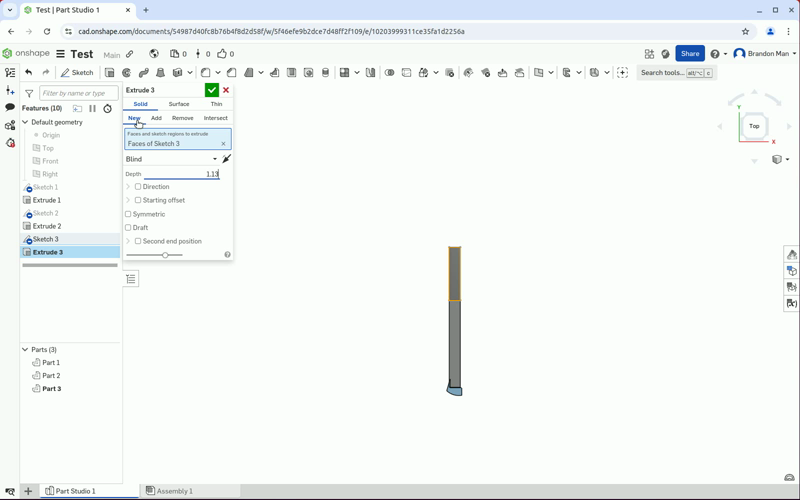
key(enter)
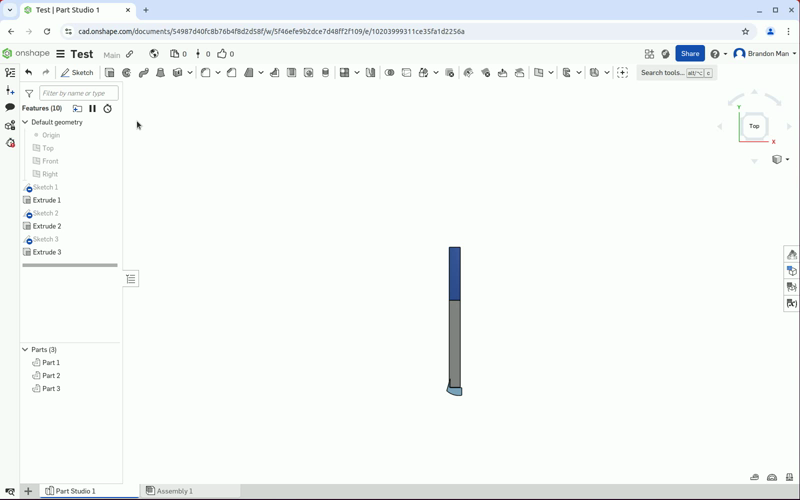
key(shift+h)
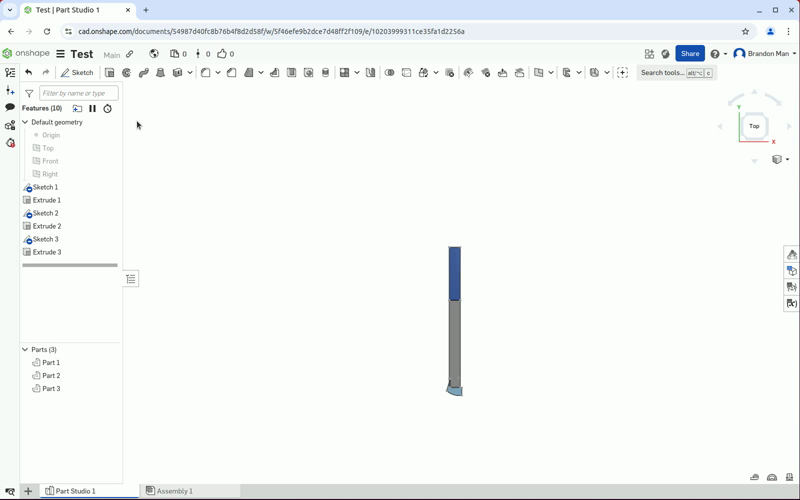
key(shift+h)
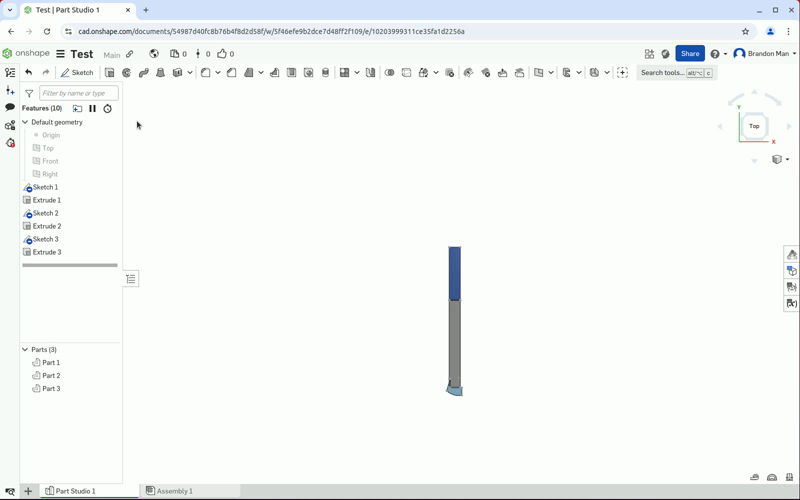
key(shift+7)
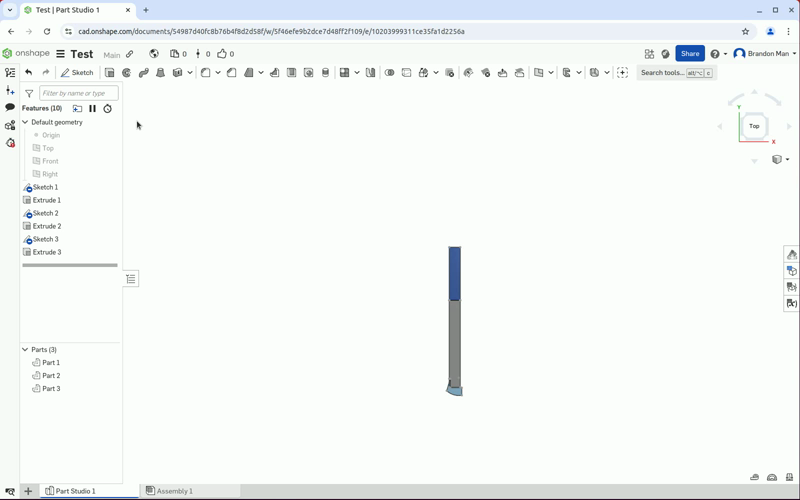
key(up, 3)
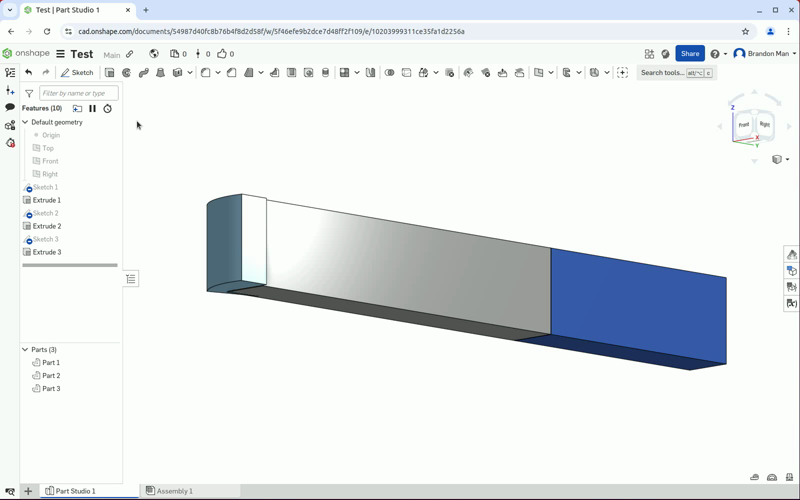
key(left, 3)
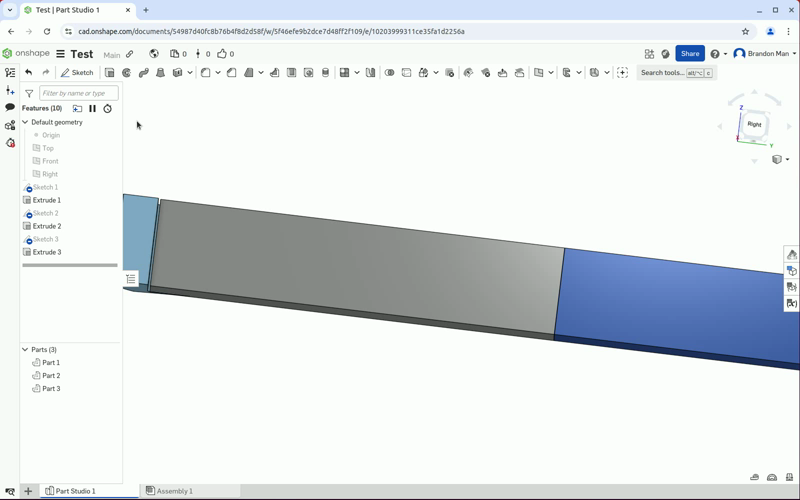
key(right, 3)
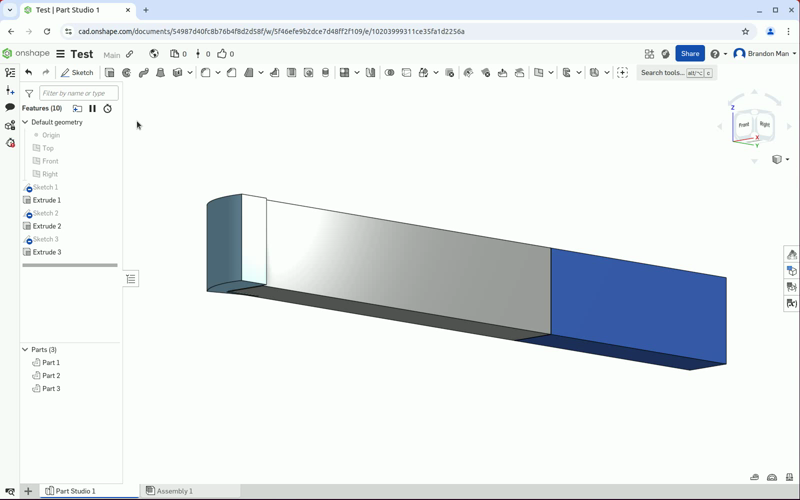
key(down, 3)
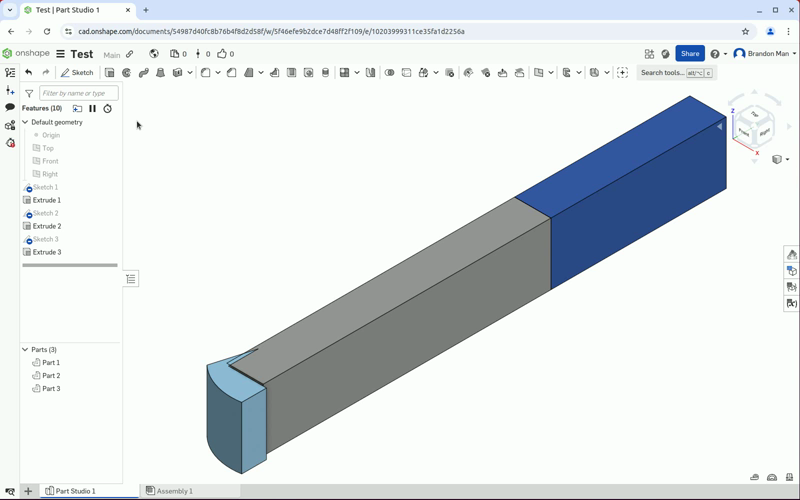
mouse_move(73, 189)
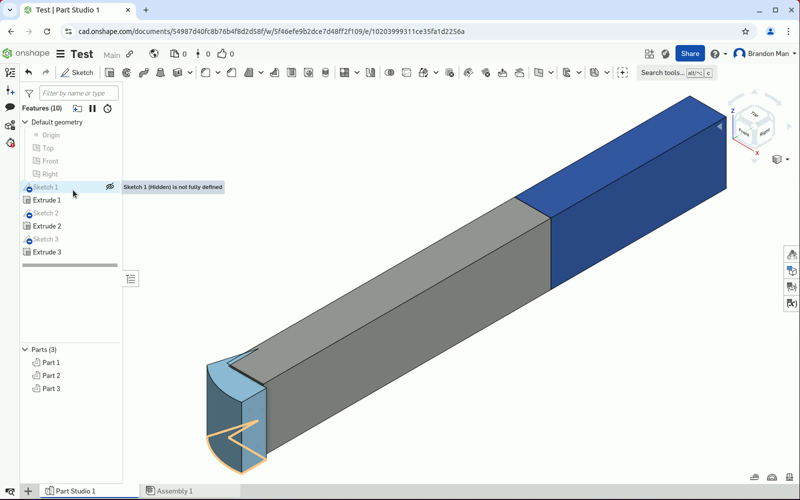
click(73, 189)